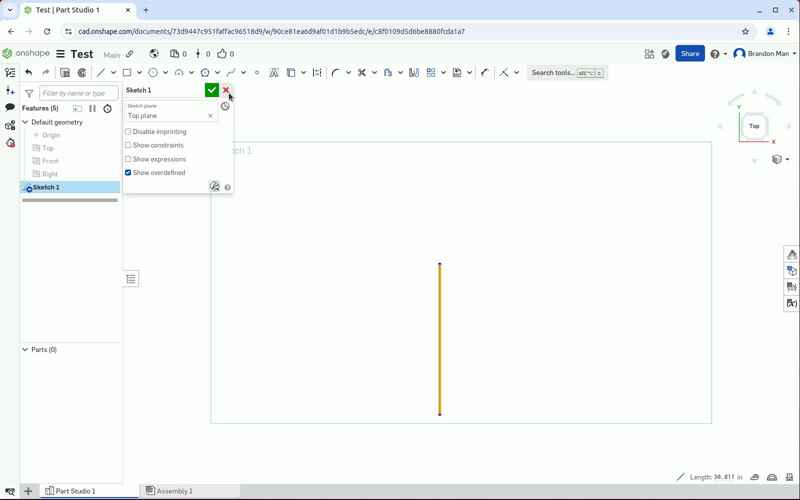
key(shift+h)
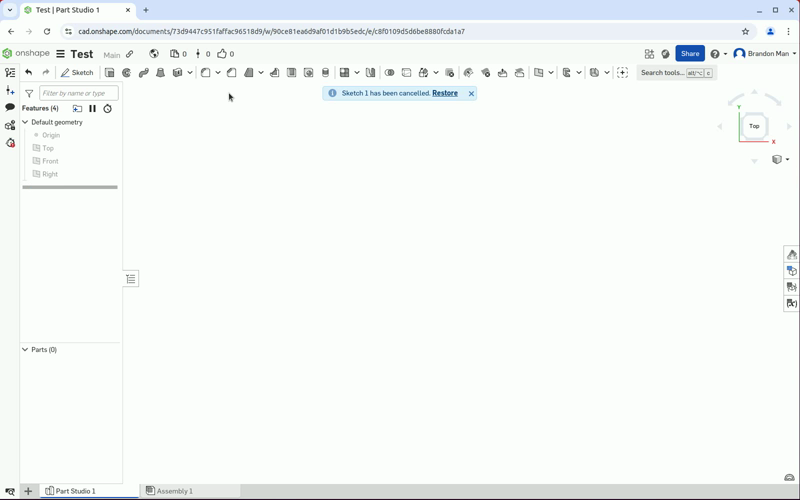
mouse_move(73, 352)
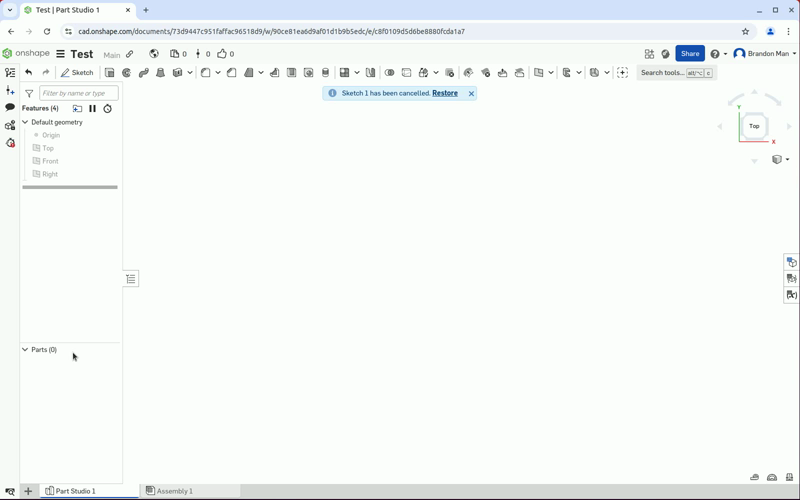
key(y)
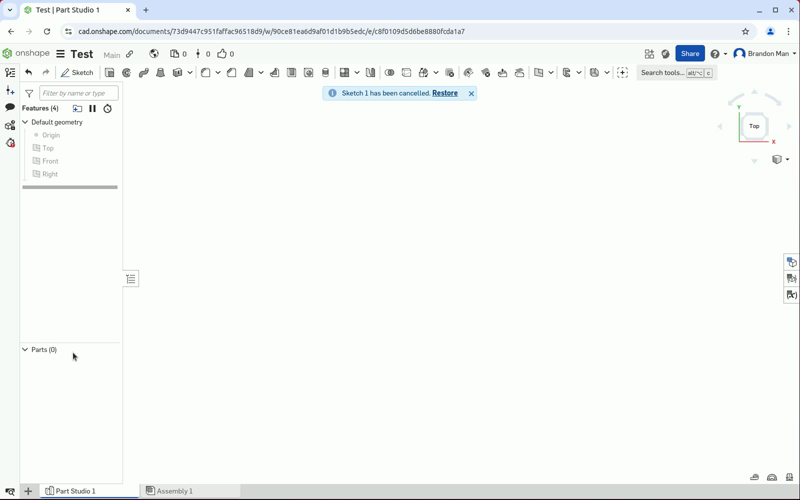
key(shift+p)
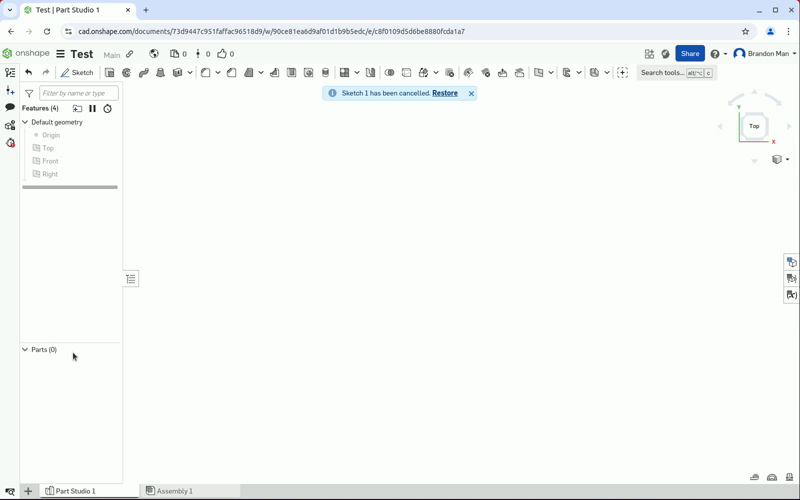
key(space)
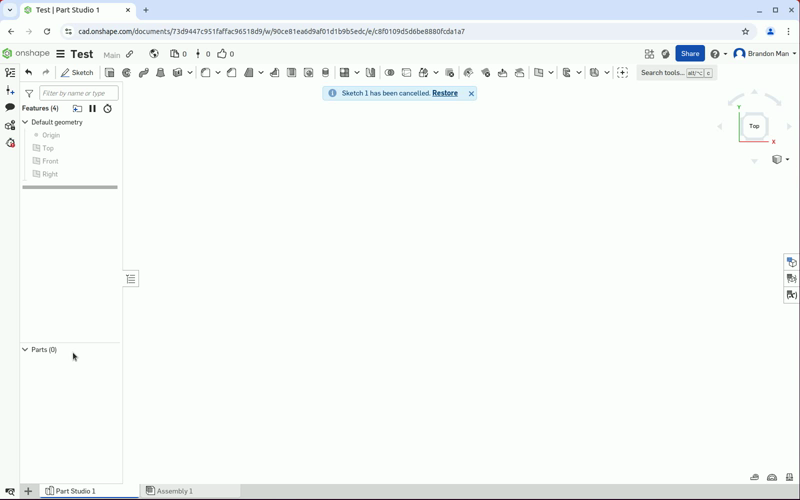
key_down(shift)
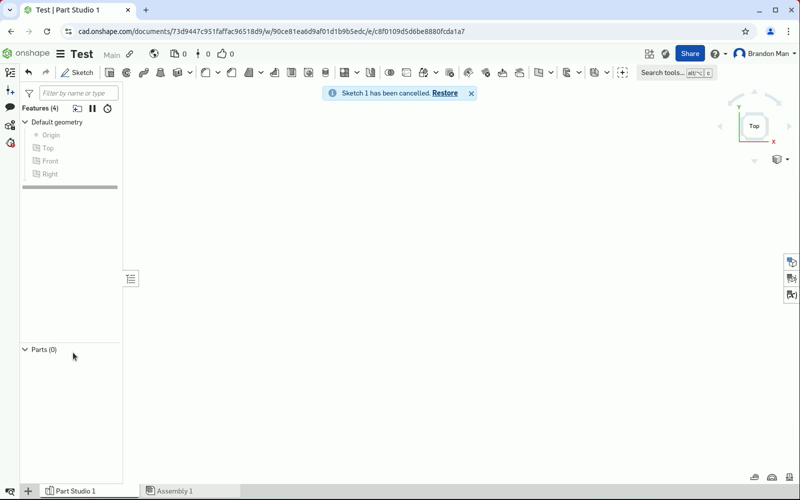
key(up)
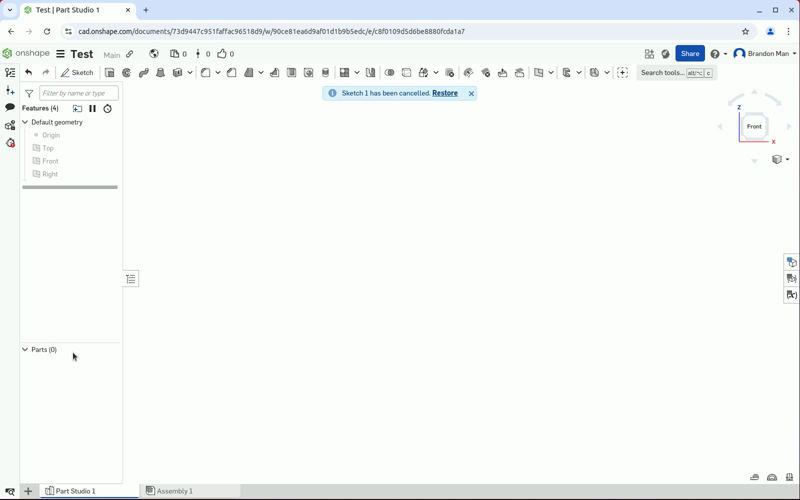
key_up(shift)
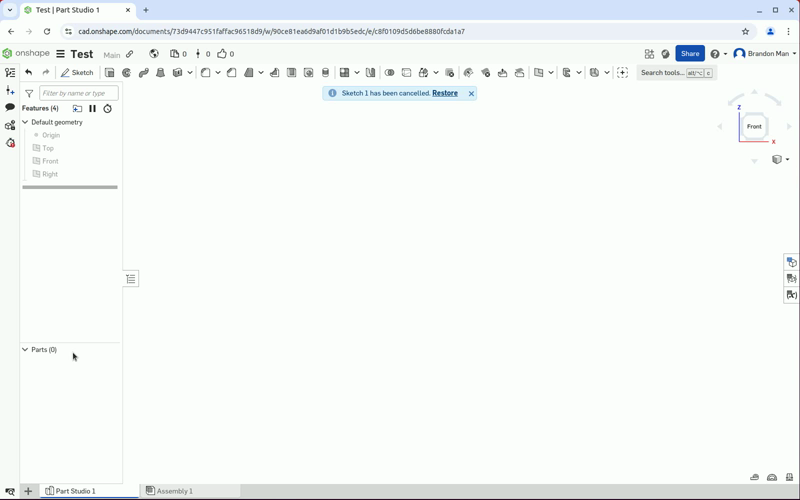
mouse_move(73, 352)
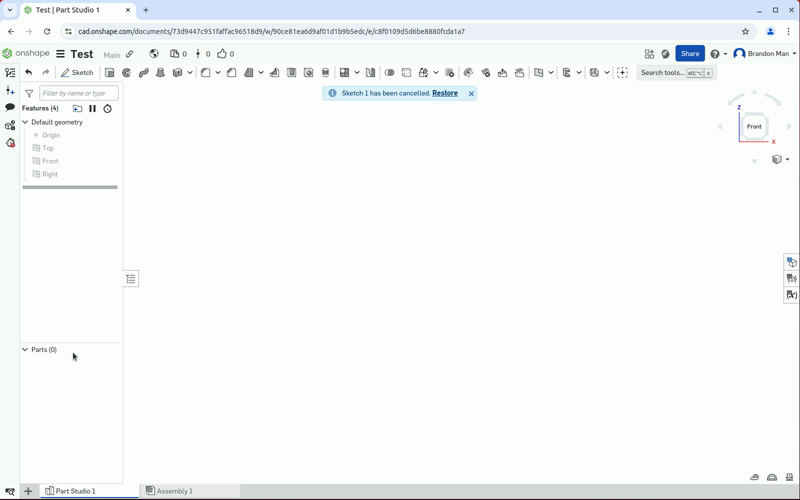
key(shift+y)
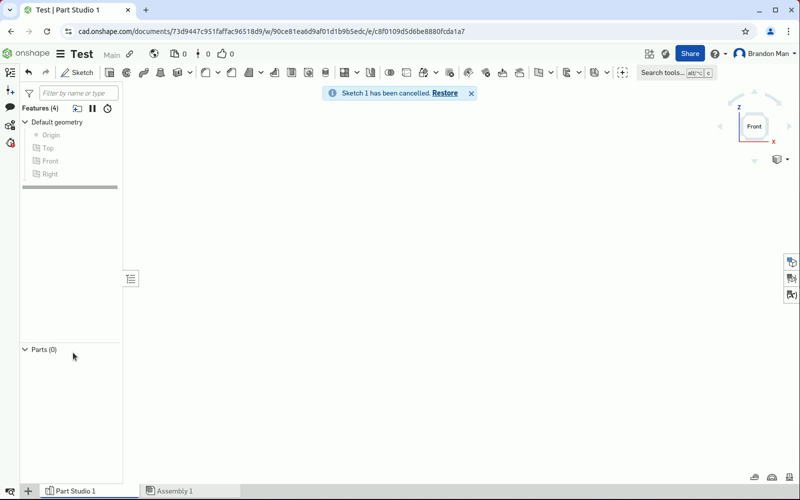
key(shift+s)
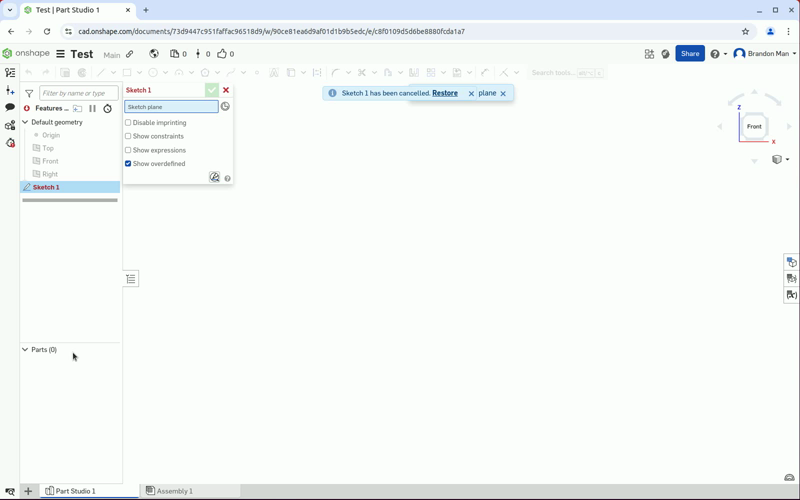
mouse_move(73, 163)
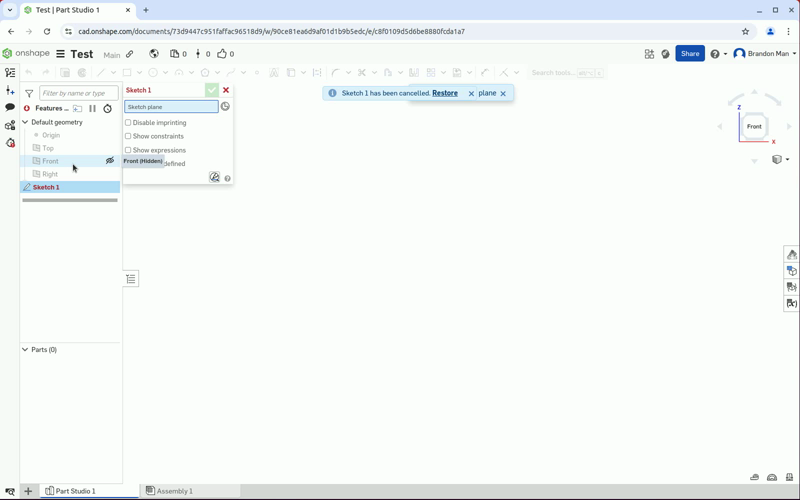
click(73, 163)
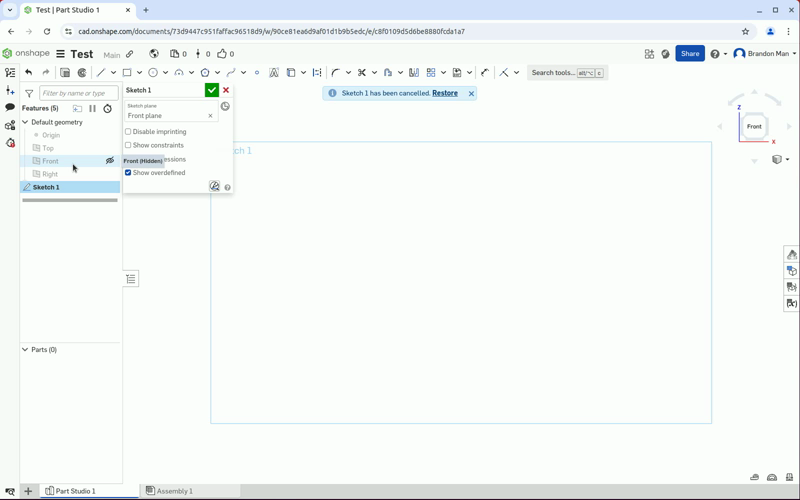
mouse_move(73, 352)
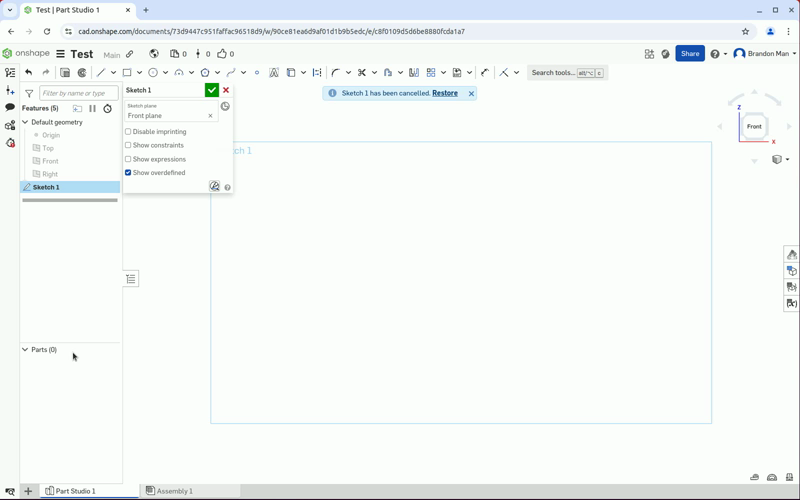
key(y)
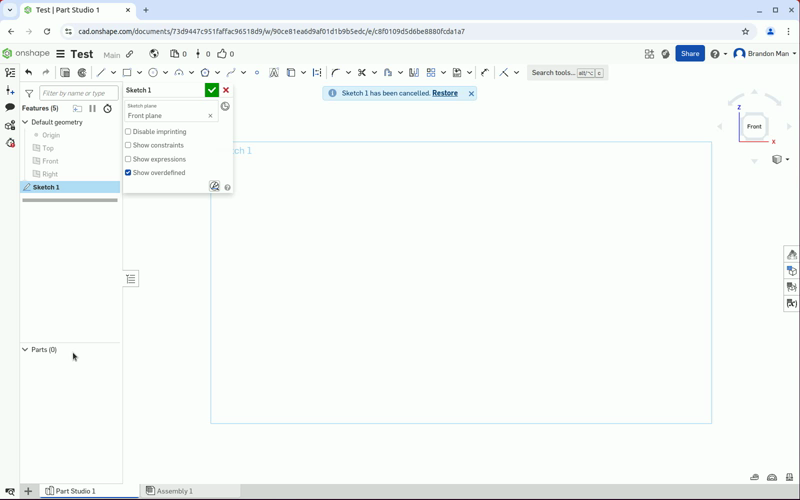
key(l)
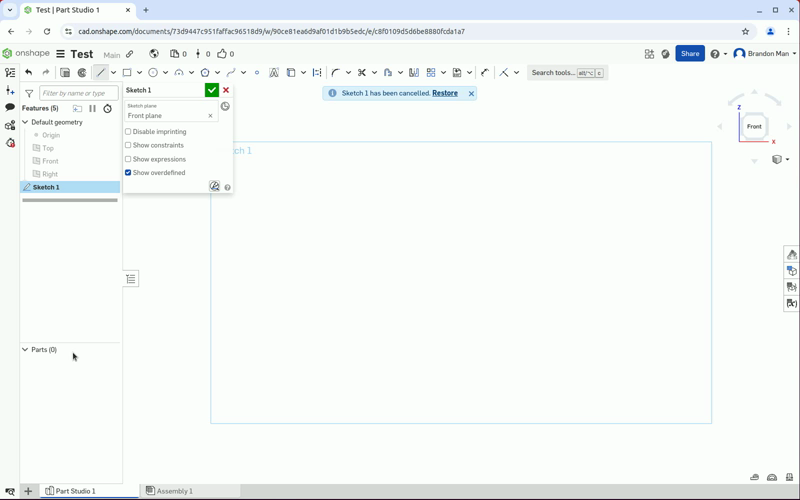
key_down(shift)
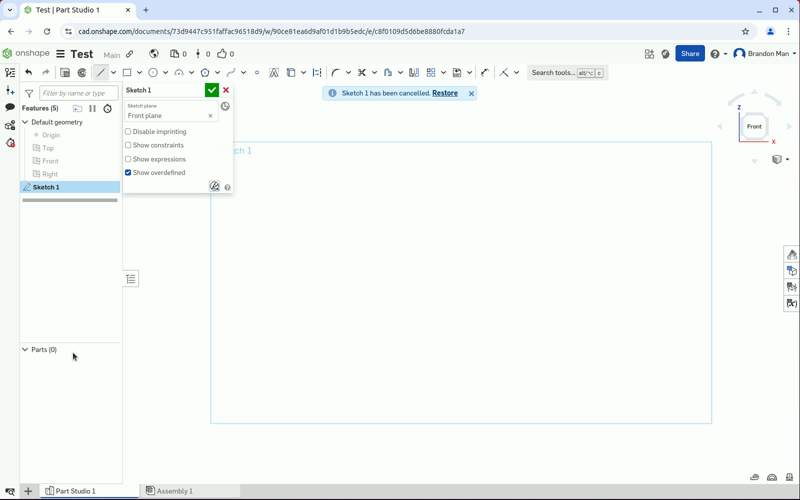
mouse_move(460, 282)
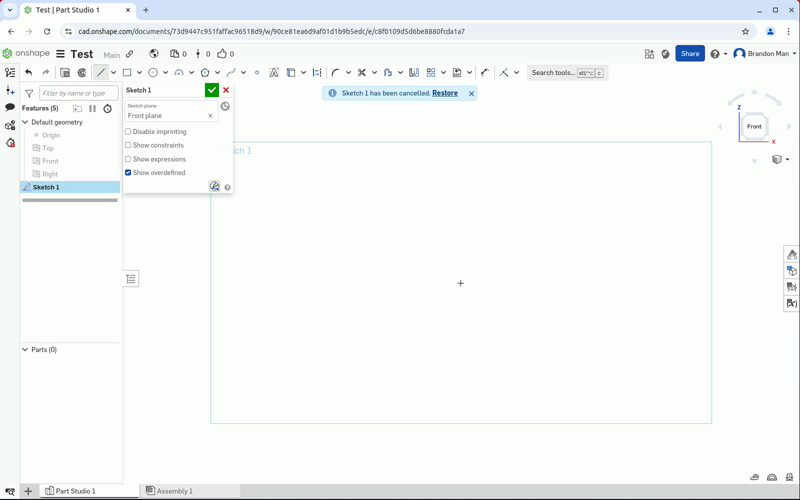
click(460, 282)
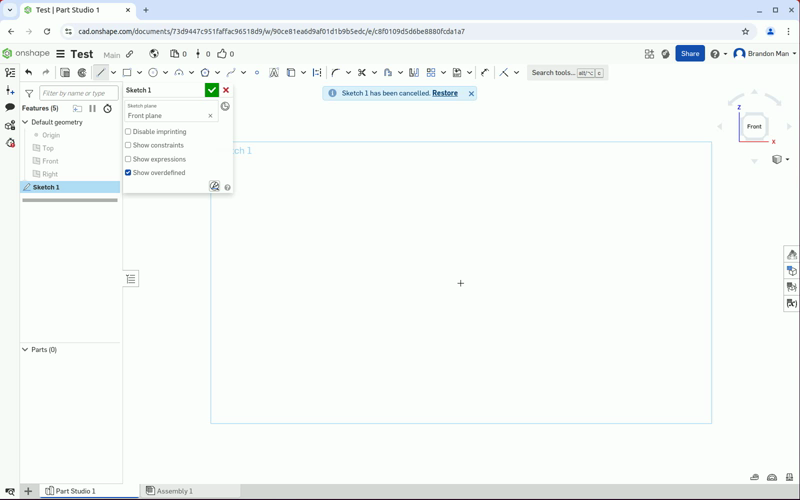
key_up(shift)
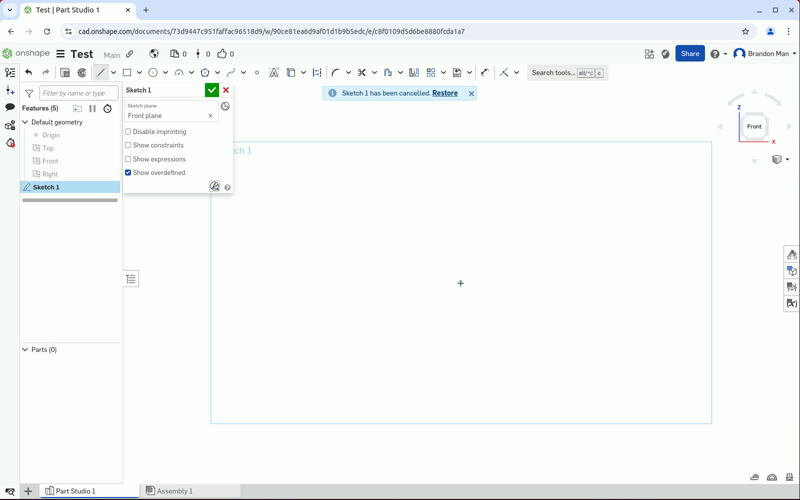
key_down(shift)
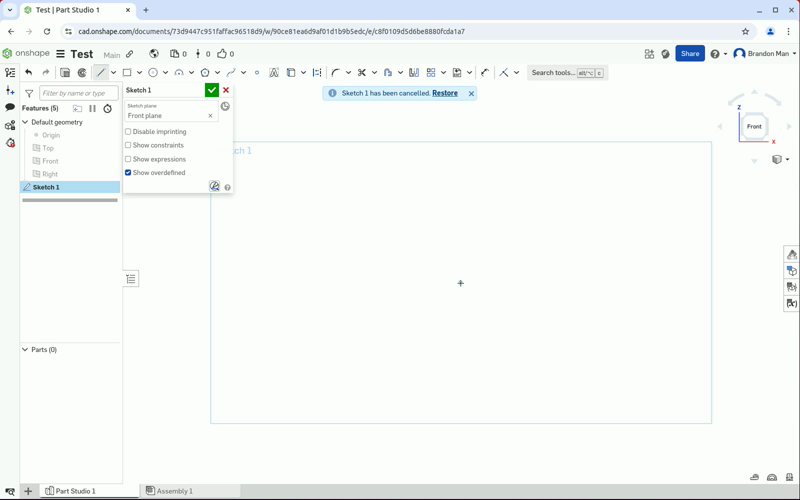
mouse_move(573, 282)
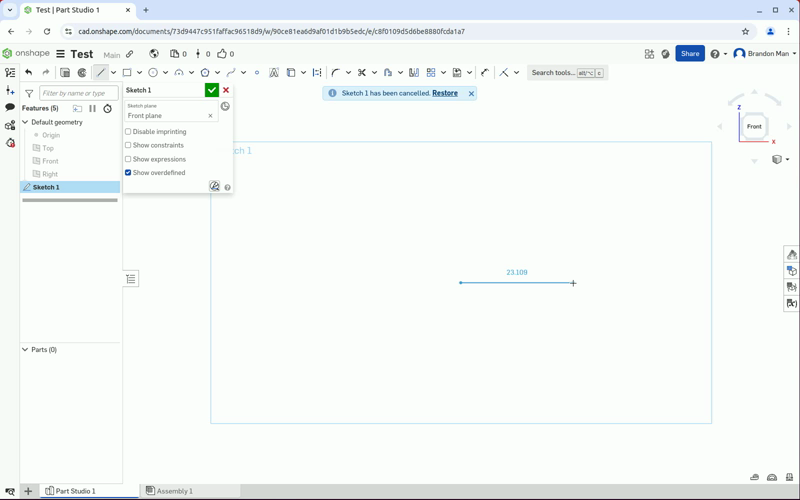
click(573, 282)
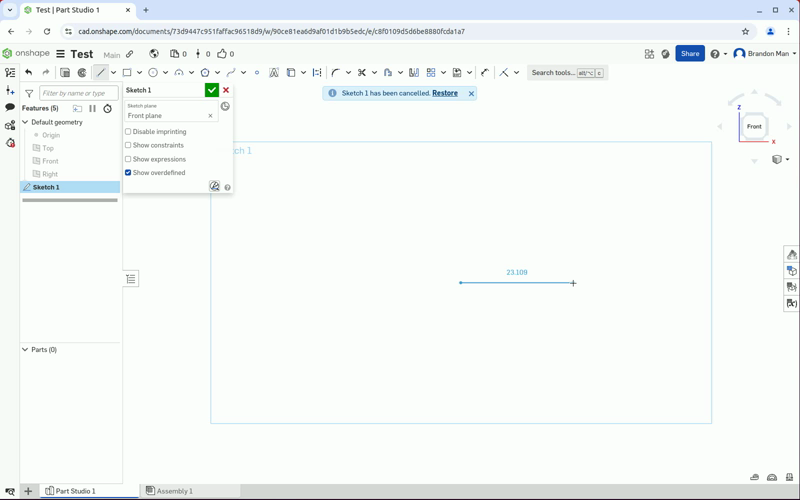
key_up(shift)
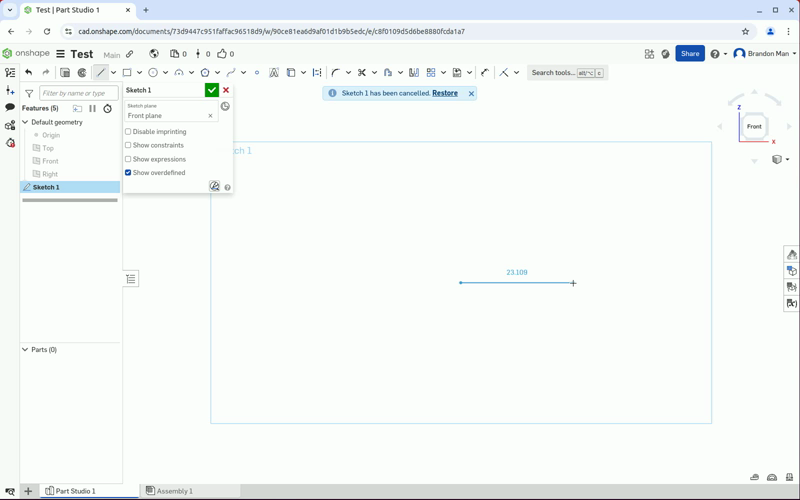
key_down(shift)
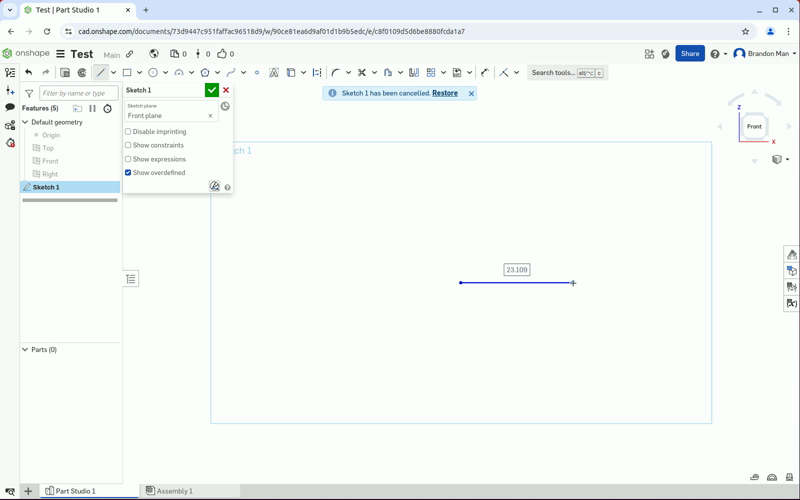
mouse_move(573, 192)
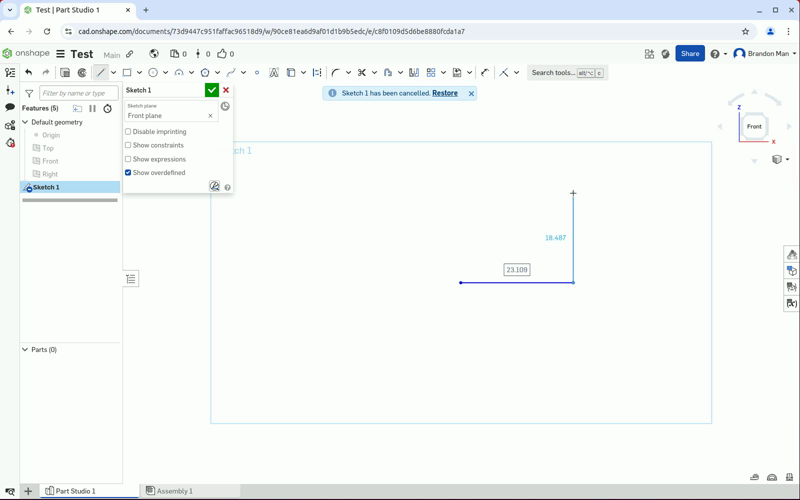
click(573, 192)
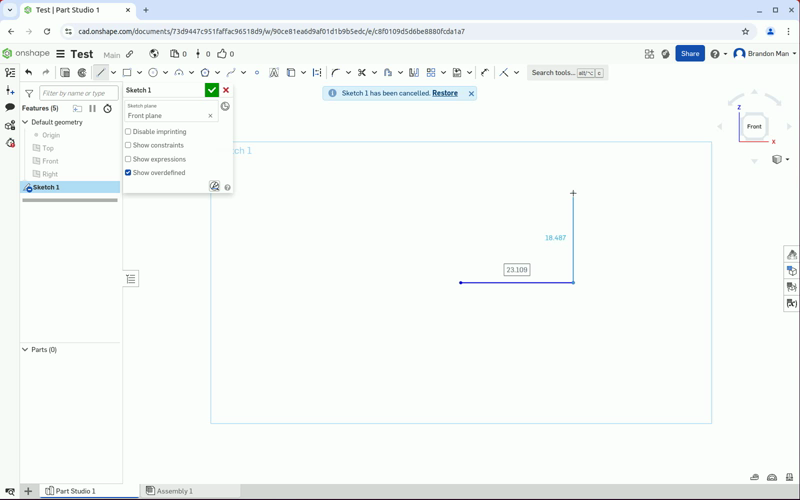
key_up(shift)
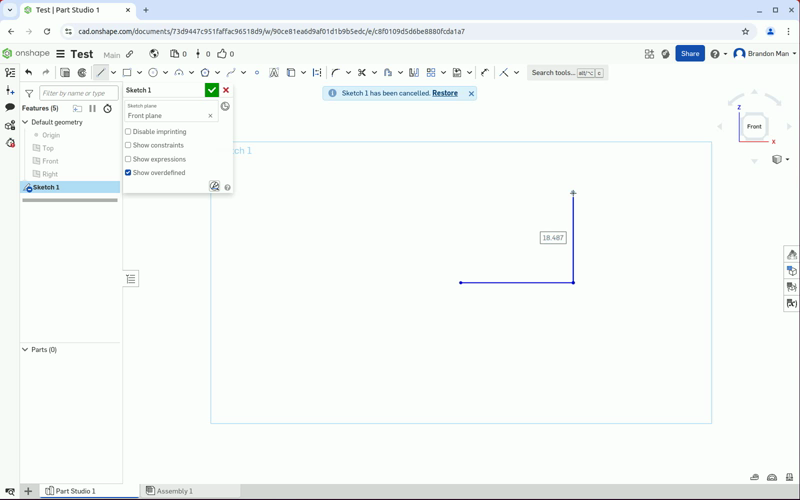
key_down(shift)
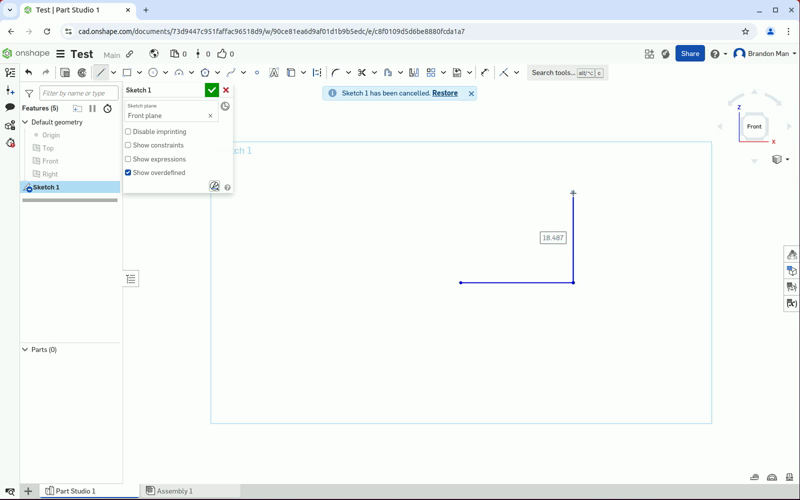
mouse_move(460, 192)
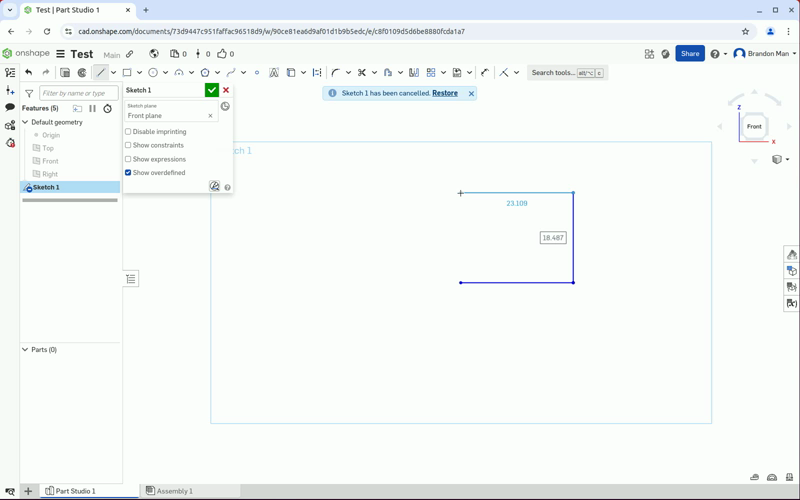
click(460, 192)
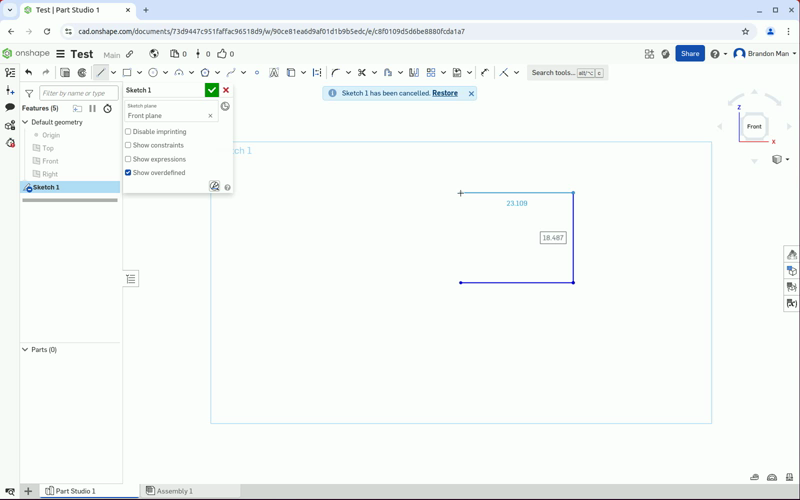
key_up(shift)
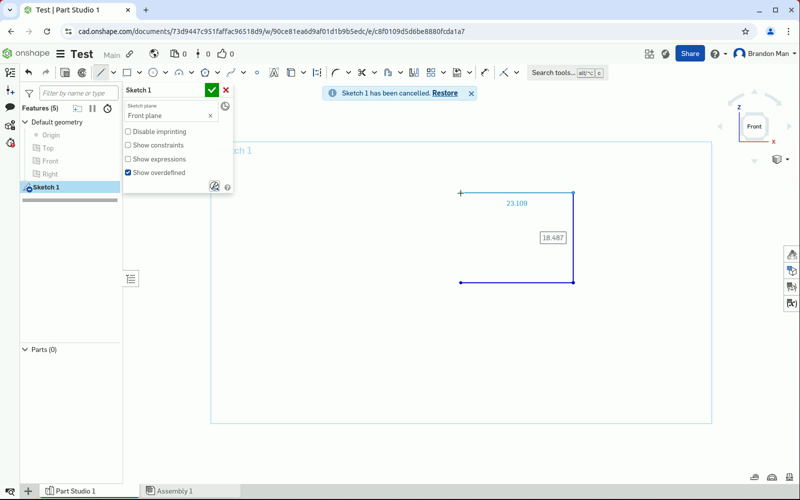
key_down(shift)
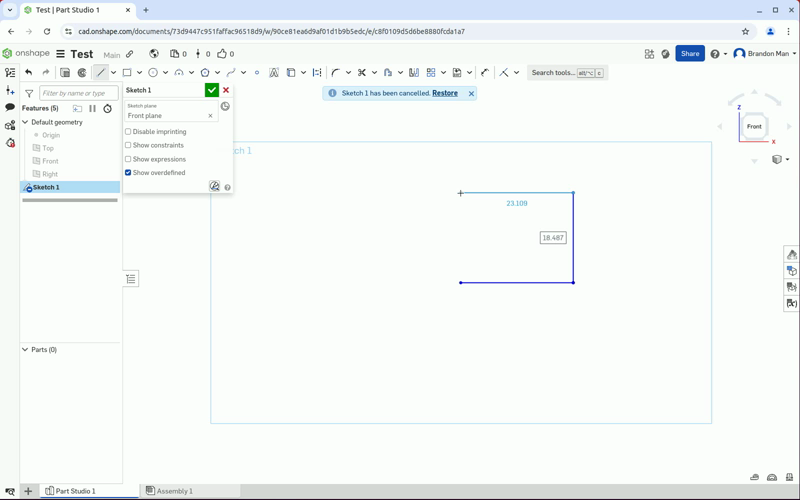
mouse_move(460, 282)
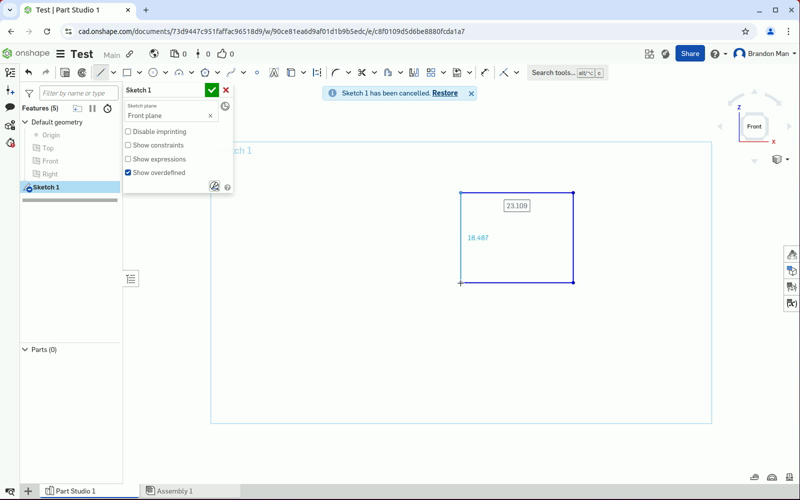
key_up(shift)
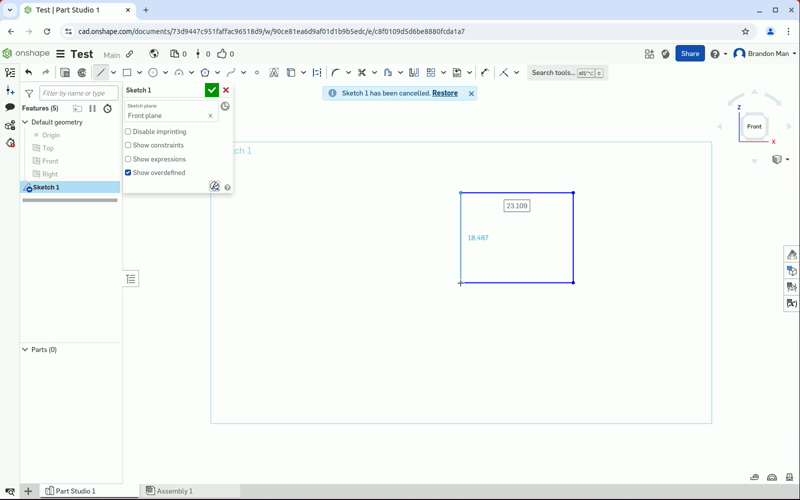
click(460, 282)
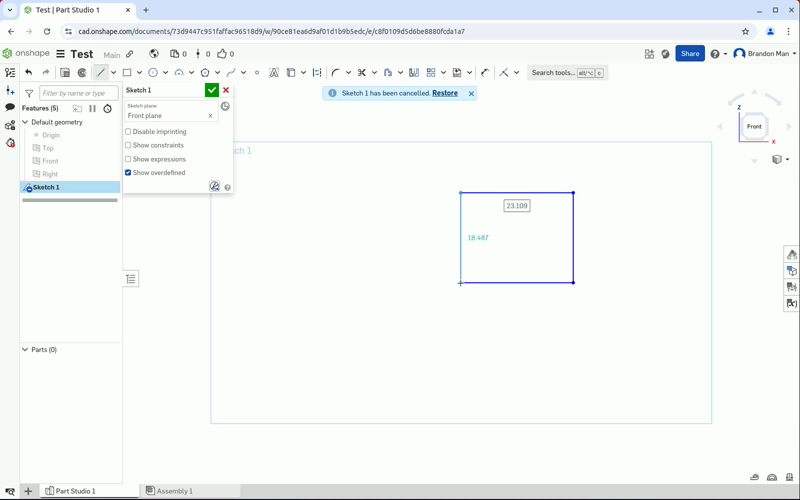
key(esc)
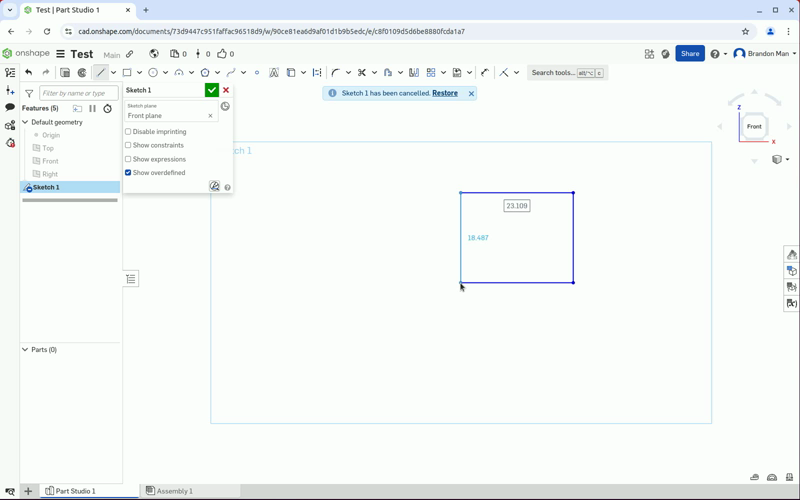
mouse_move(522, 207)
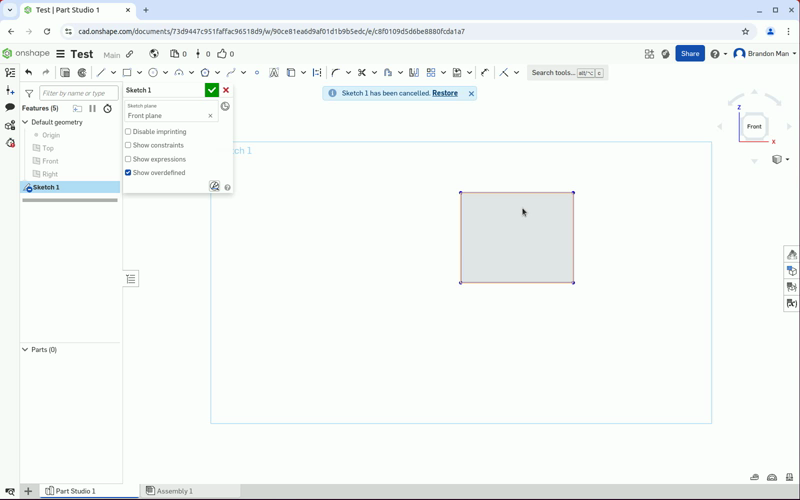
click(522, 207)
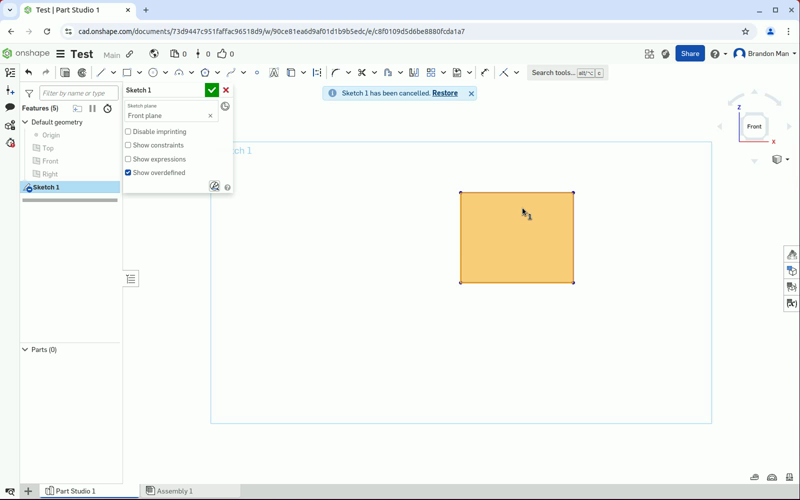
mouse_move(73, 352)
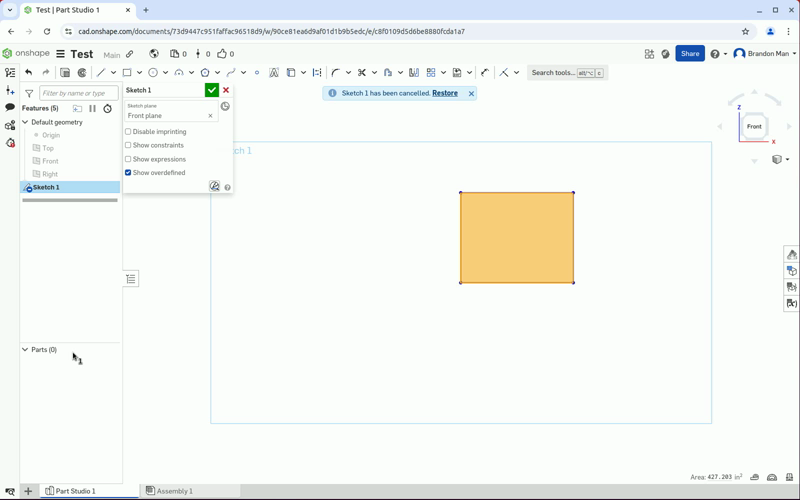
key(shift+y)
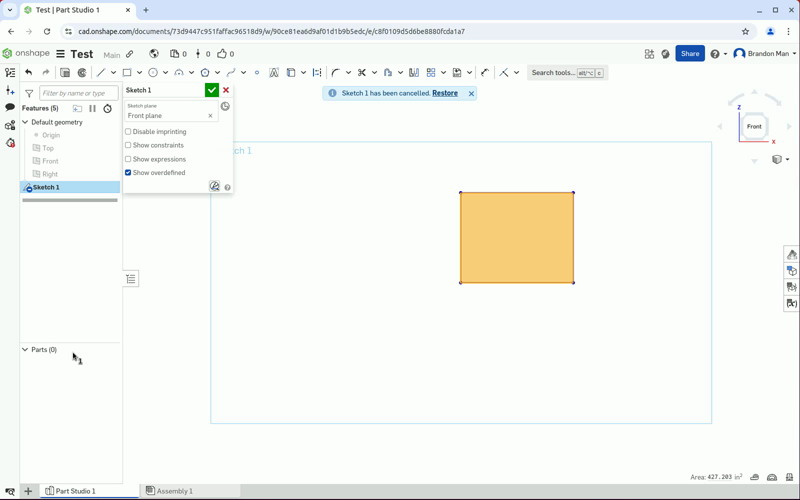
key(shift+e)
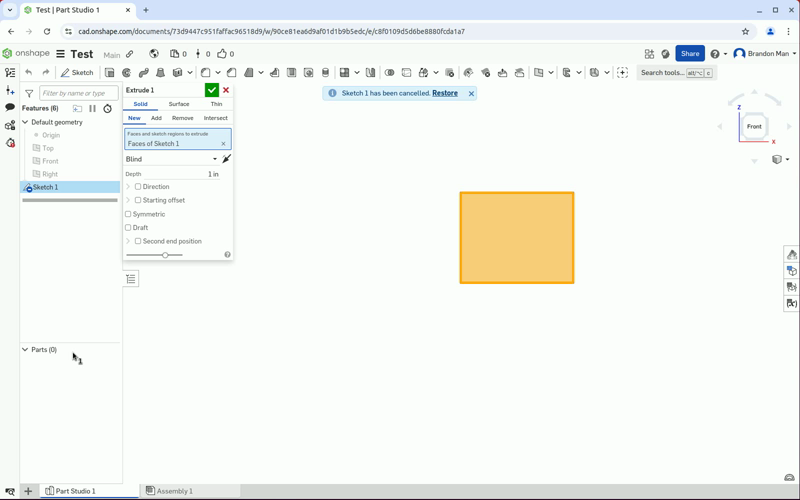
mouse_move(143, 106)
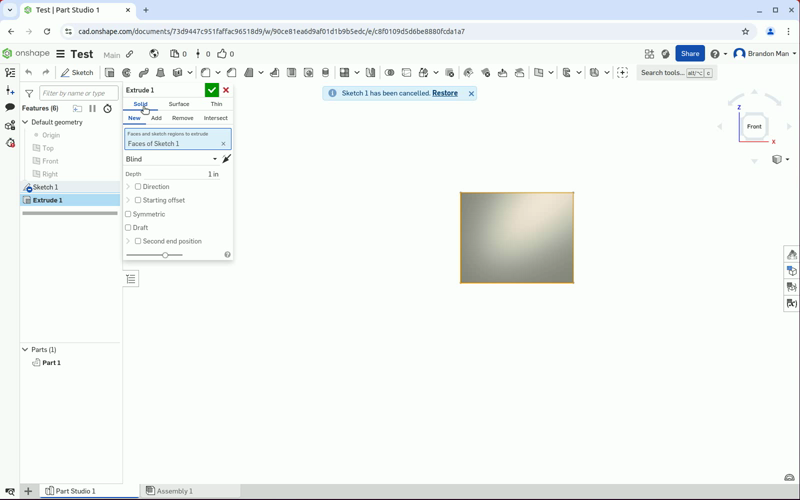
click(143, 106)
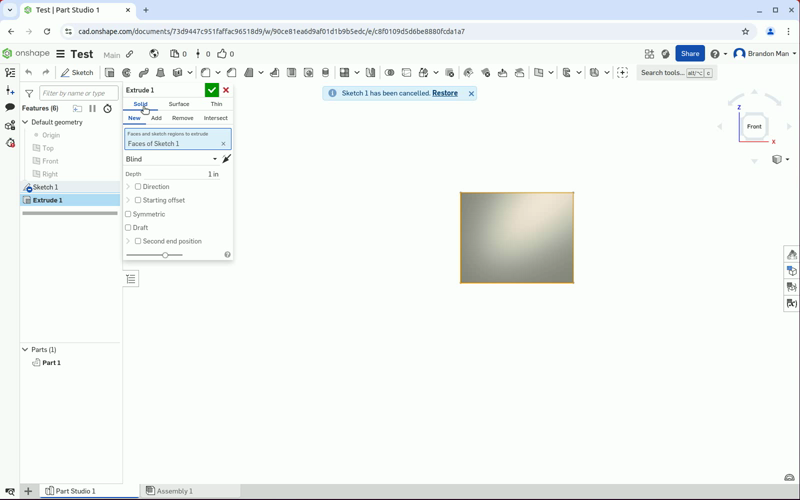
mouse_move(137, 120)
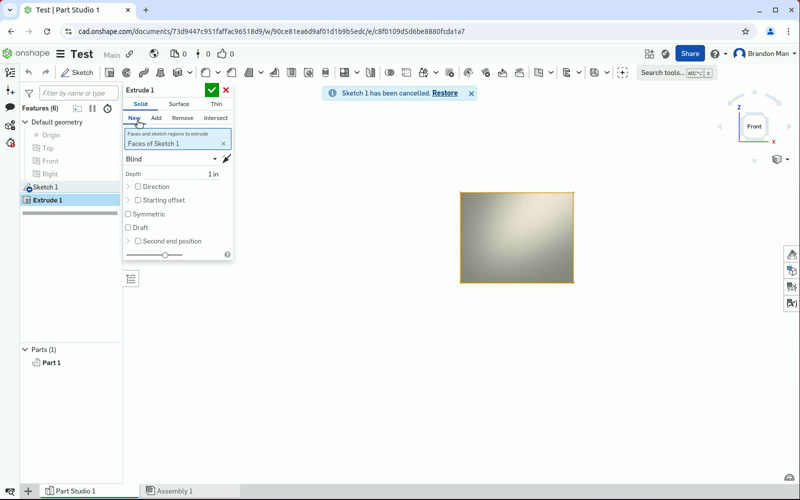
click(137, 120)
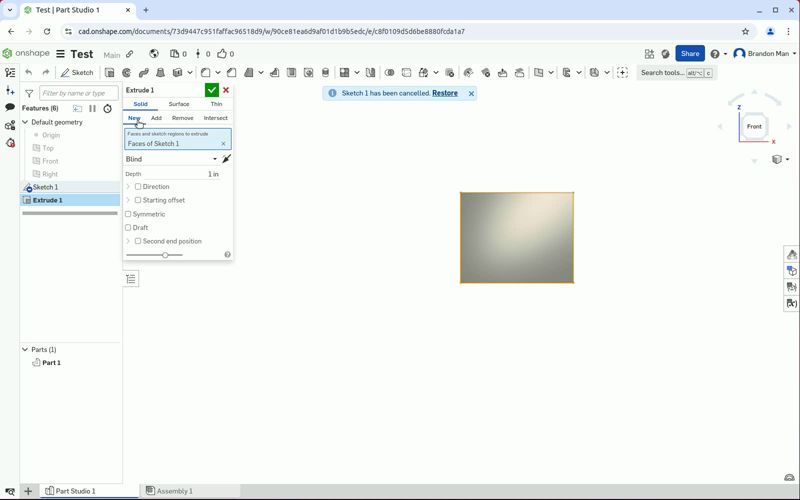
key(tab, 4)
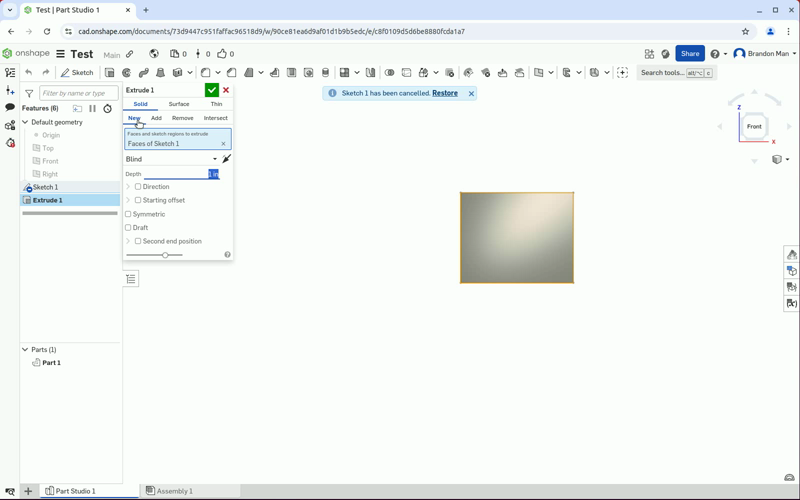
text(5.777)
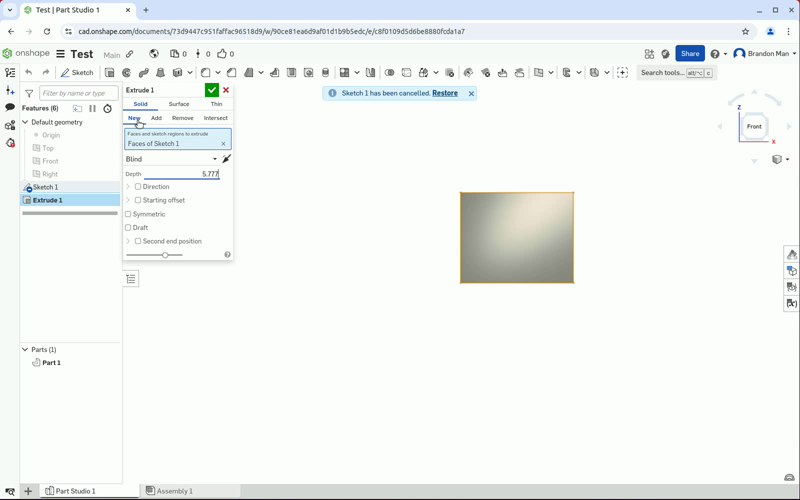
key(enter)
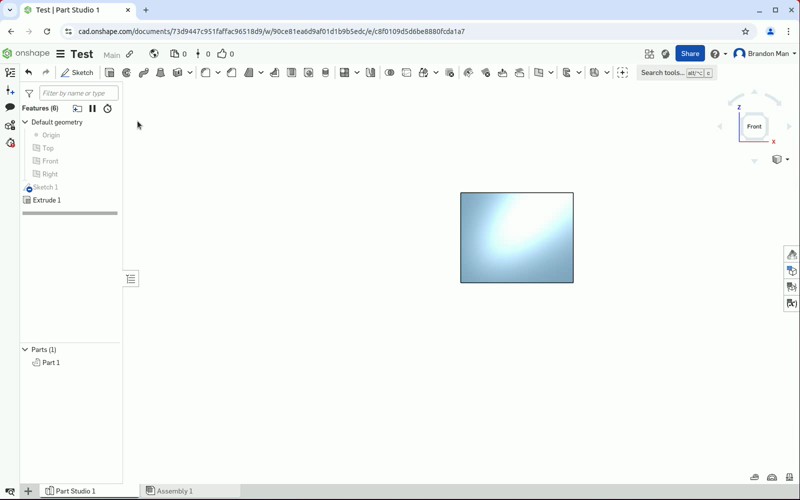
key(shift+h)
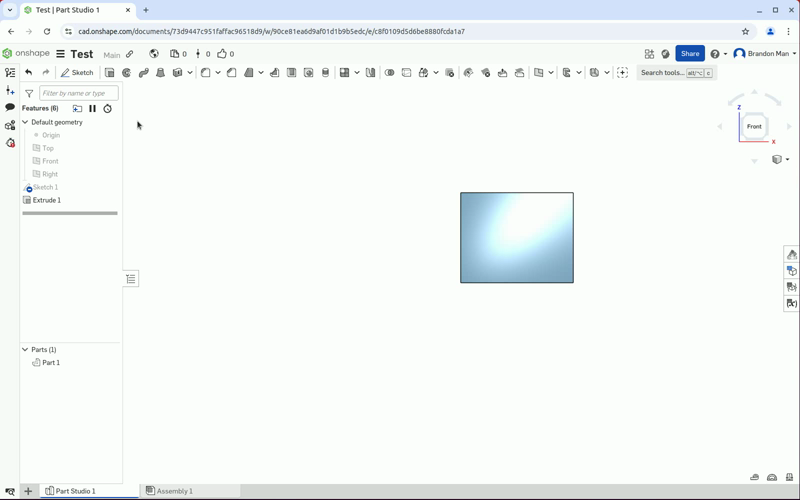
key(shift+h)
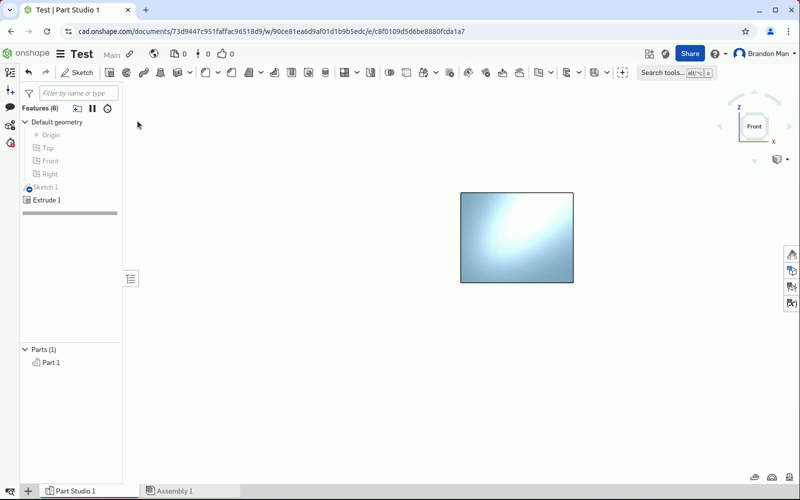
mouse_move(73, 189)
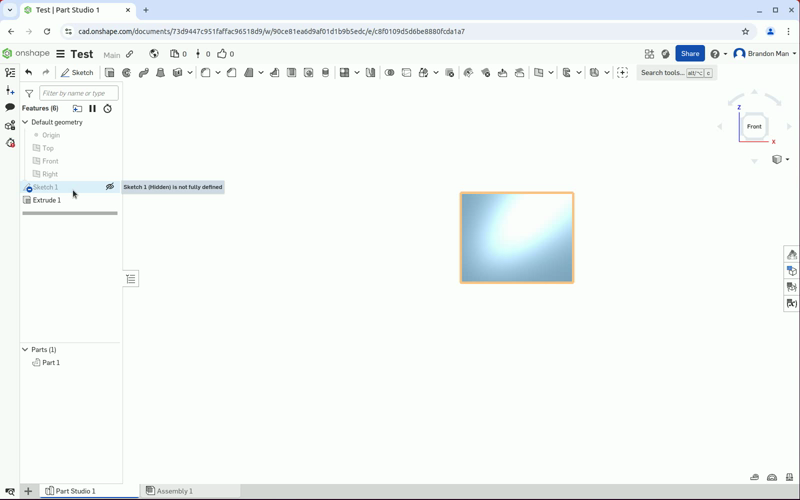
click(73, 189)
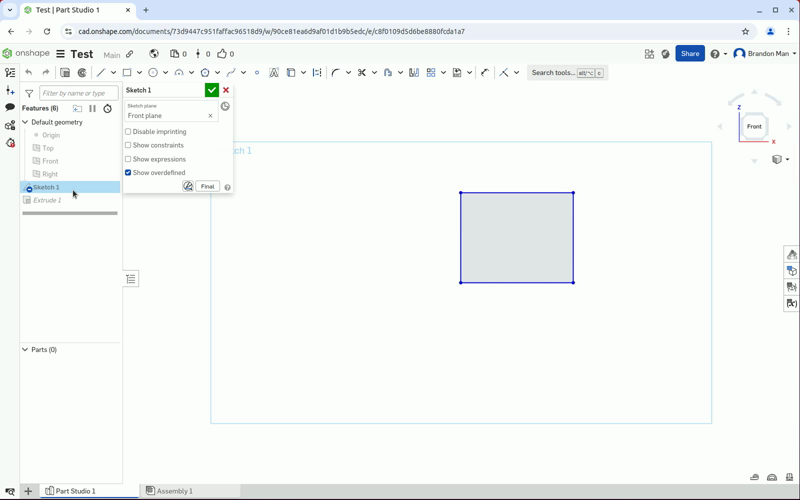
mouse_move(229, 92)
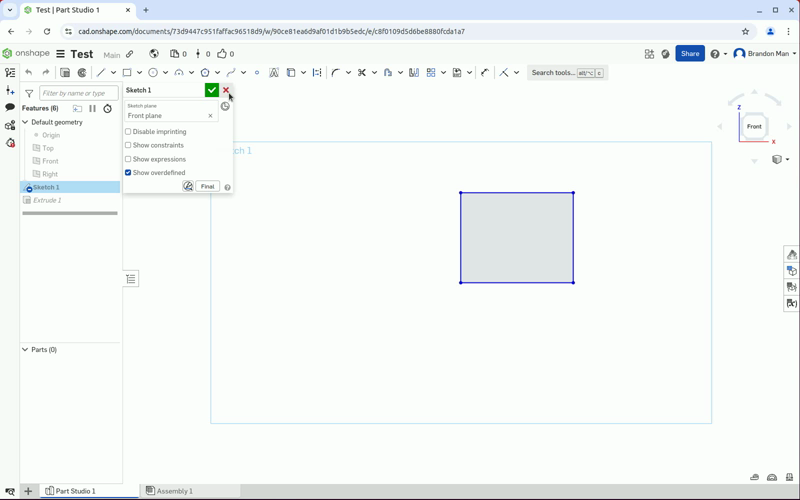
click(229, 92)
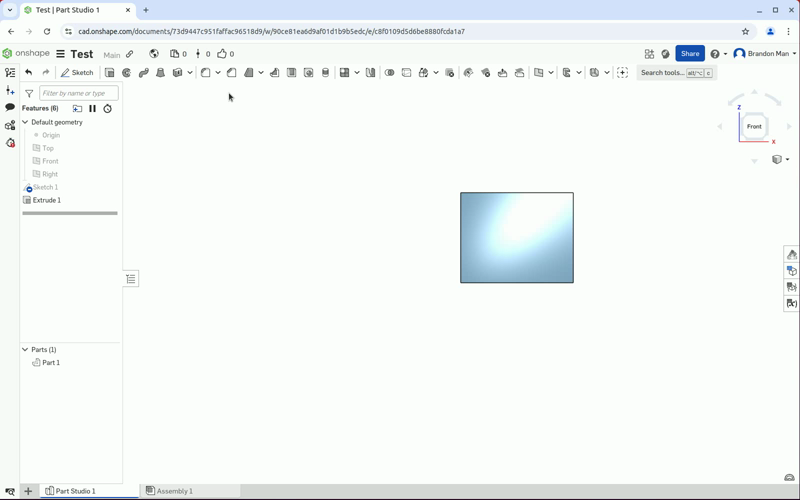
mouse_move(541, 75)
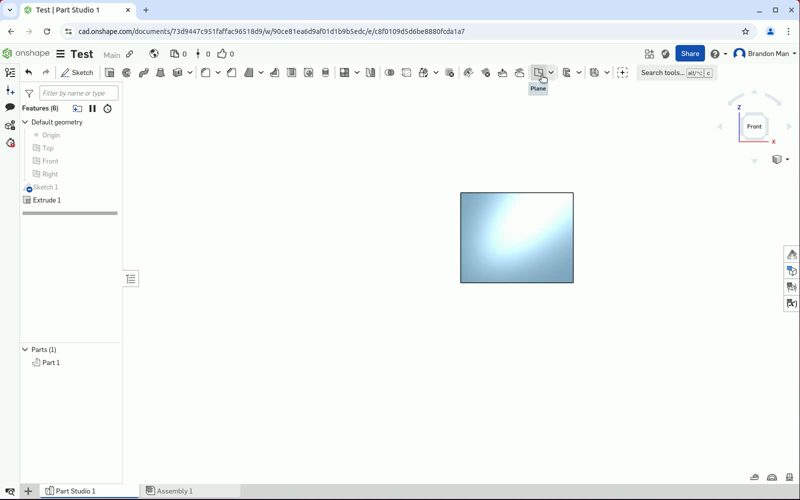
click(541, 75)
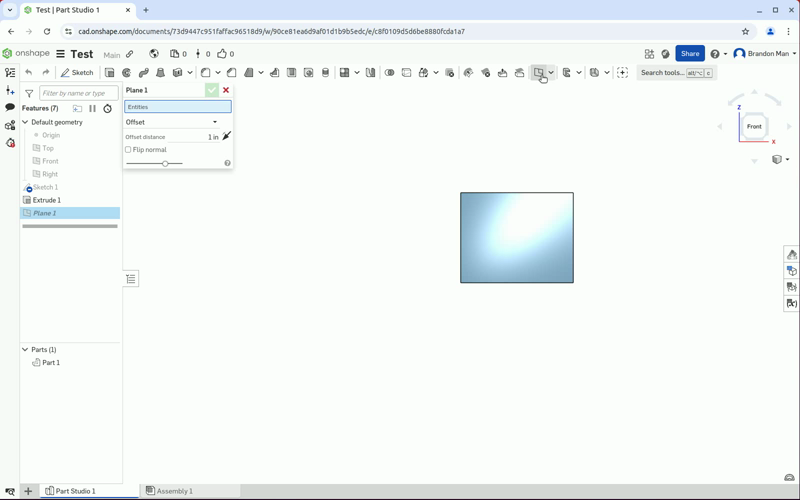
mouse_move(73, 163)
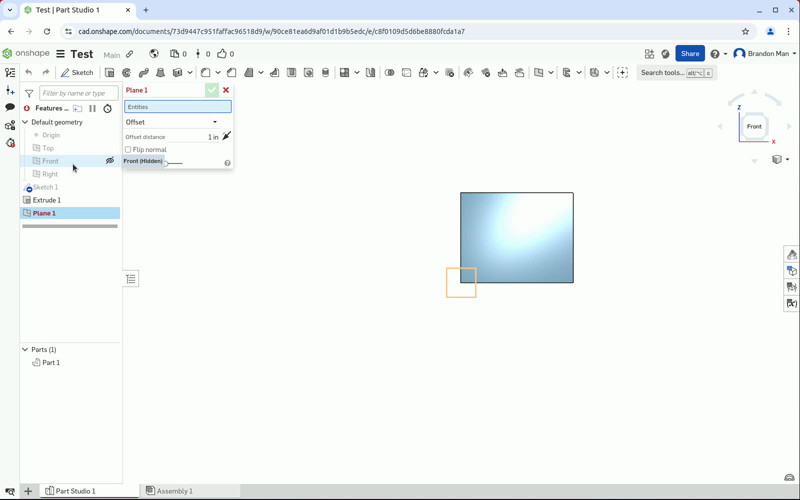
click(73, 163)
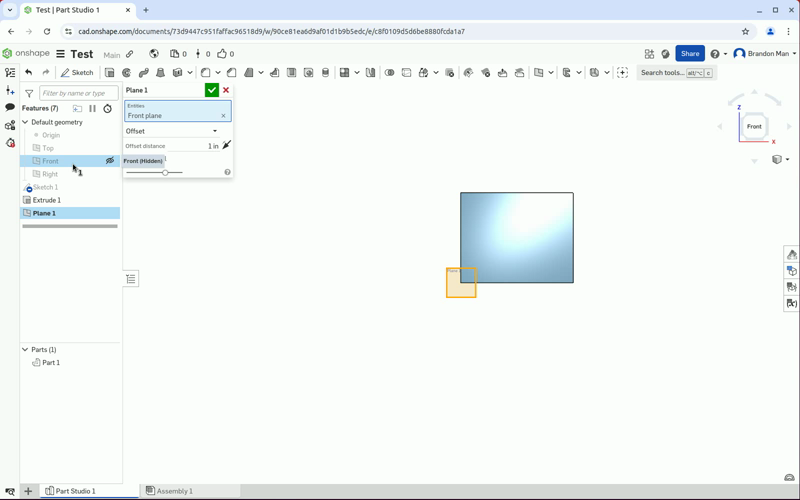
key(tab, 2)
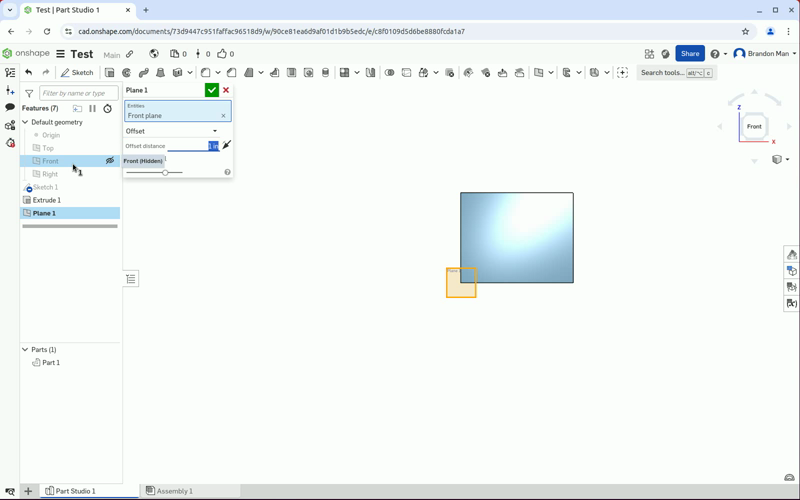
text(5.792)
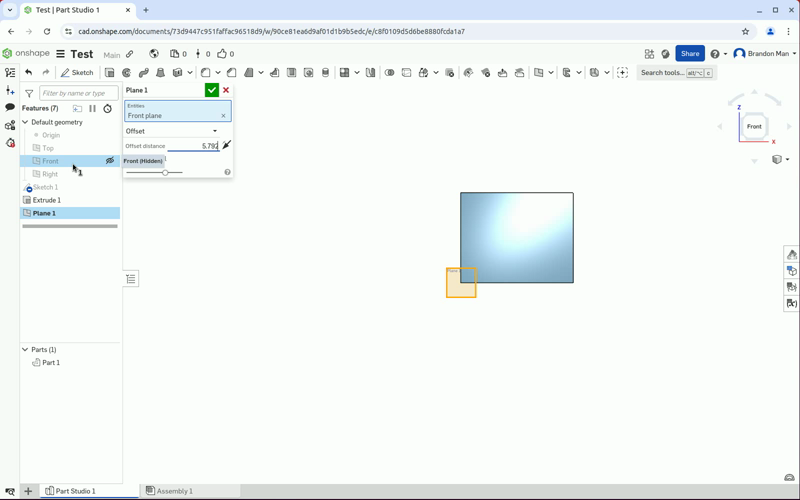
key(enter, 2)
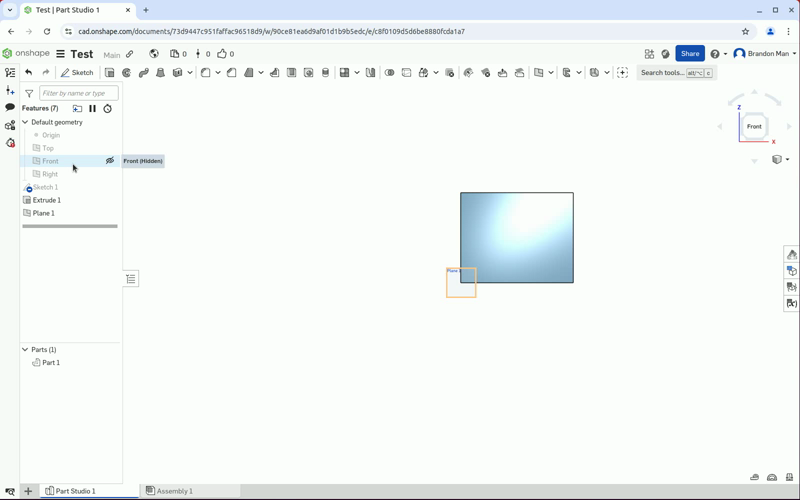
key(shift+s)
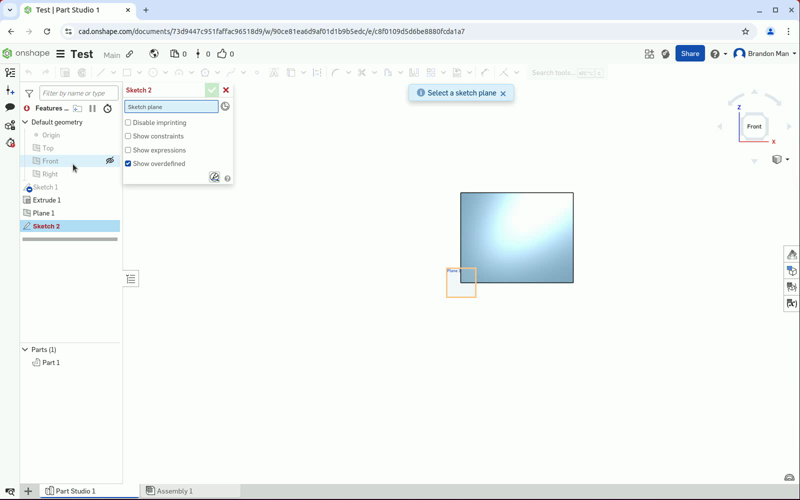
mouse_move(73, 215)
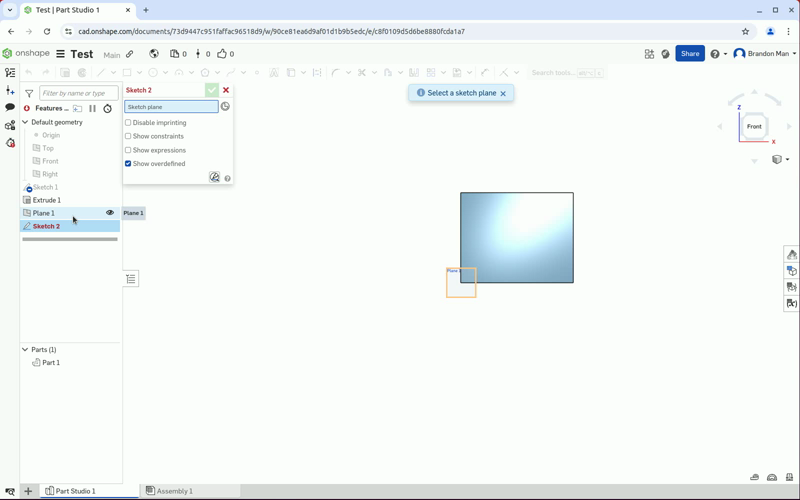
click(73, 215)
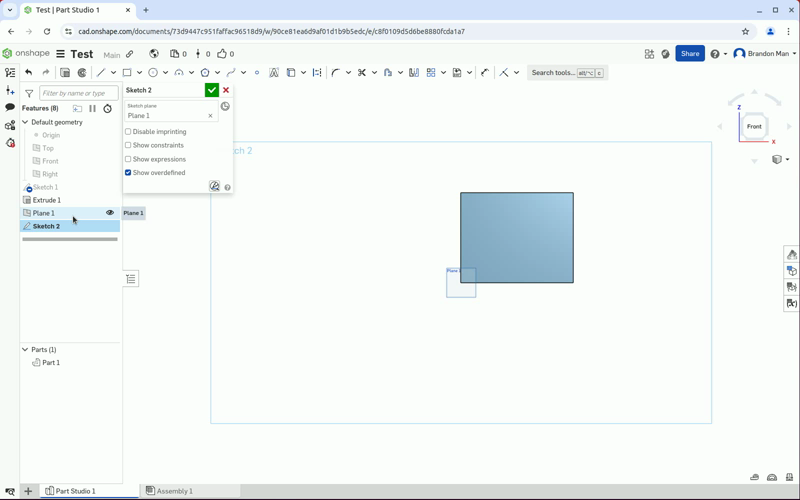
mouse_move(73, 352)
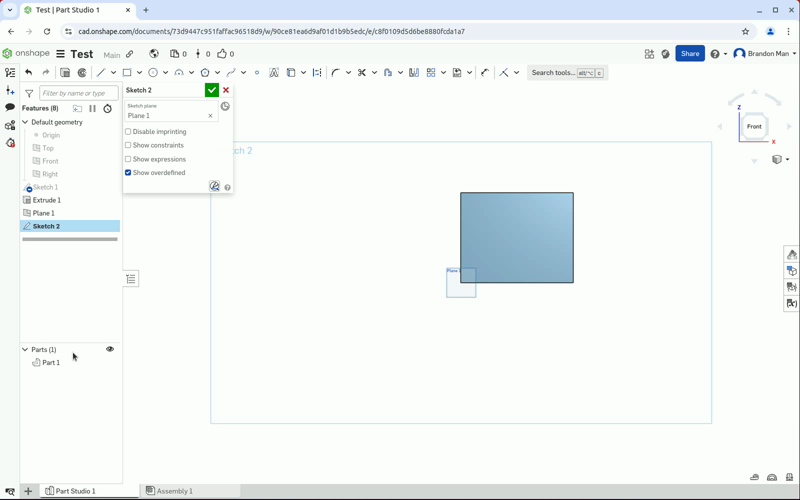
key(y)
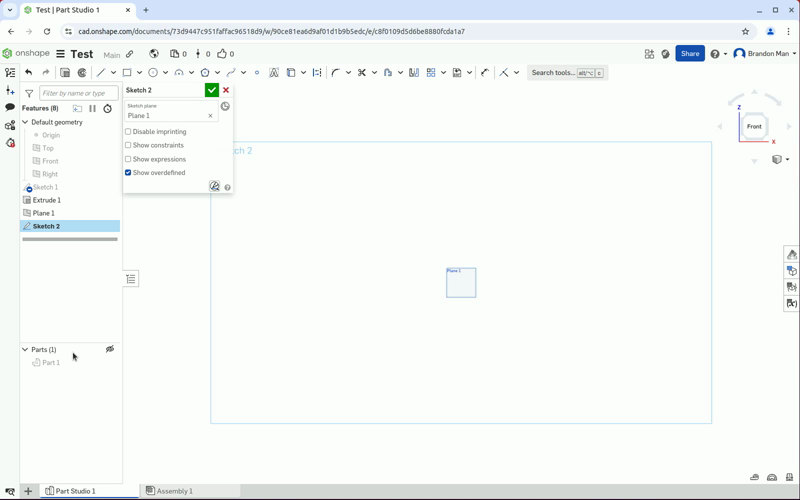
key(l)
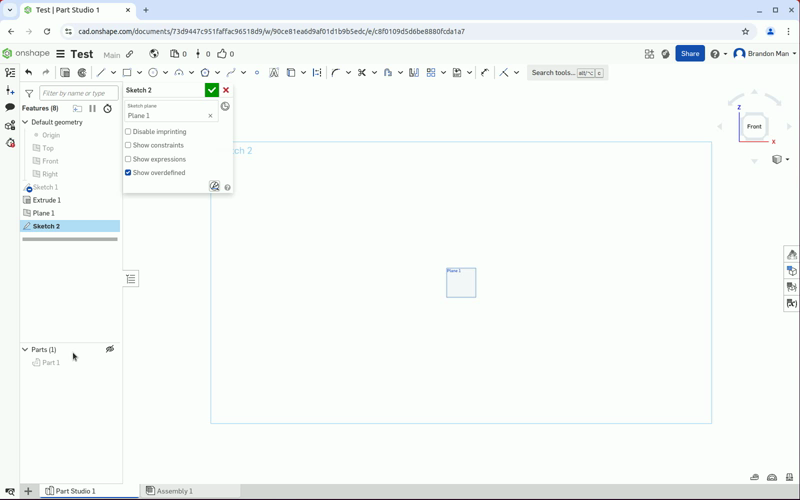
key_down(shift)
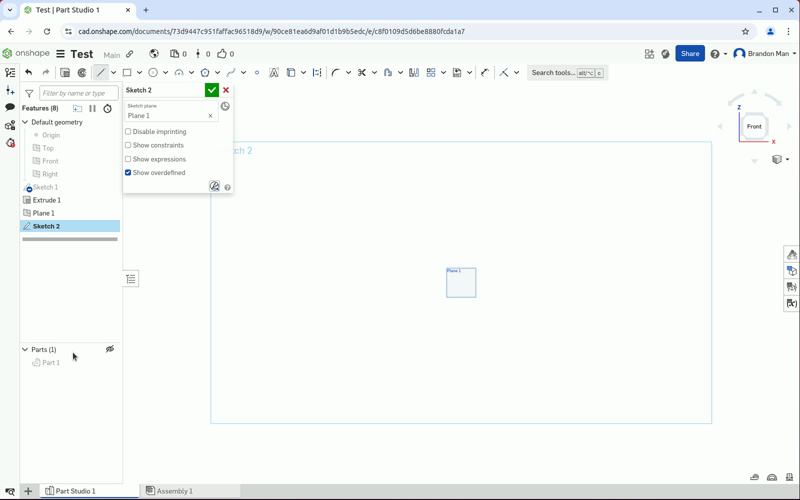
mouse_move(539, 220)
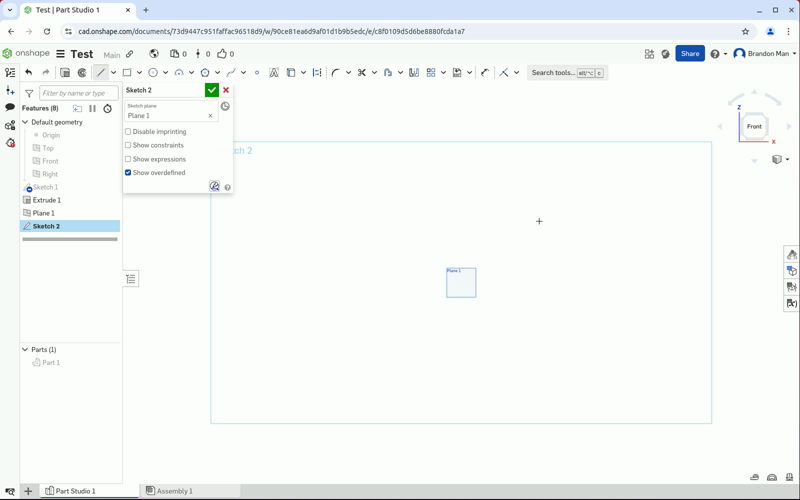
click(539, 220)
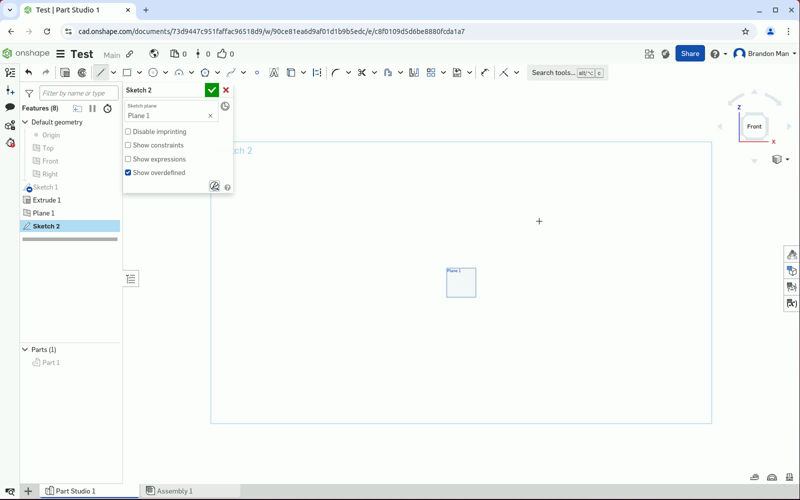
key_up(shift)
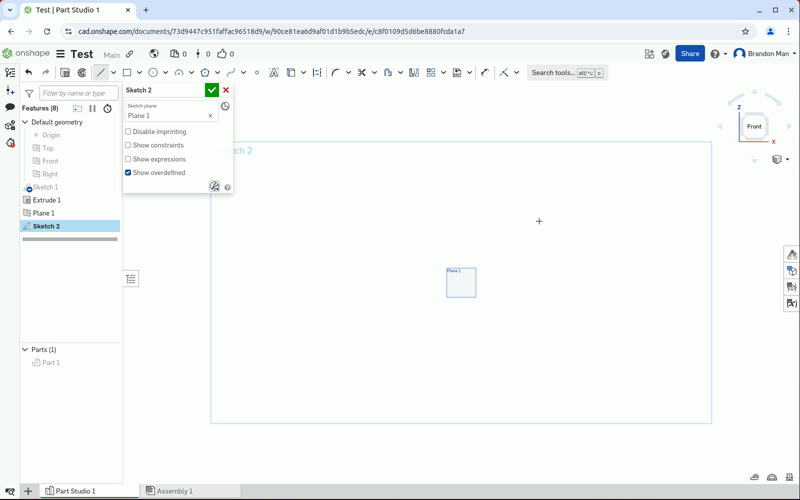
key_down(shift)
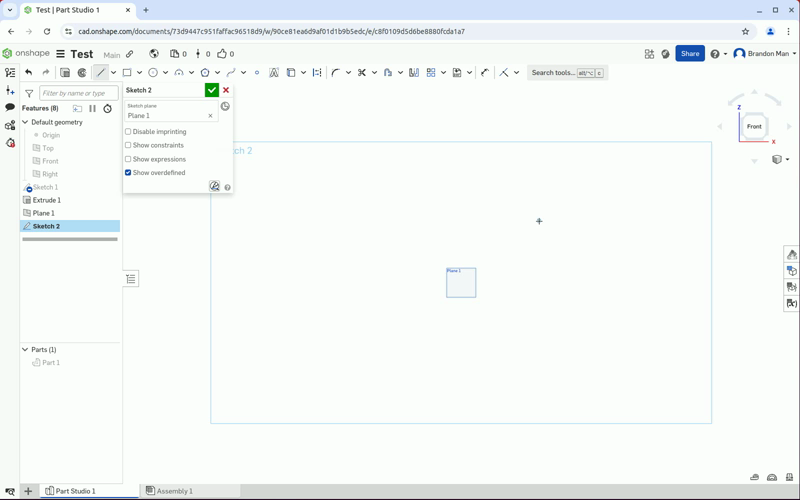
mouse_move(569, 220)
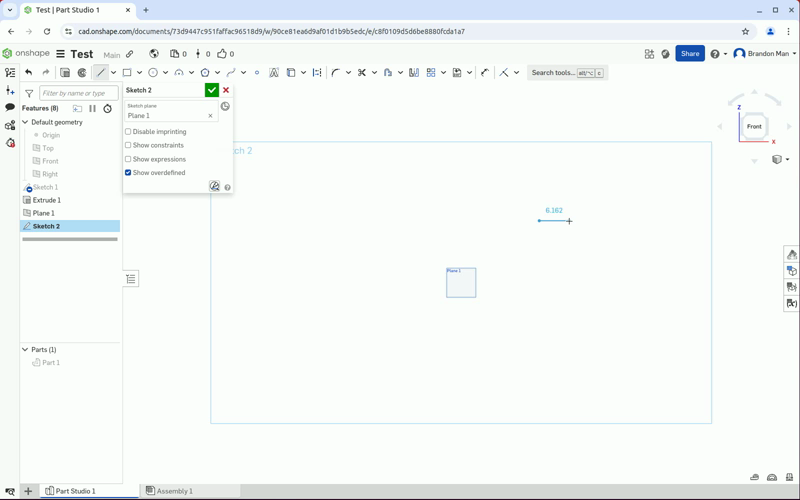
mouse_move(562, 220)
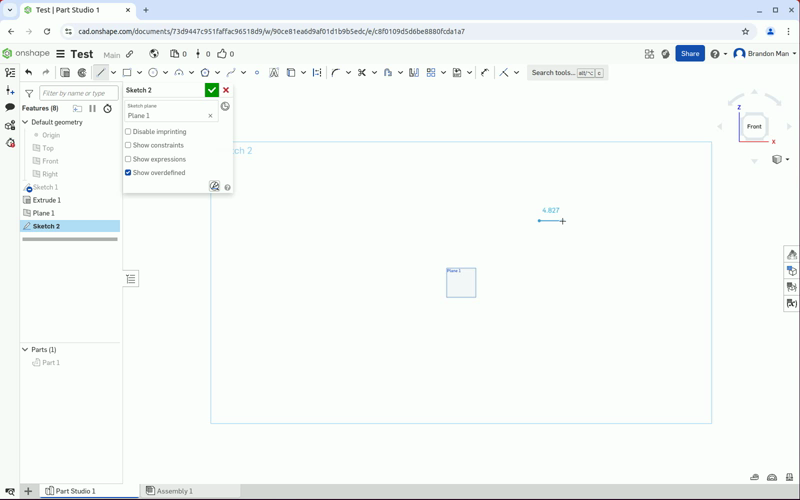
click(562, 220)
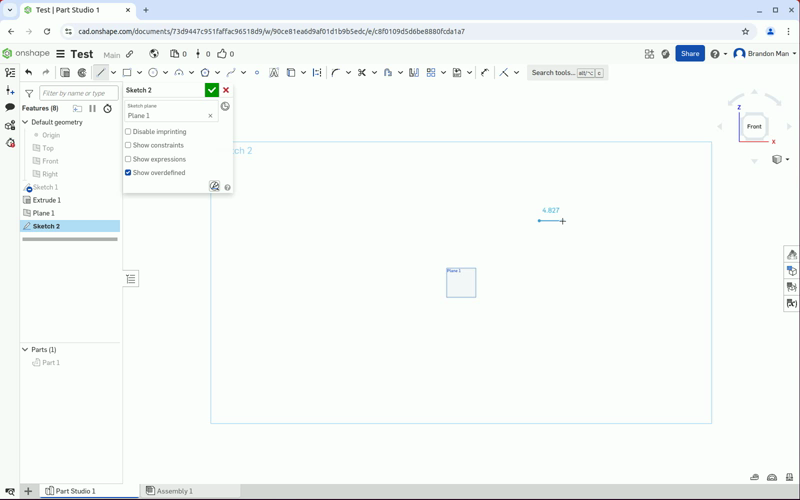
key_up(shift)
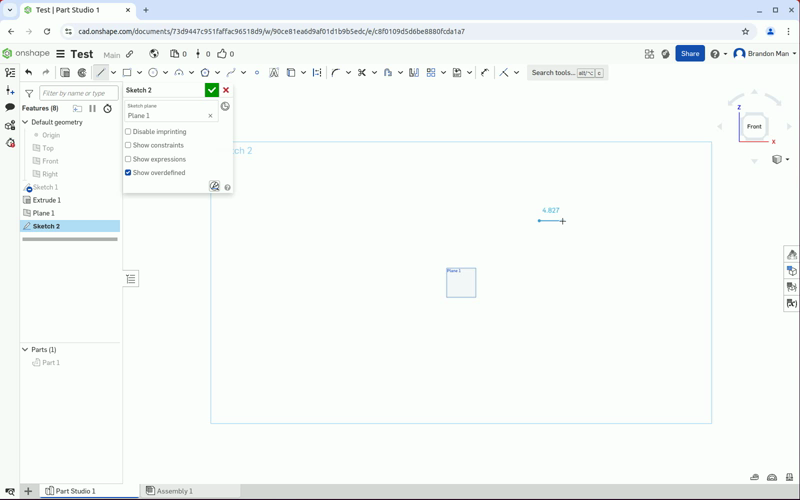
key_down(shift)
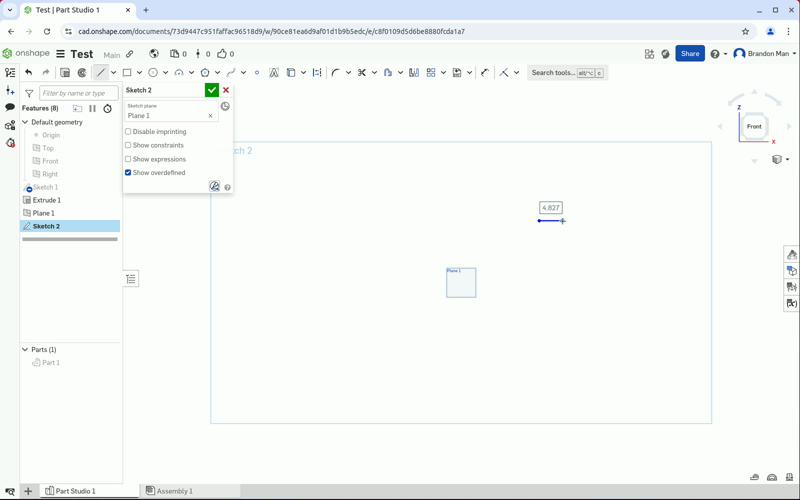
mouse_move(589, 220)
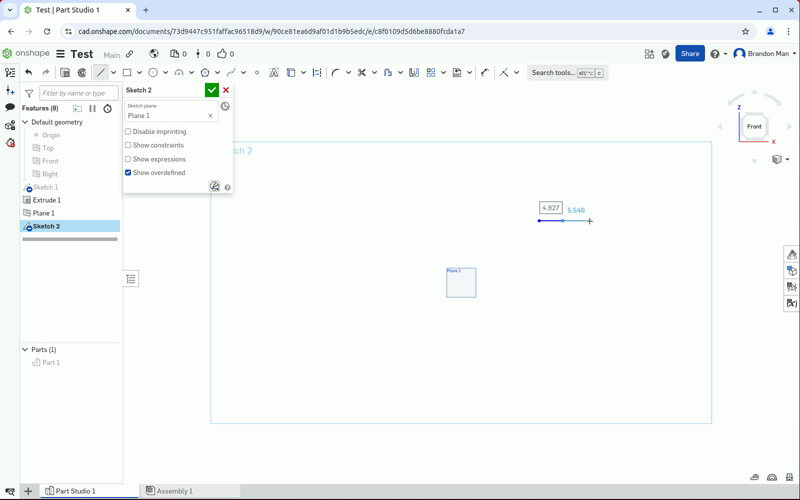
mouse_move(562, 210)
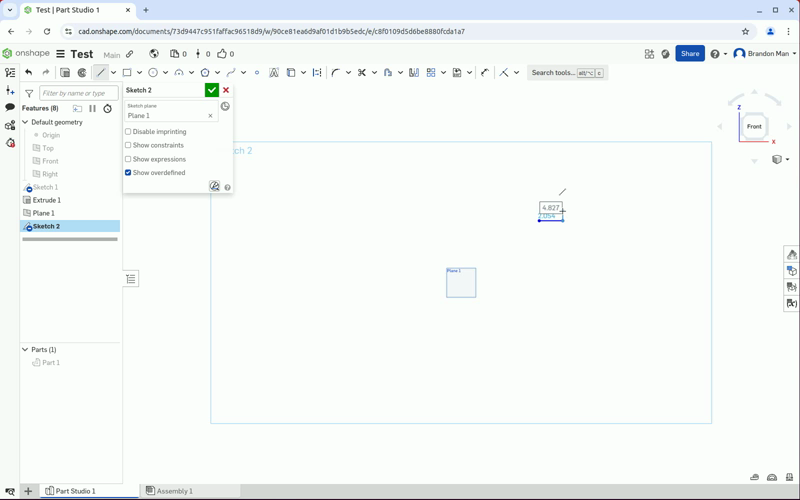
click(562, 210)
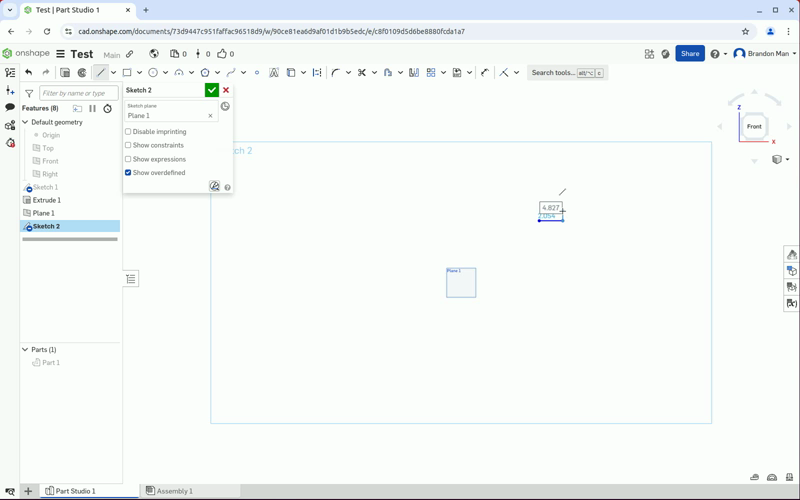
key_up(shift)
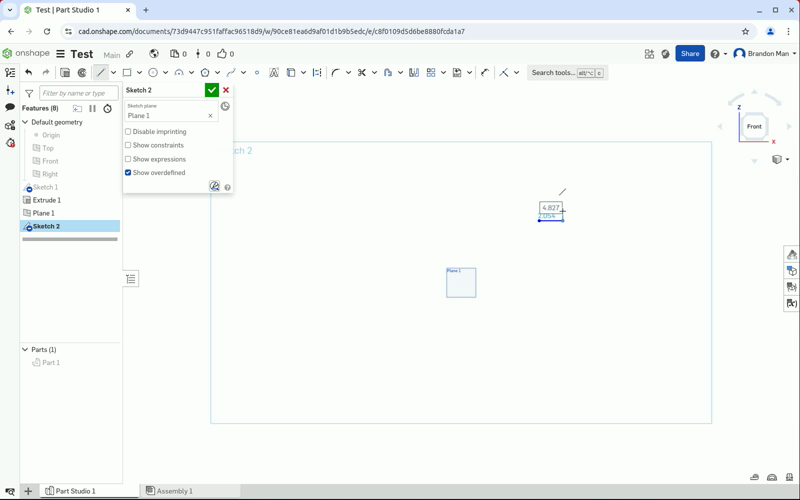
key_down(shift)
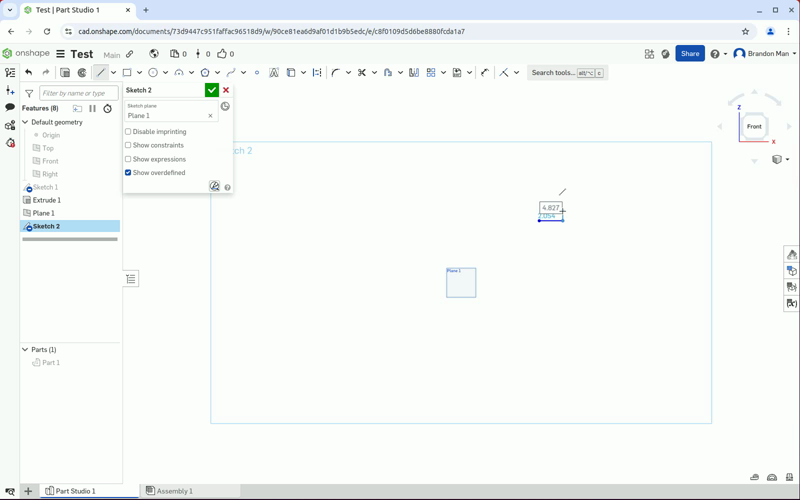
mouse_move(589, 210)
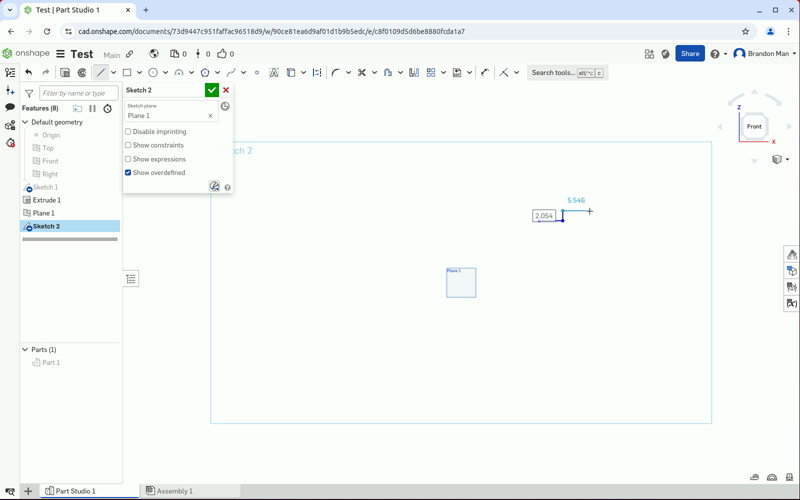
mouse_move(539, 210)
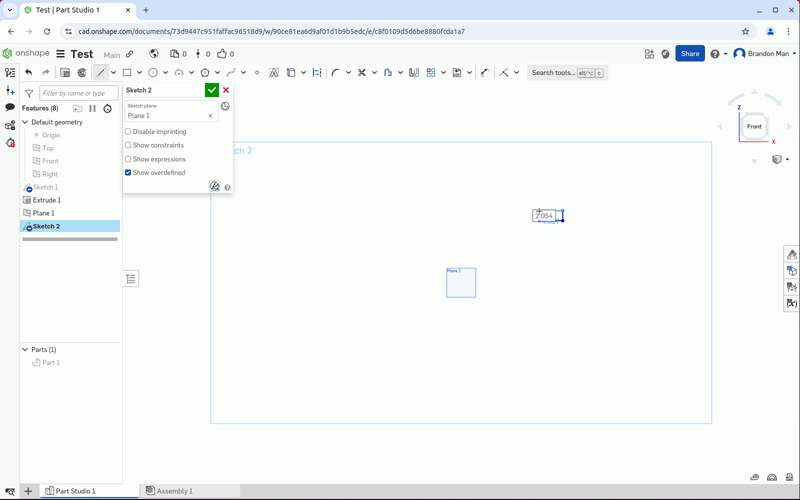
click(539, 210)
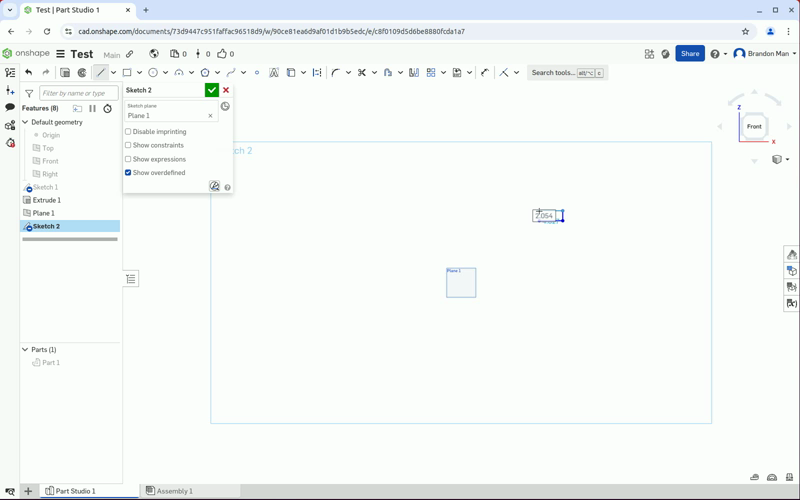
key_up(shift)
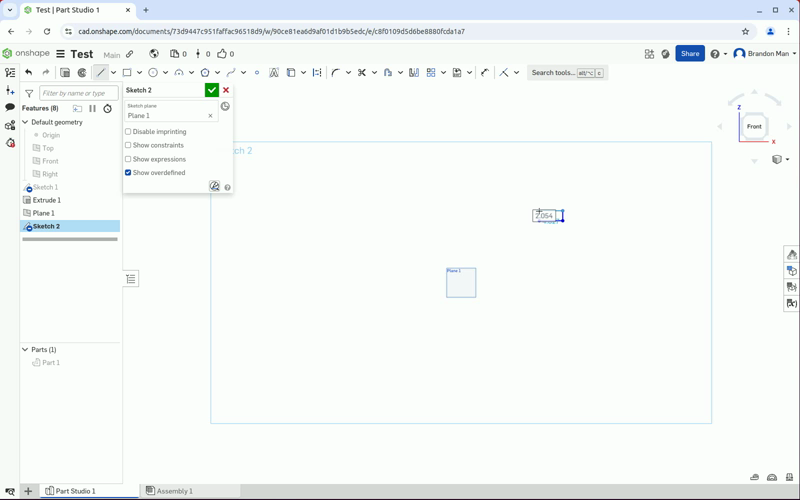
mouse_move(569, 210)
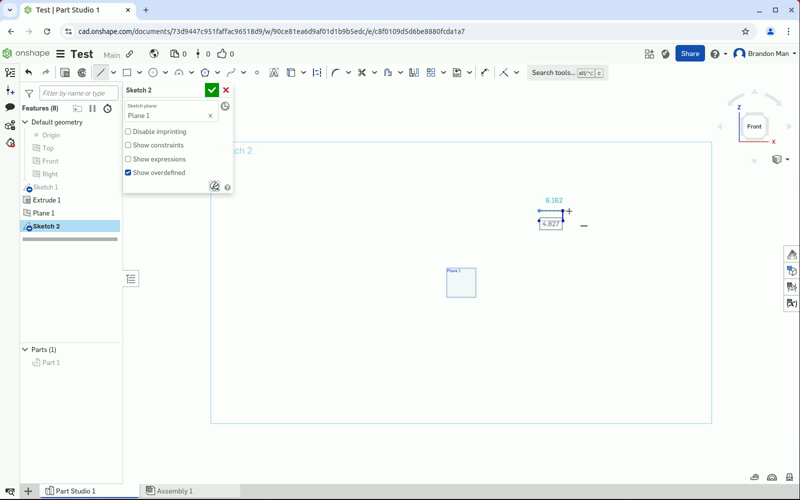
key_down(shift)
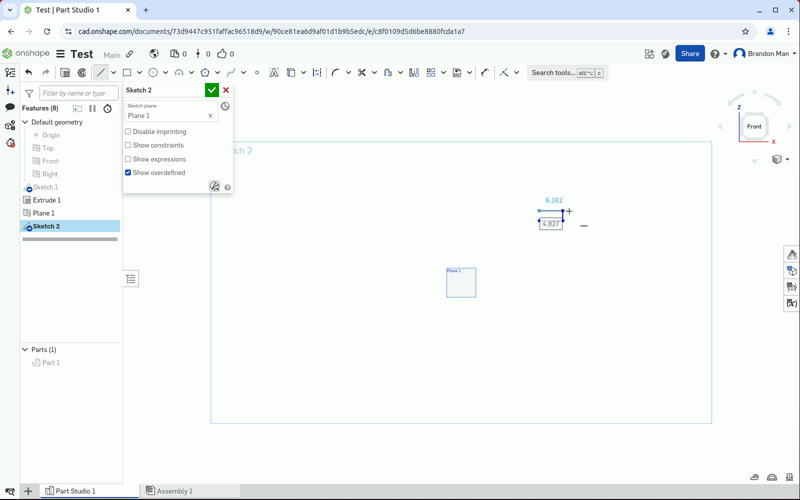
mouse_move(539, 220)
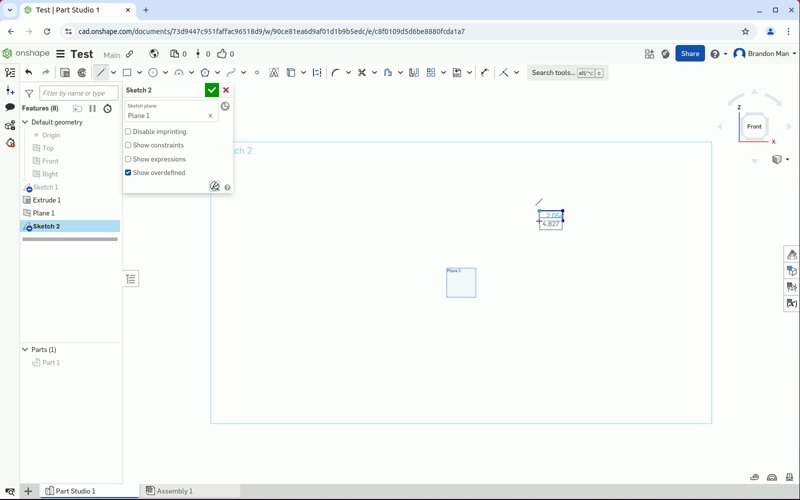
key_up(shift)
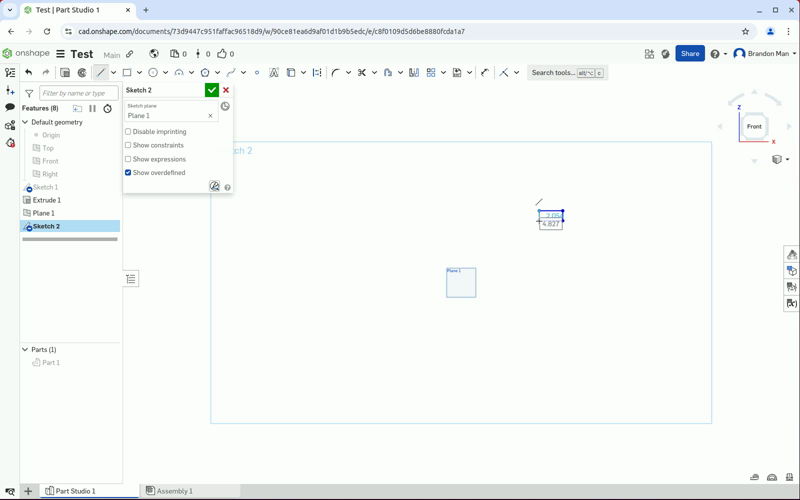
click(539, 220)
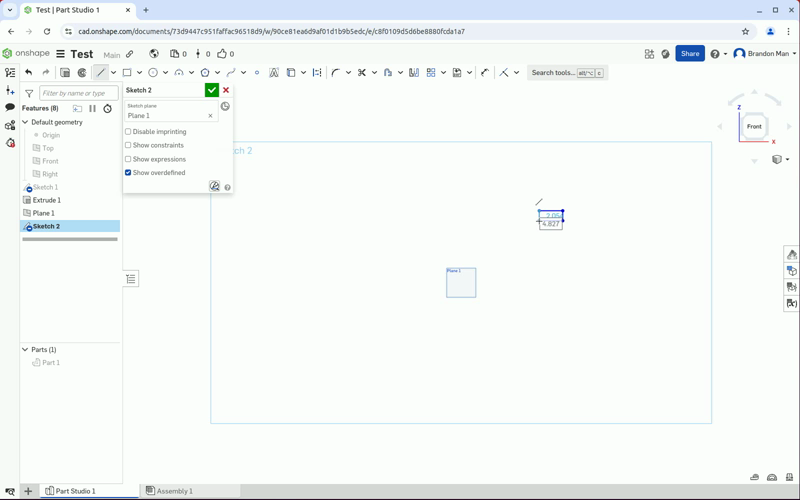
key(esc)
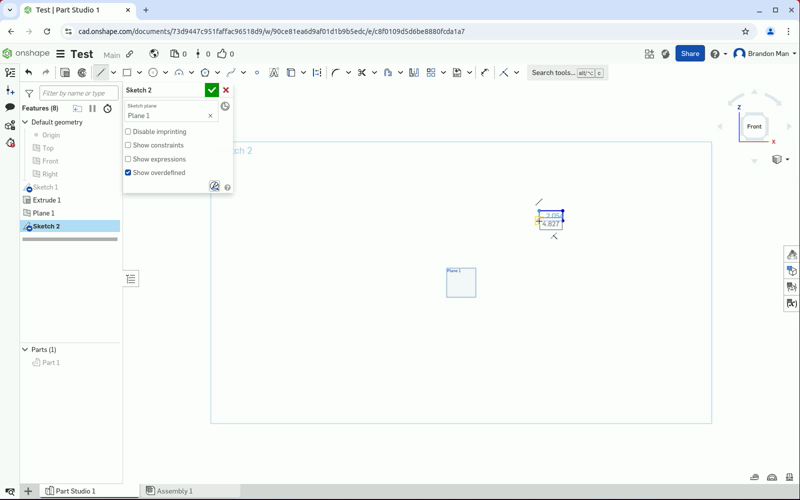
mouse_move(542, 212)
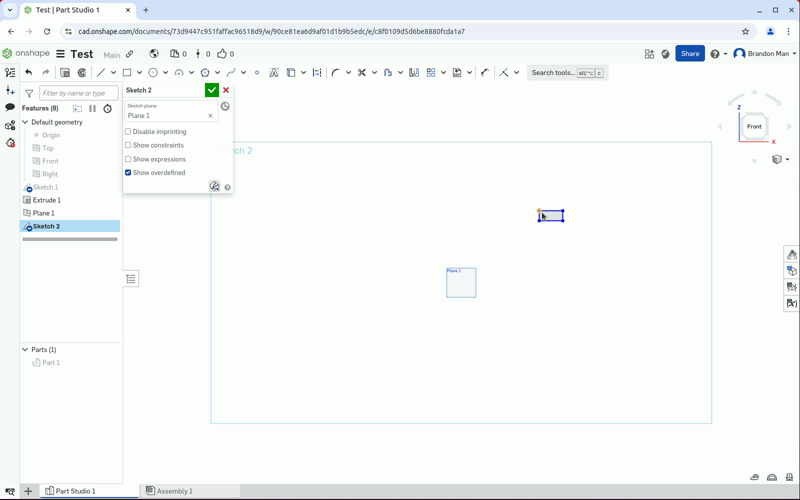
scroll(6)
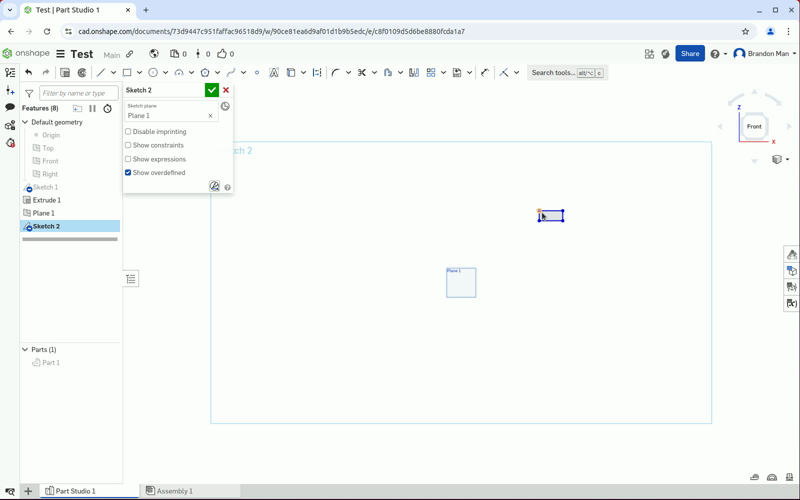
scroll(6)
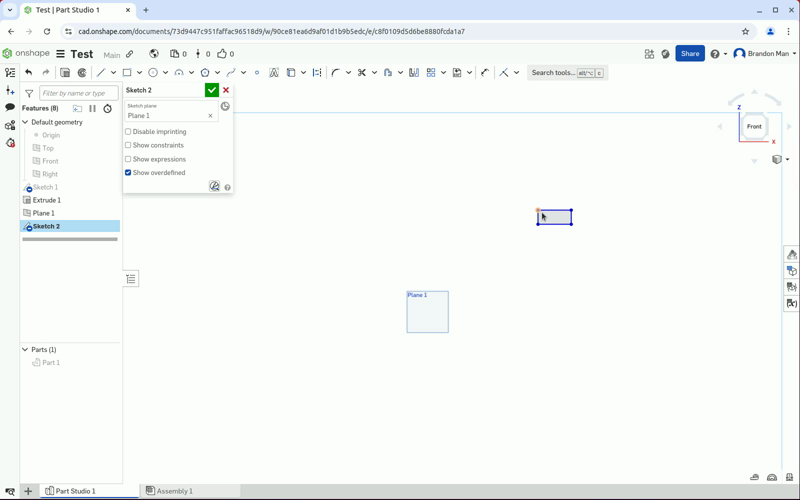
scroll(6)
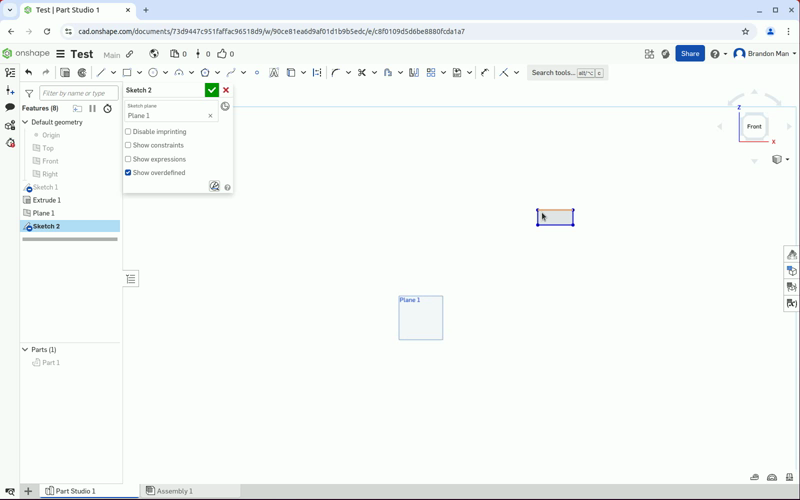
scroll(6)
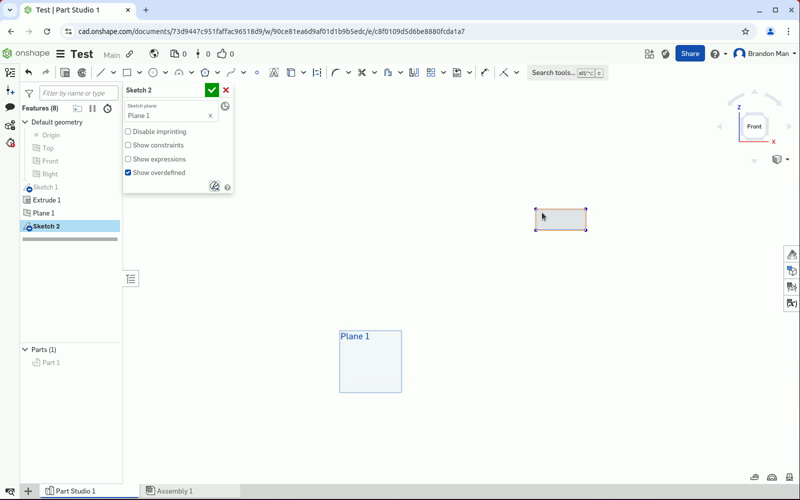
scroll(6)
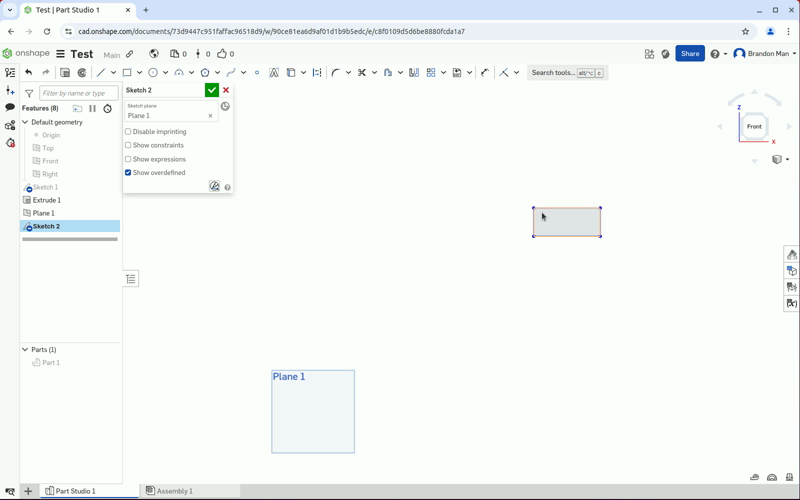
scroll(6)
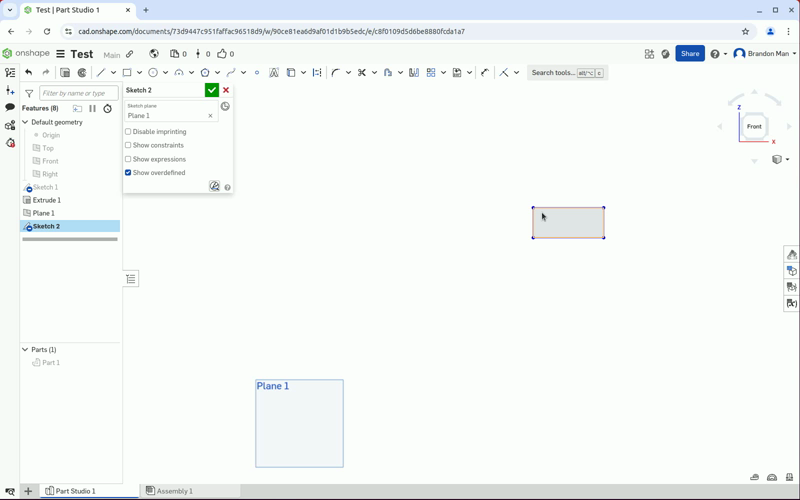
scroll(6)
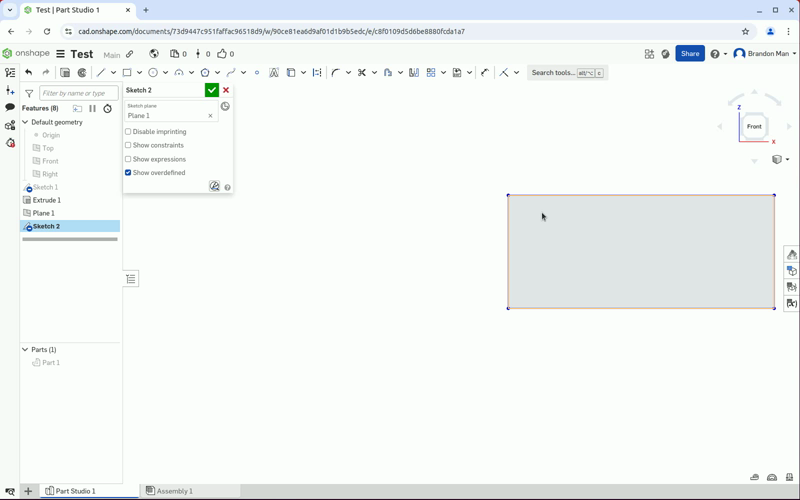
click(542, 212)
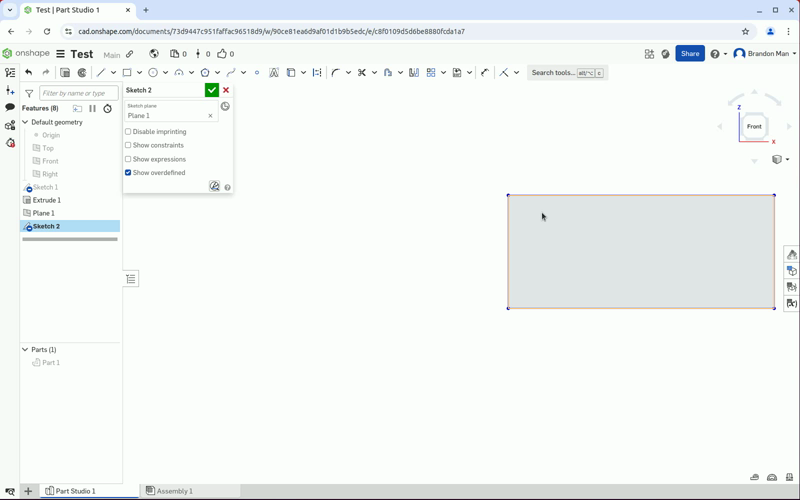
scroll(-6)
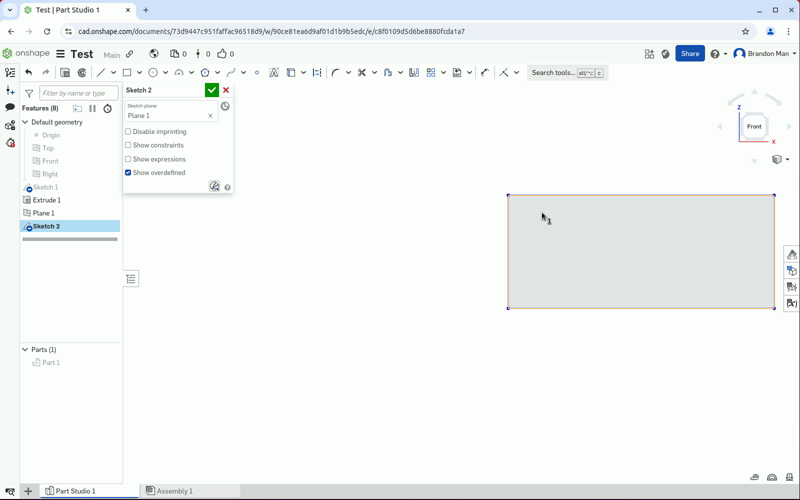
scroll(-6)
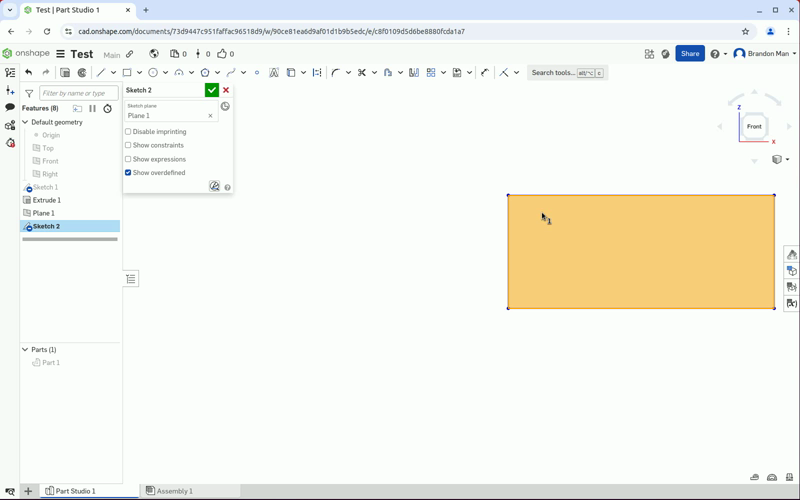
scroll(-6)
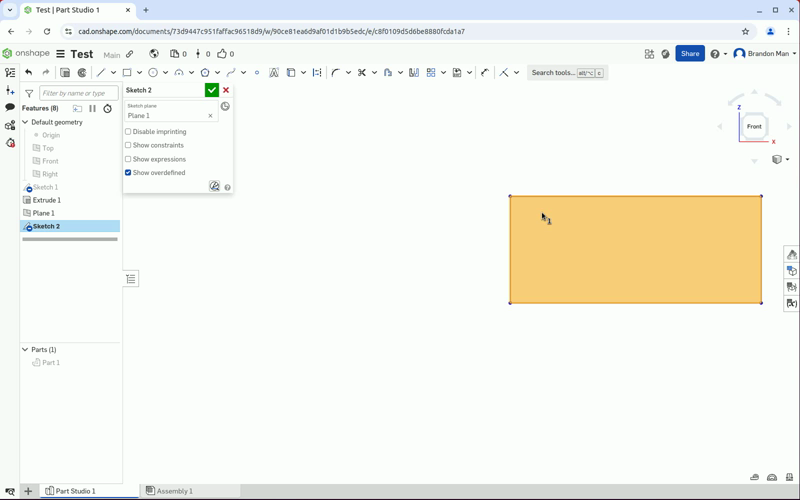
scroll(-6)
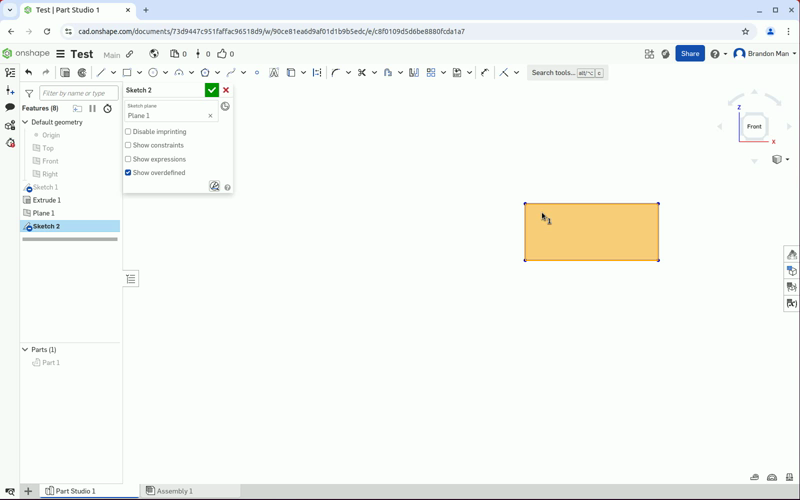
scroll(-6)
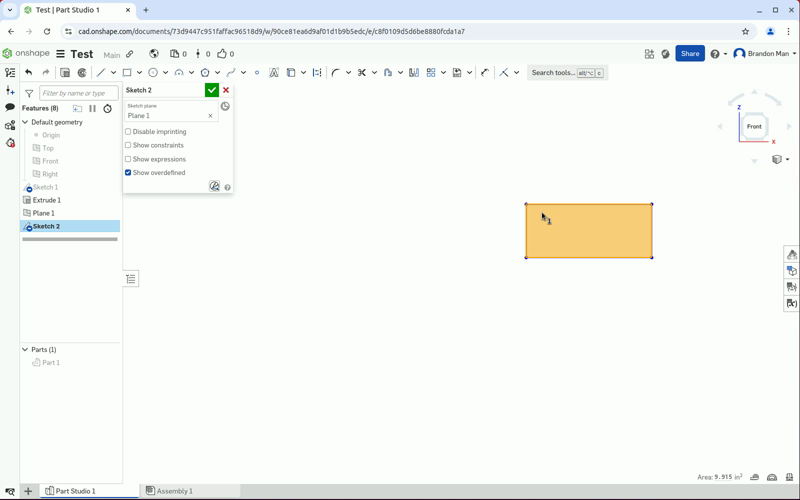
scroll(-6)
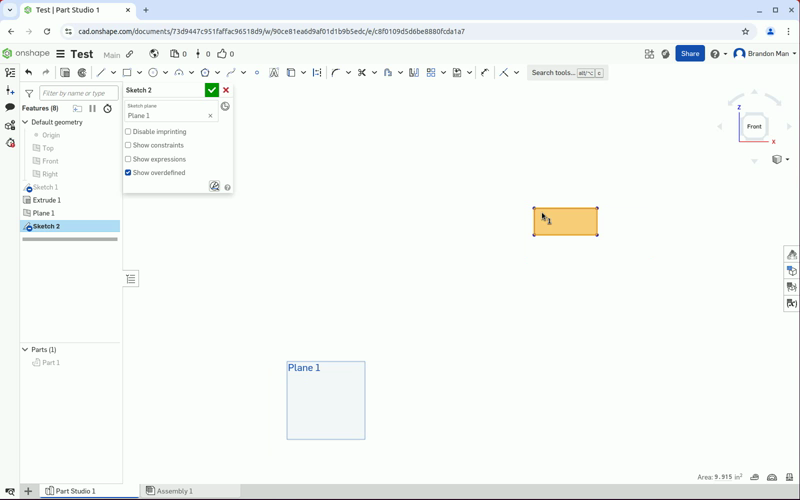
scroll(-6)
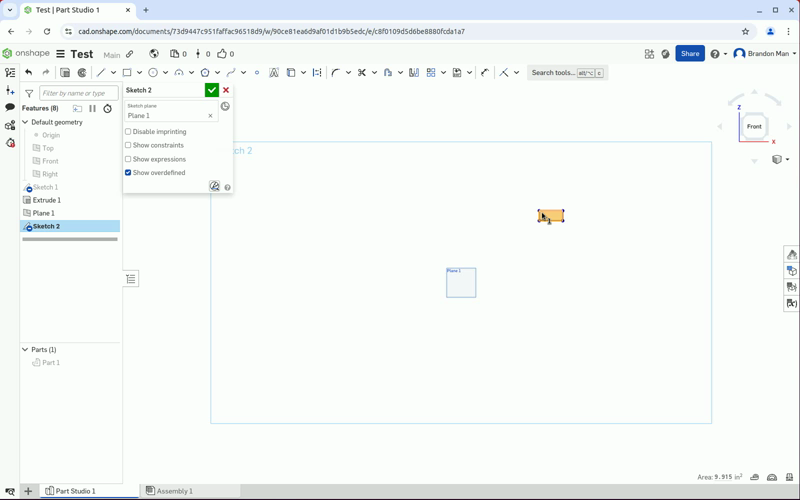
mouse_move(73, 352)
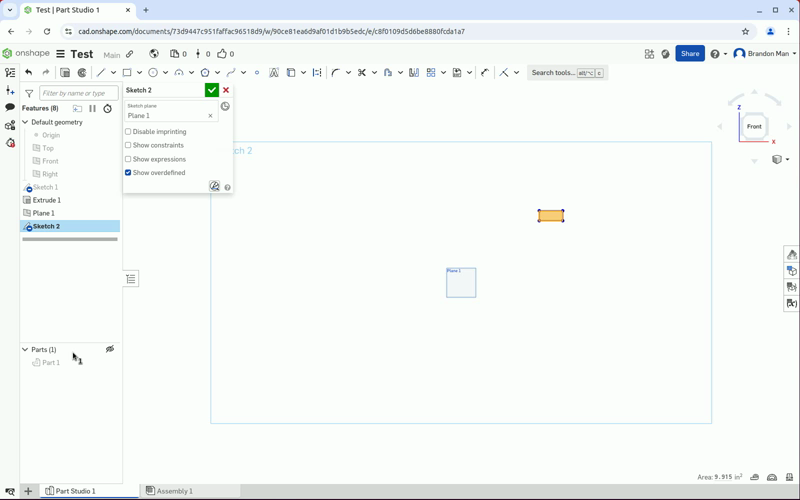
key(shift+y)
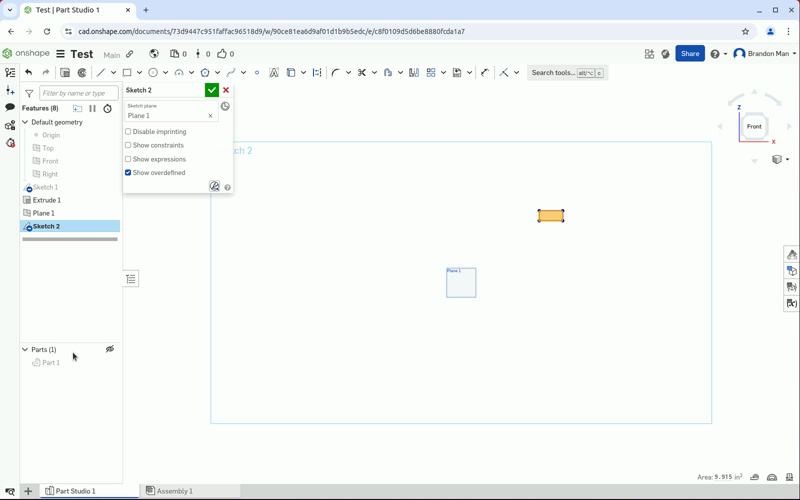
key(shift+e)
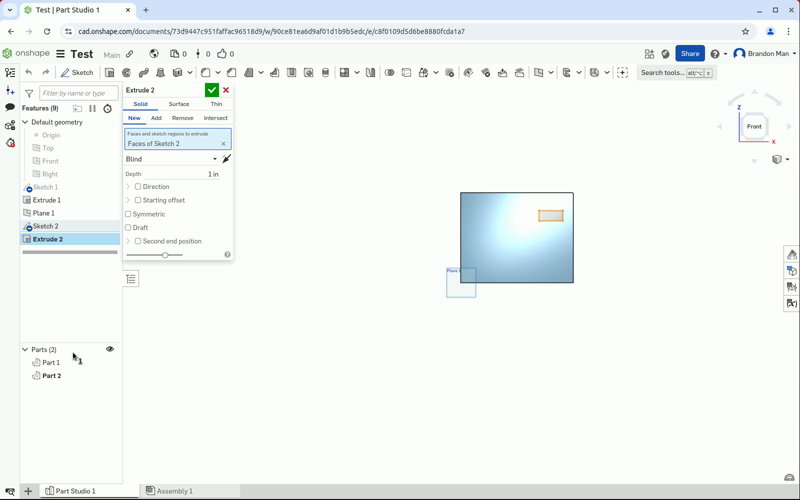
mouse_move(143, 106)
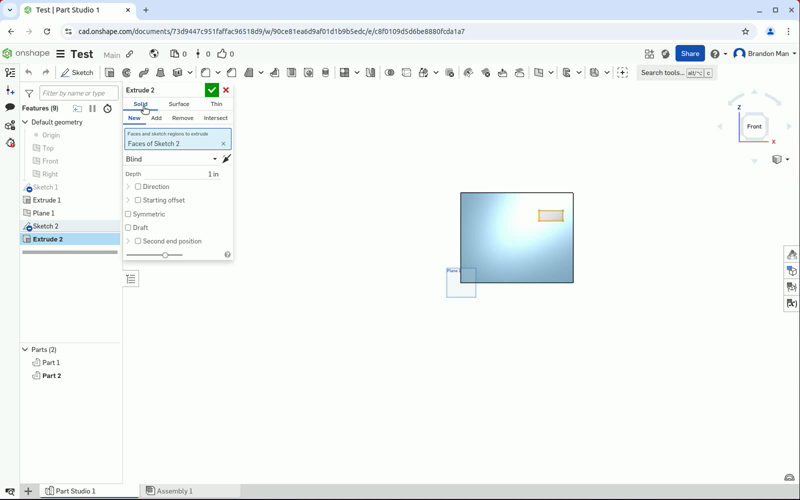
click(143, 106)
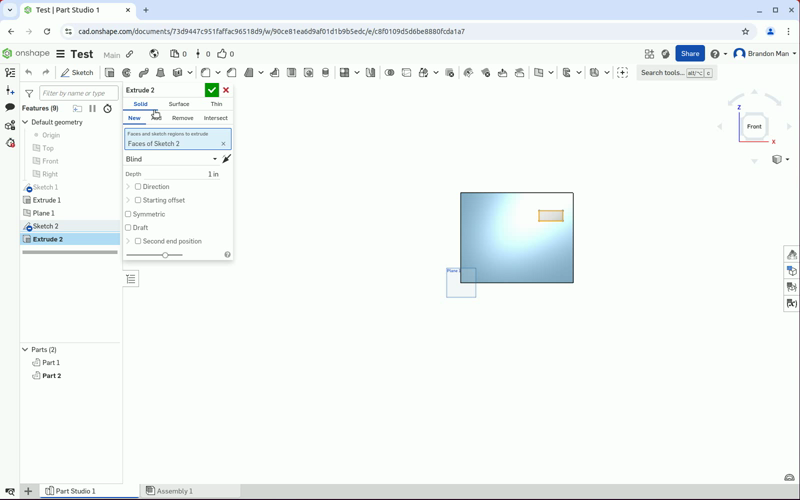
mouse_move(186, 120)
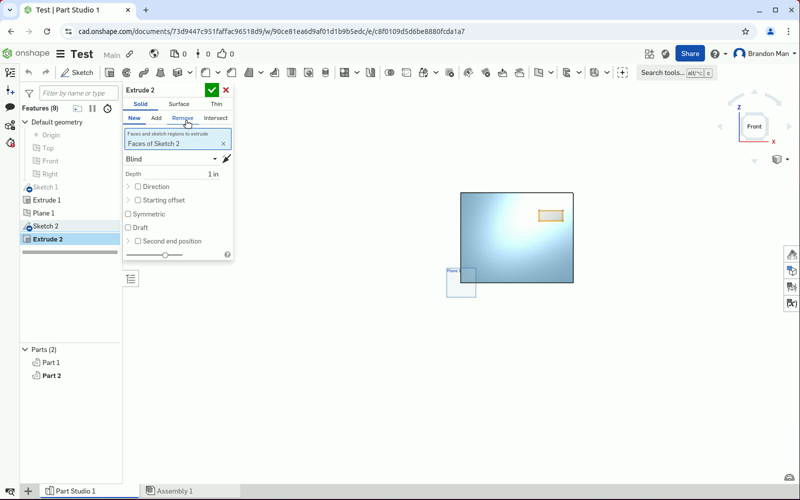
click(186, 120)
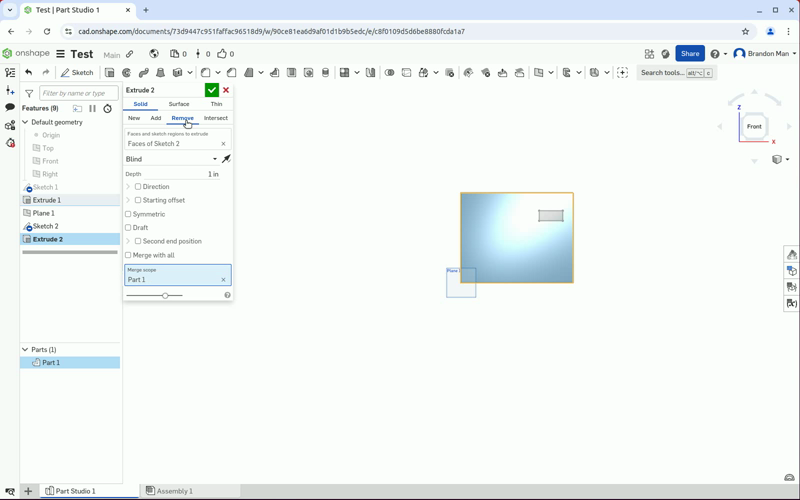
key(tab, 4)
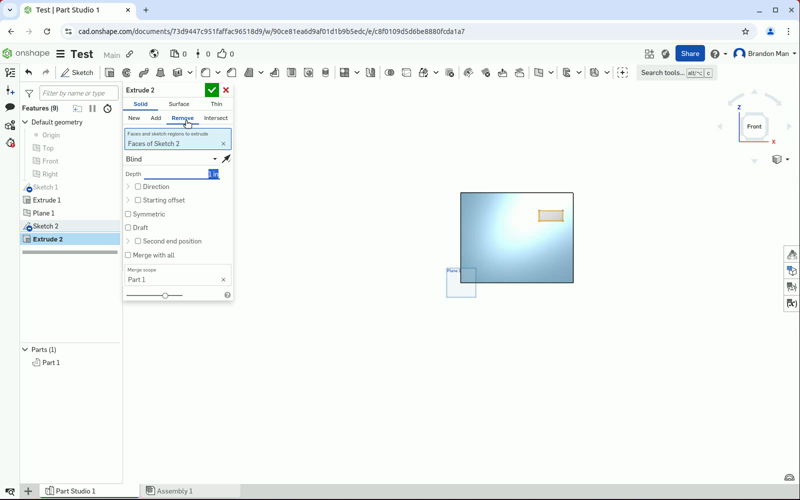
text(0.241)
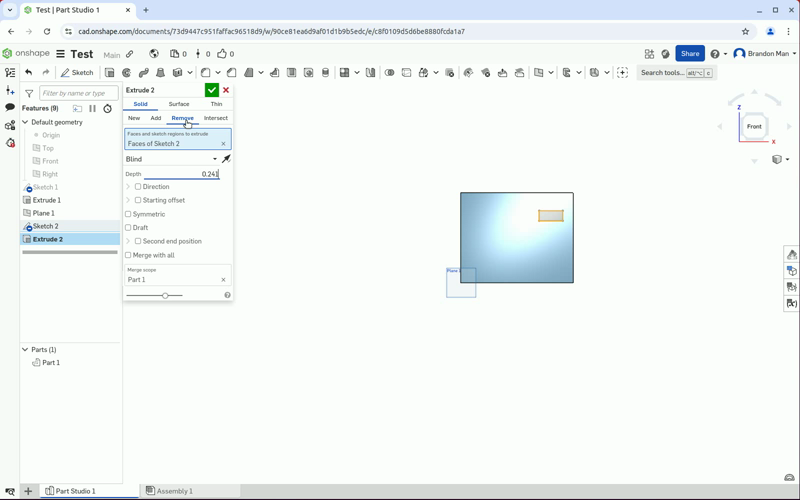
key(tab, 6)
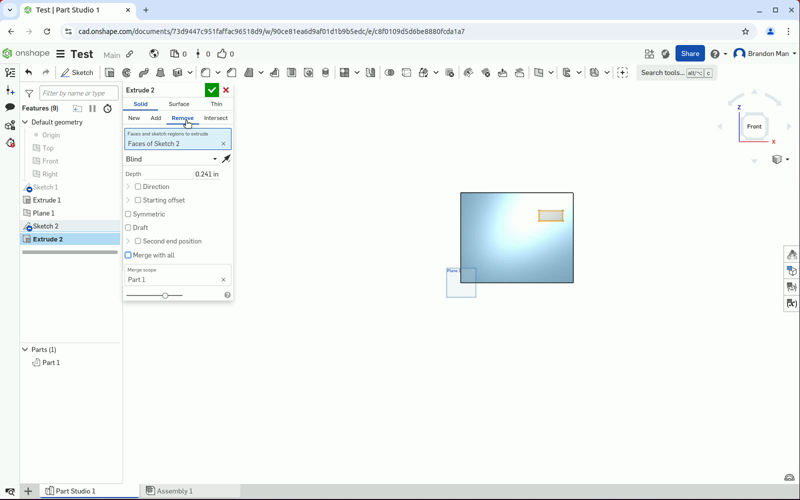
key(space)
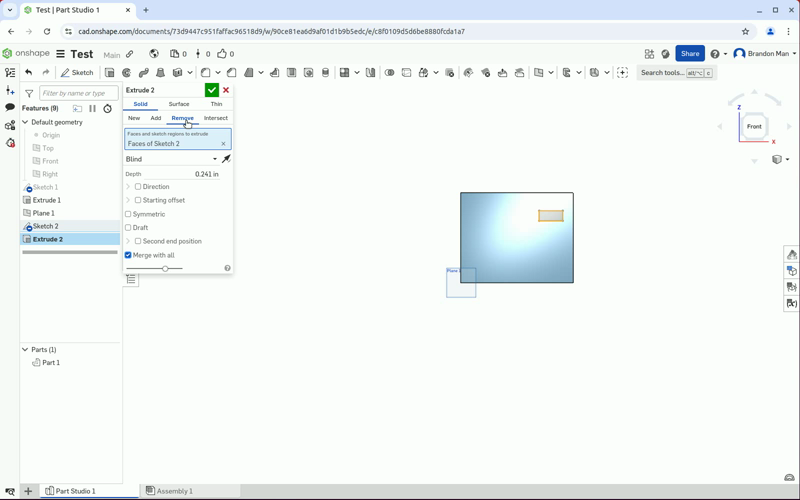
key(enter)
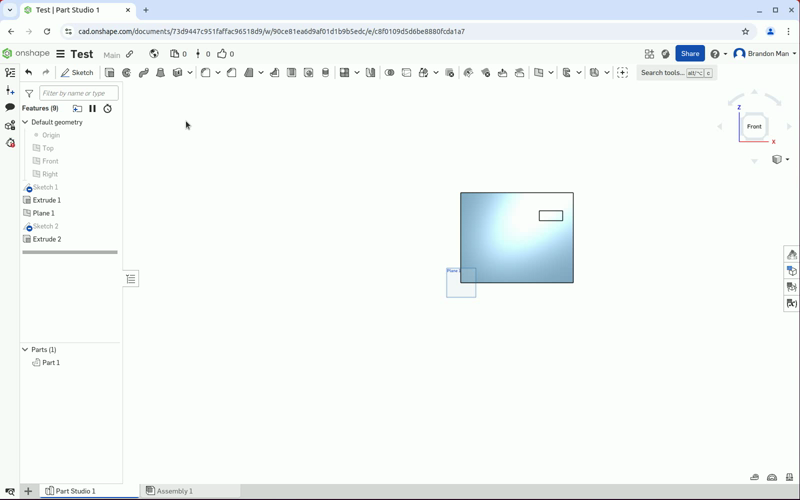
key(shift+h)
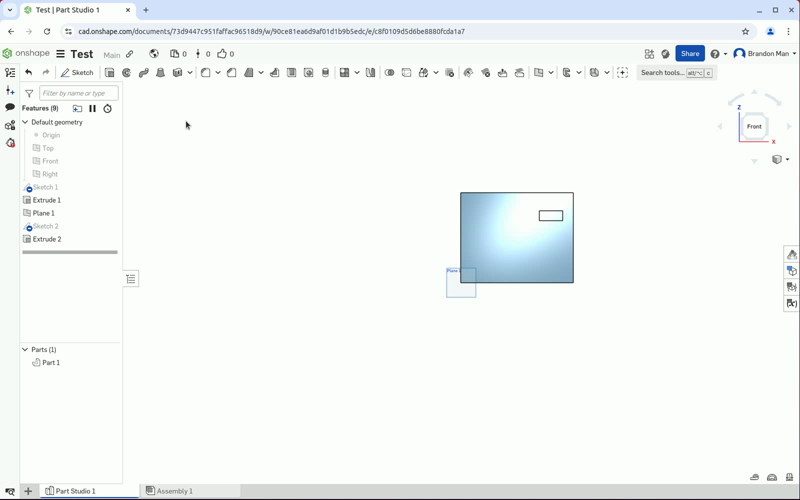
key(shift+h)
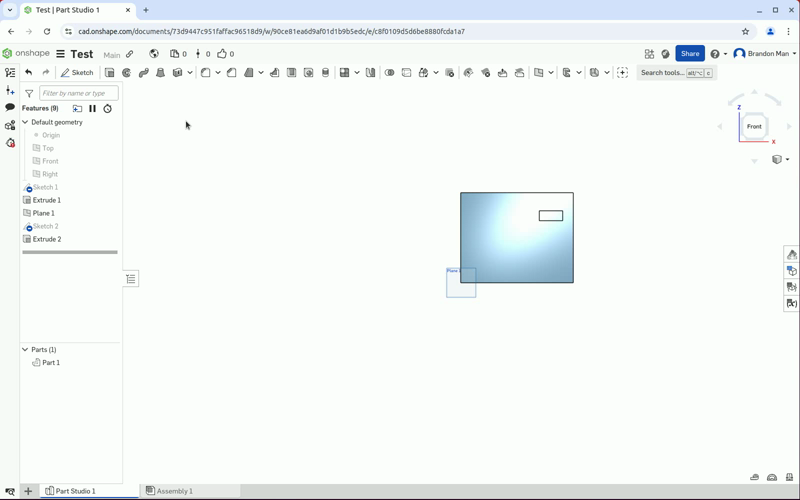
mouse_move(73, 189)
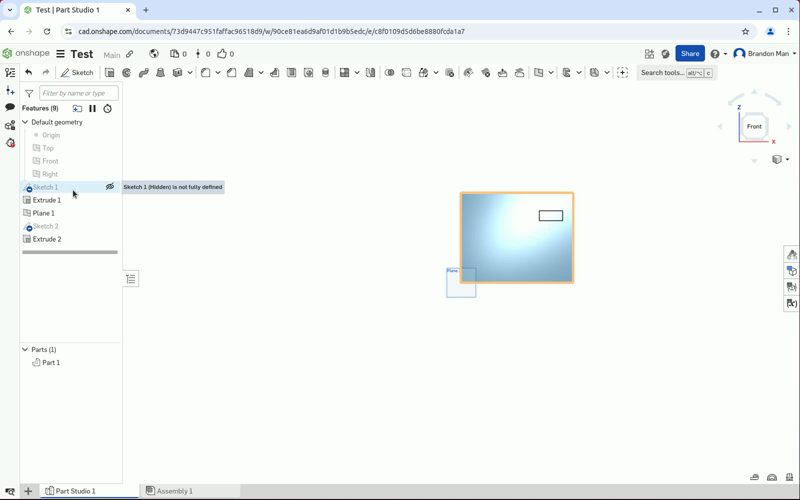
click(73, 189)
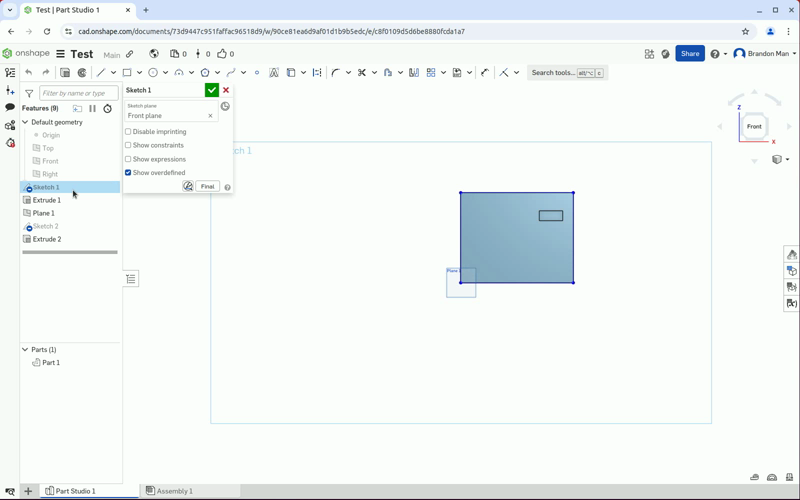
mouse_move(229, 92)
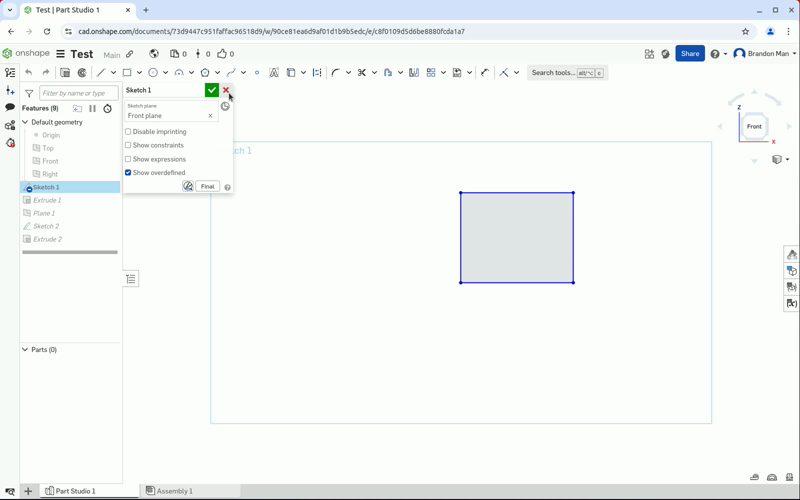
click(229, 92)
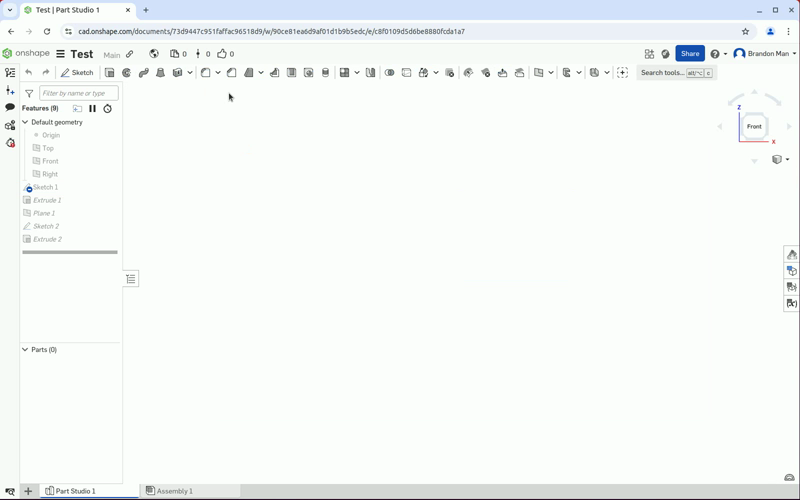
key(shift+s)
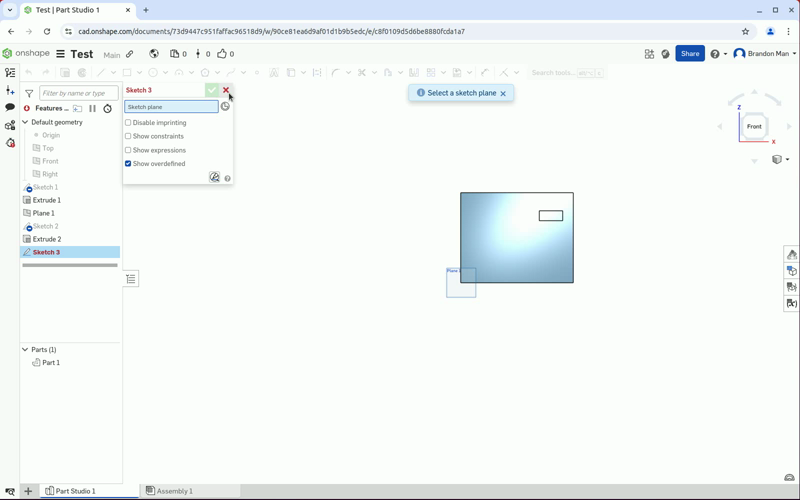
mouse_move(73, 215)
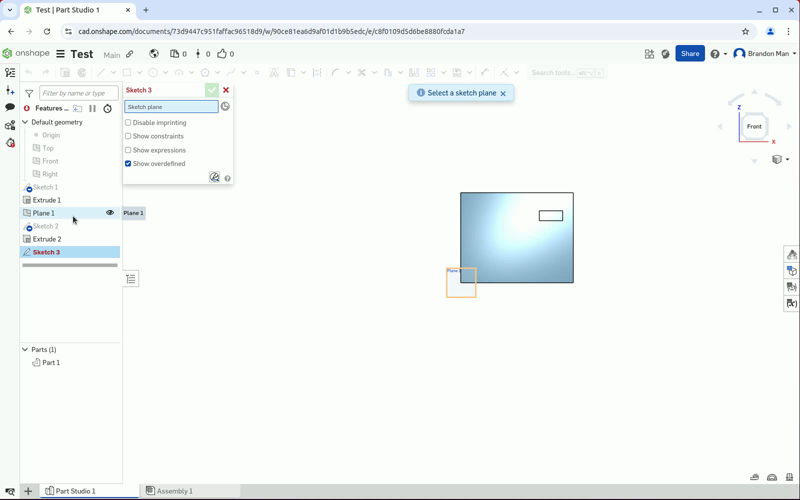
click(73, 215)
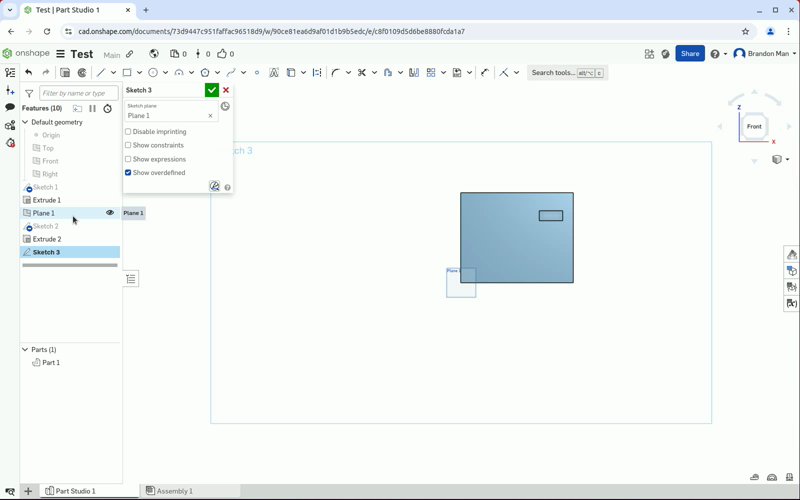
mouse_move(73, 352)
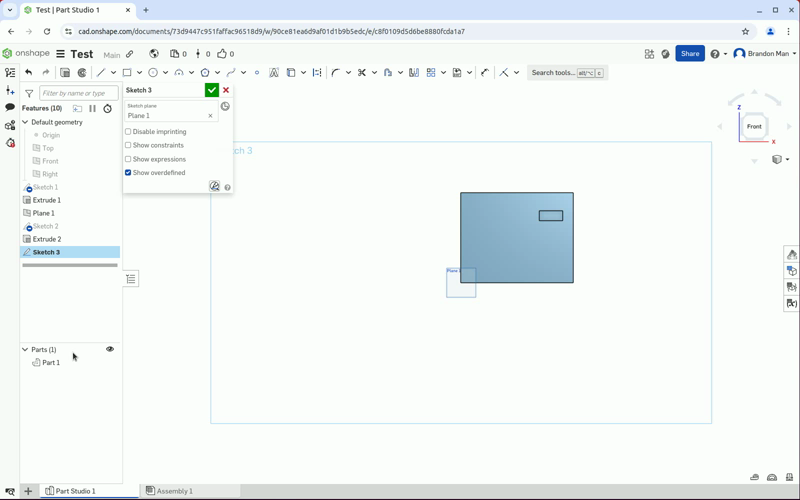
key(y)
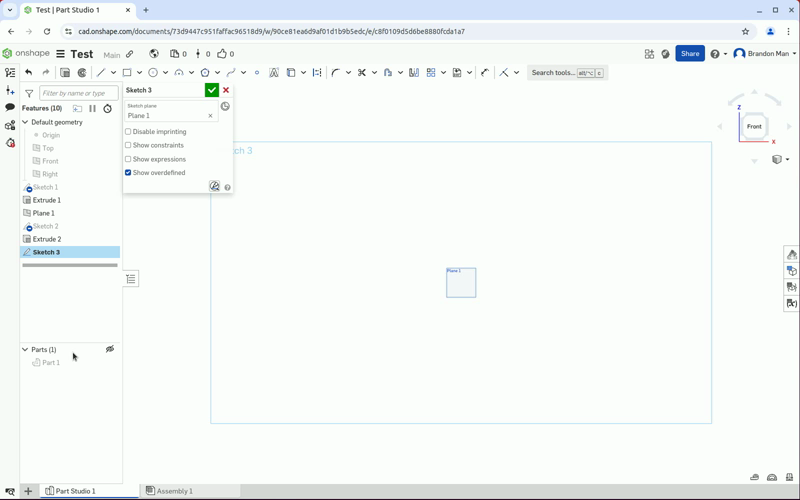
key(l)
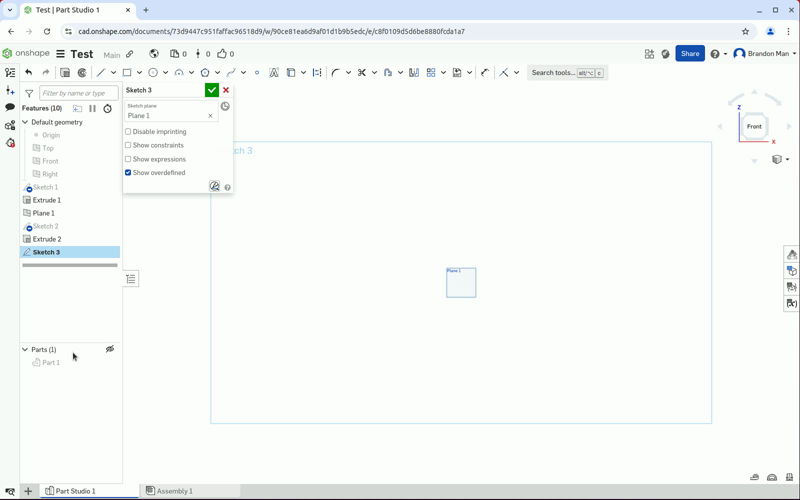
key_down(shift)
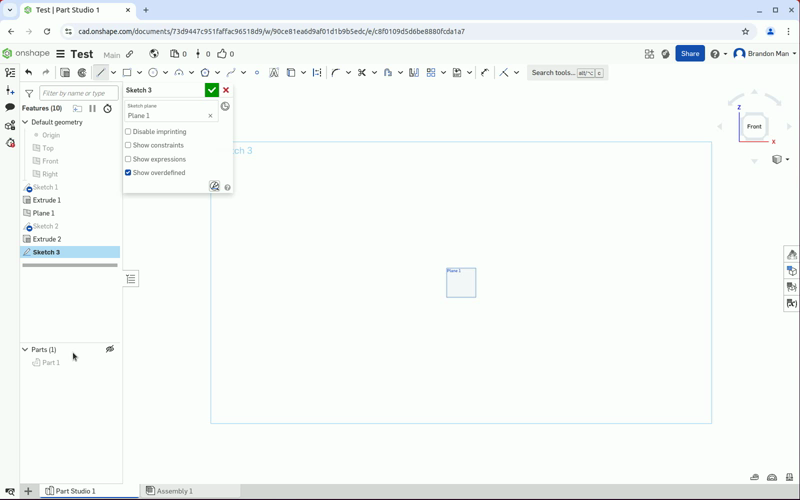
mouse_move(465, 280)
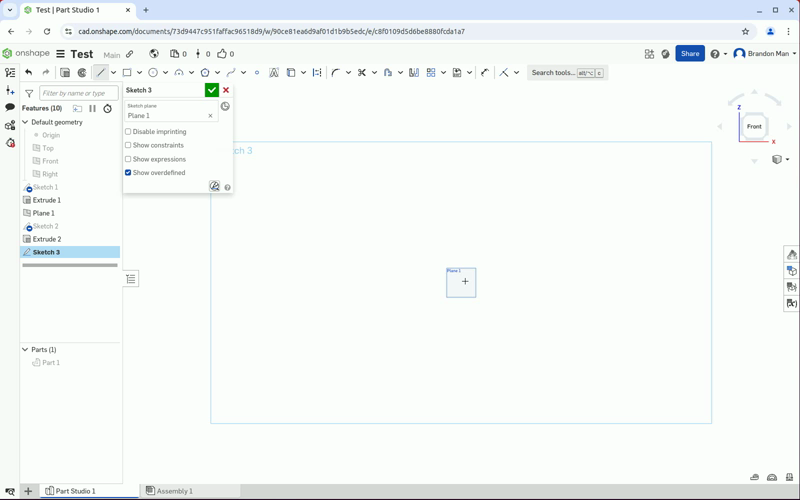
click(465, 280)
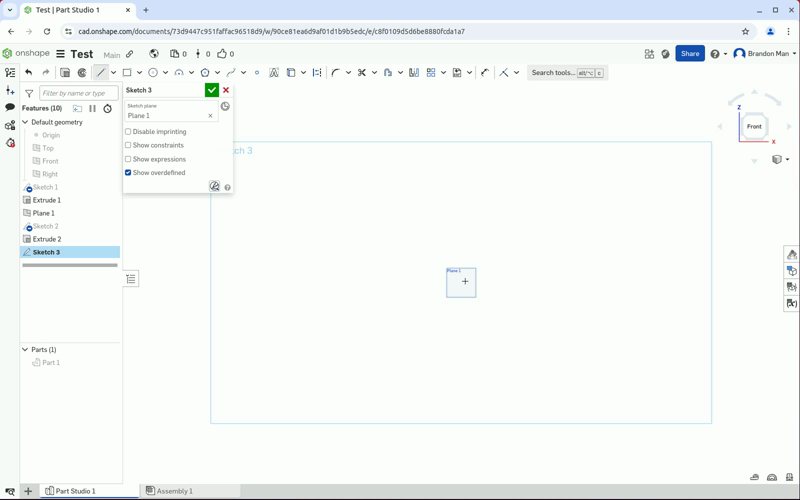
key_up(shift)
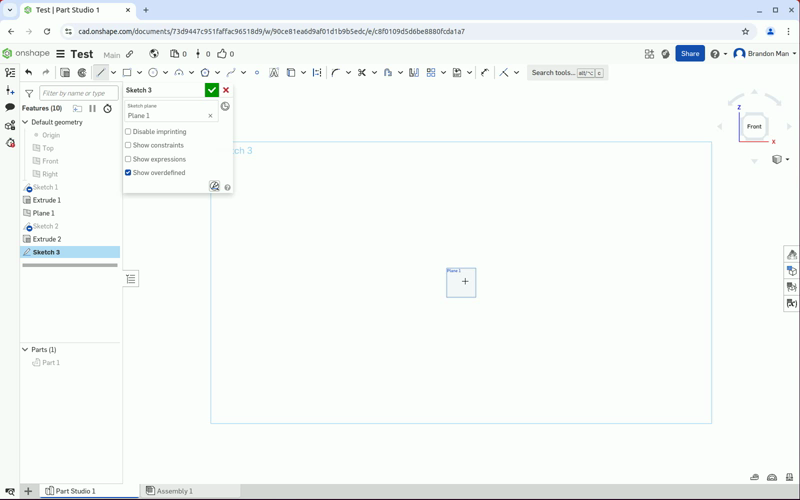
key_down(shift)
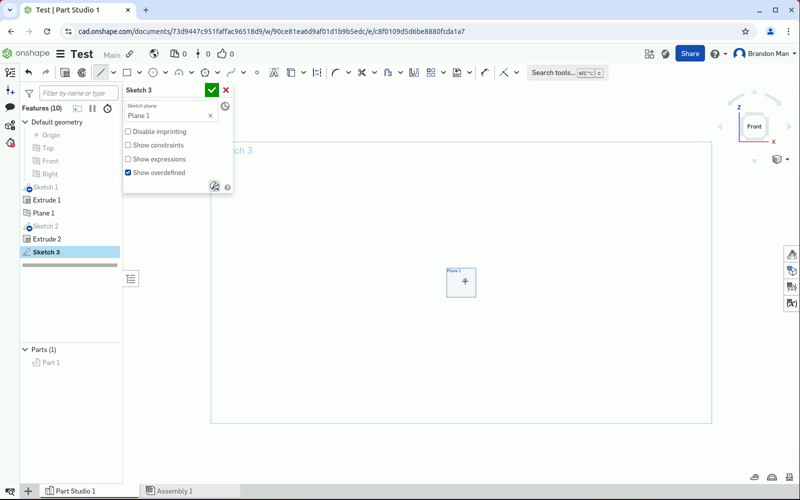
mouse_move(495, 280)
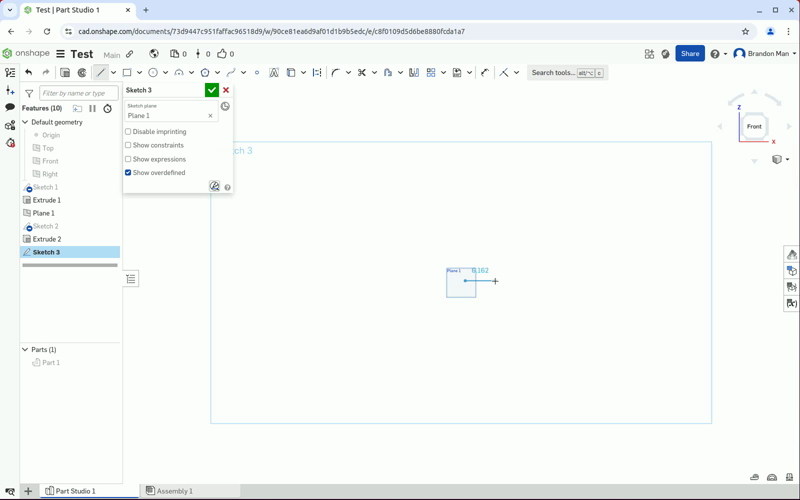
mouse_move(496, 280)
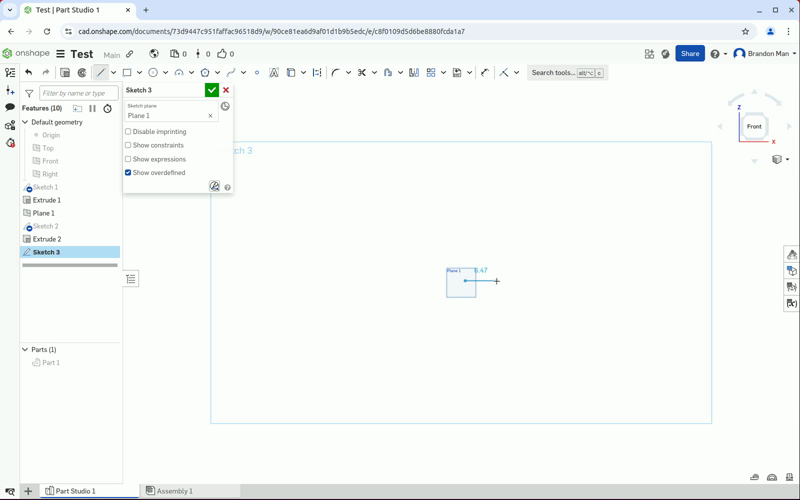
click(496, 280)
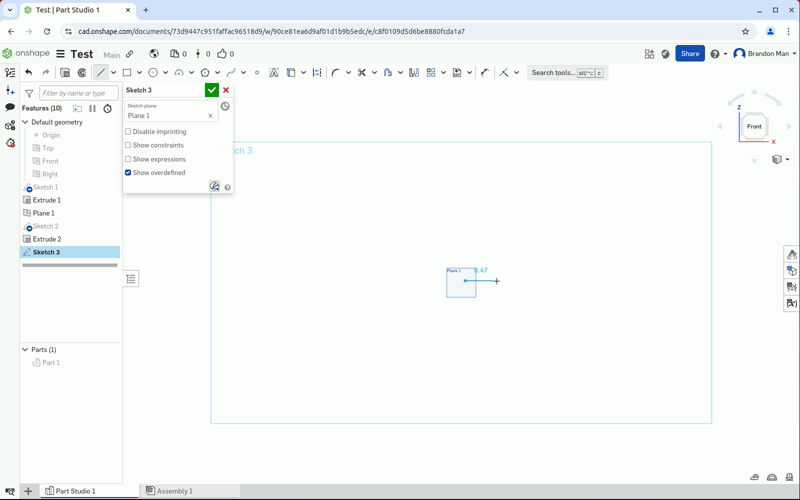
key_up(shift)
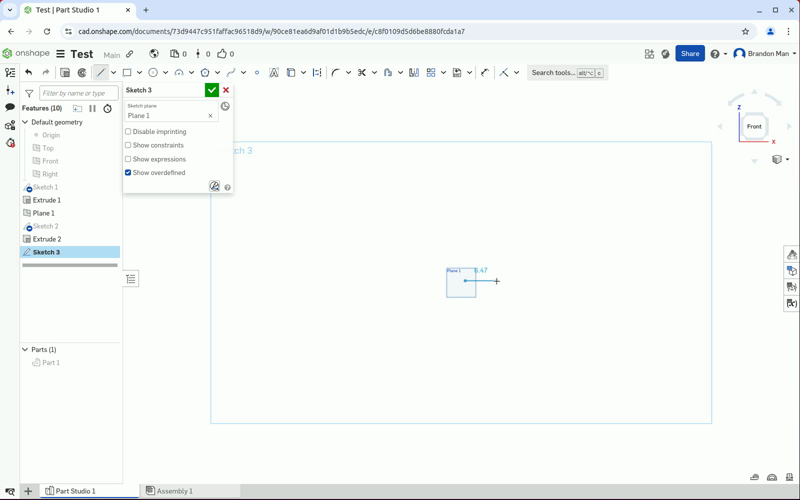
key_down(shift)
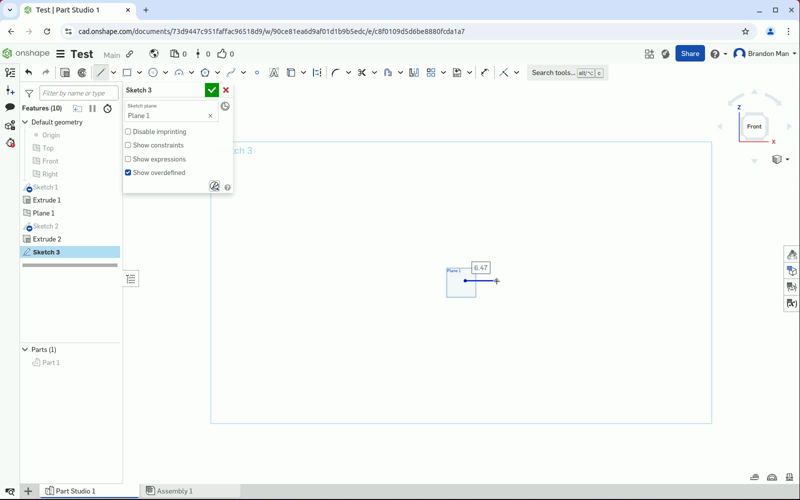
mouse_move(496, 195)
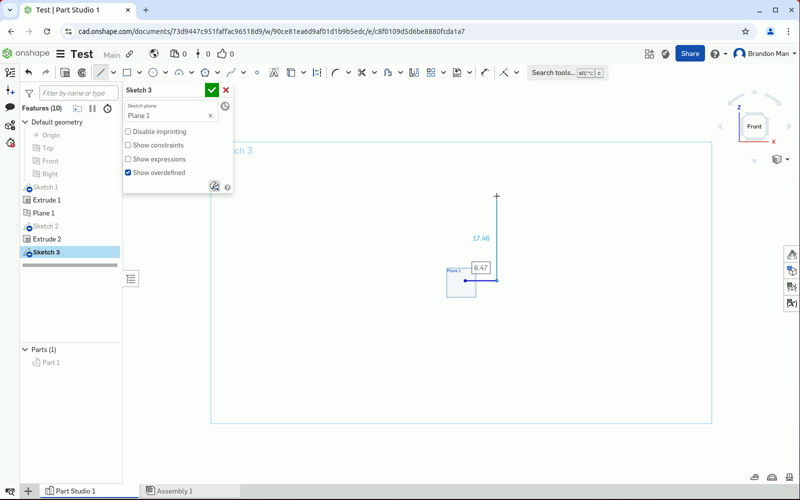
click(496, 195)
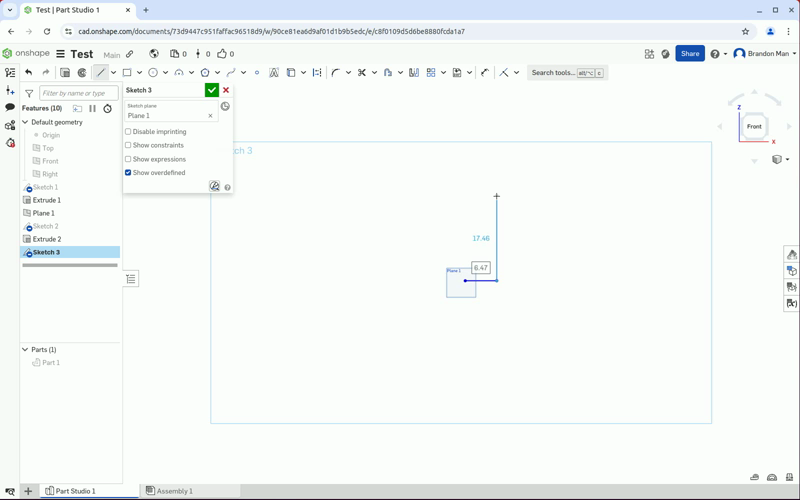
key_up(shift)
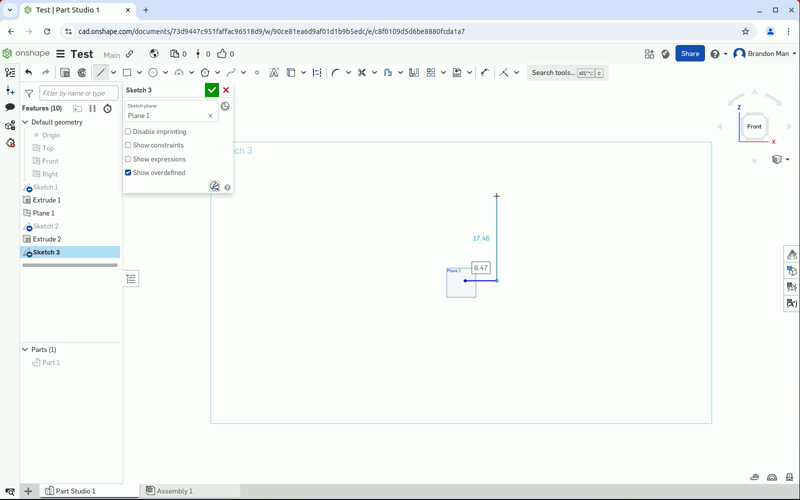
key_down(shift)
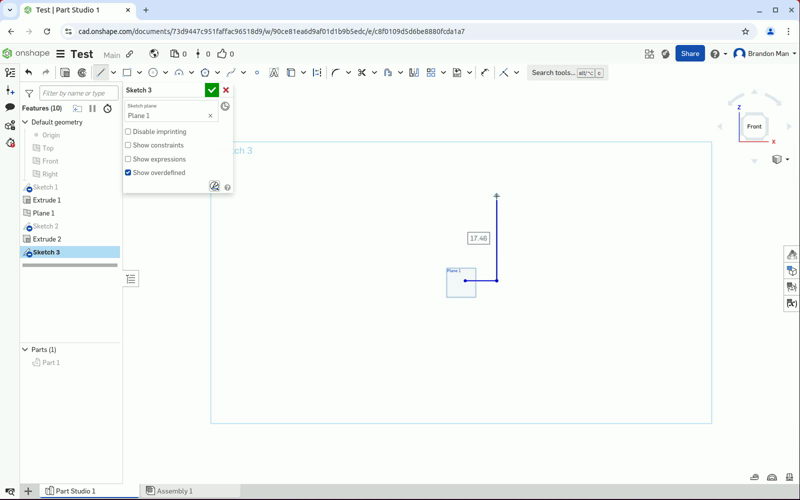
mouse_move(526, 195)
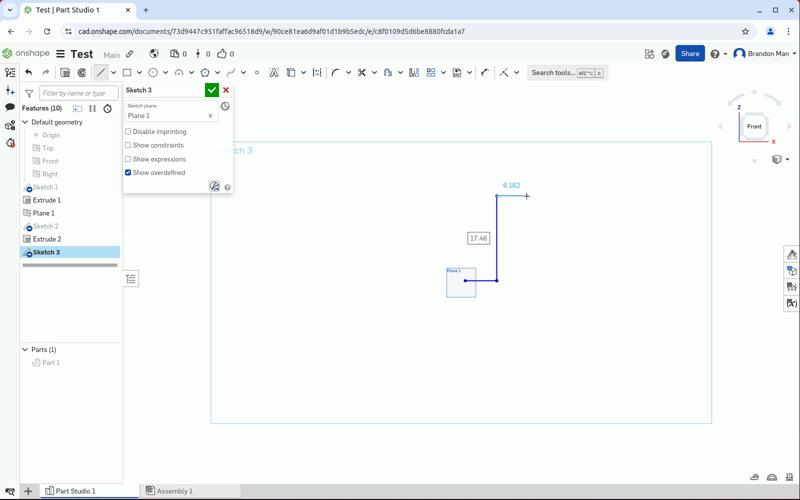
mouse_move(465, 195)
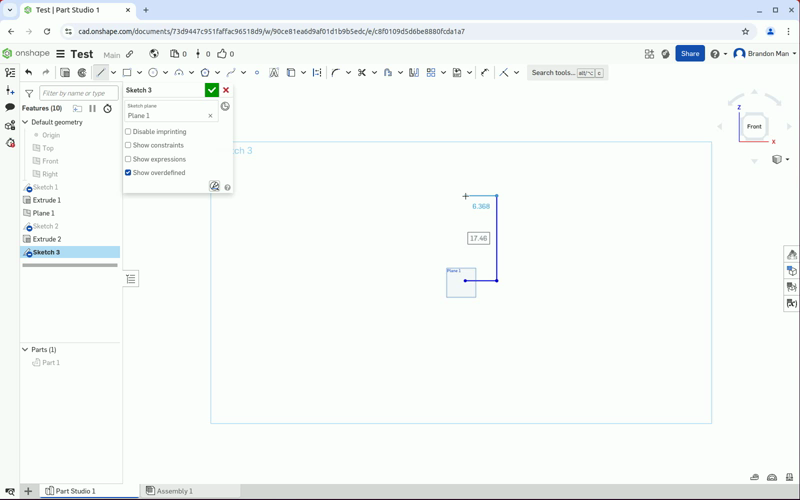
click(465, 195)
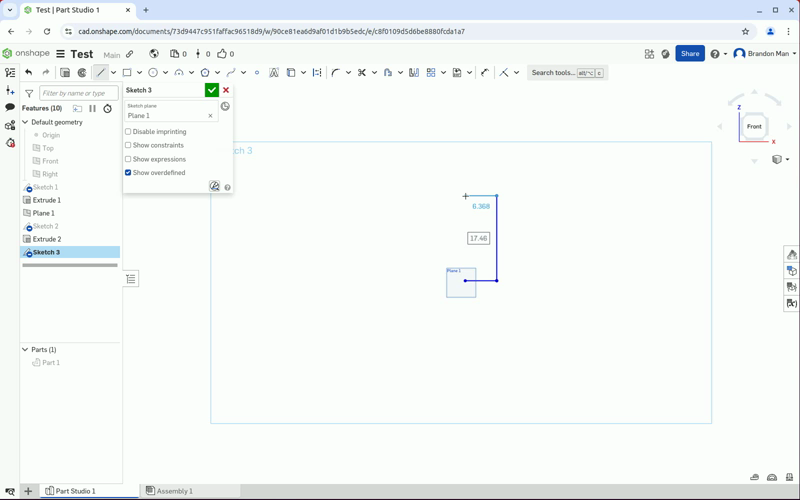
key_up(shift)
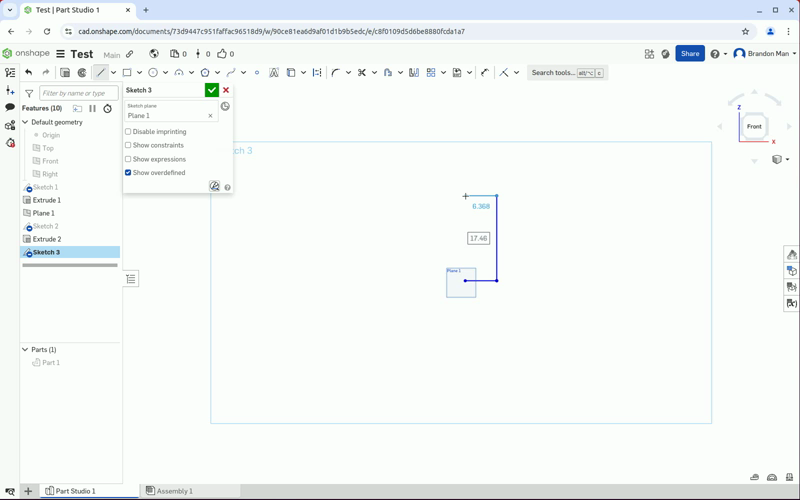
key_down(shift)
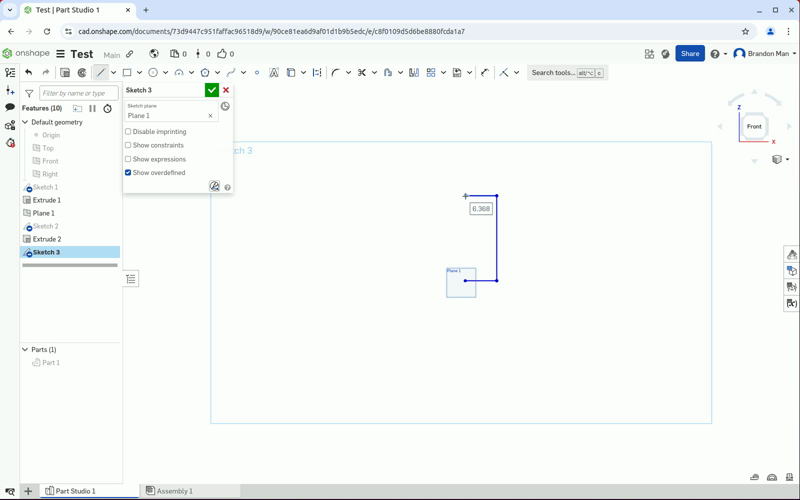
mouse_move(465, 280)
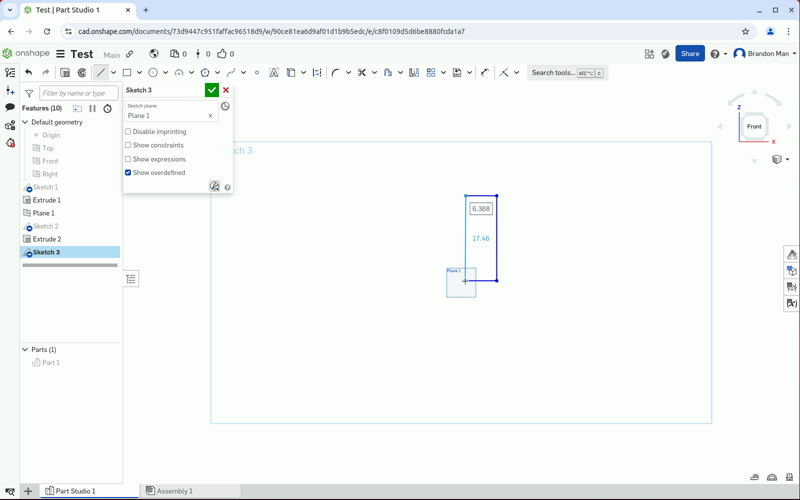
key_up(shift)
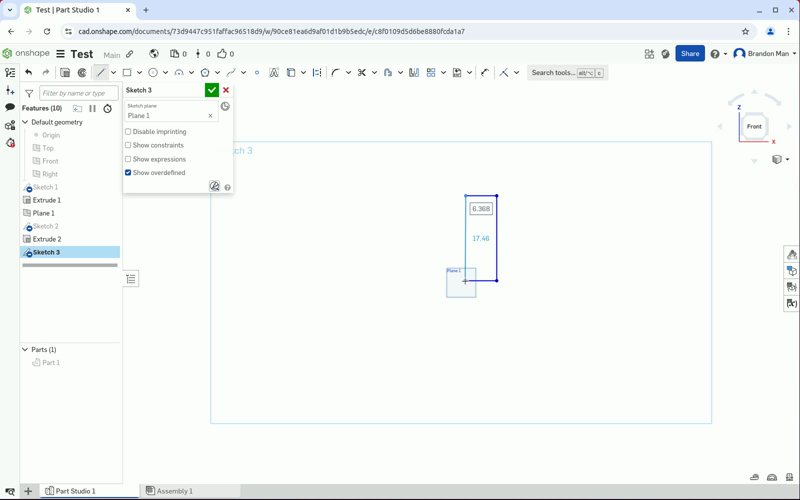
click(465, 280)
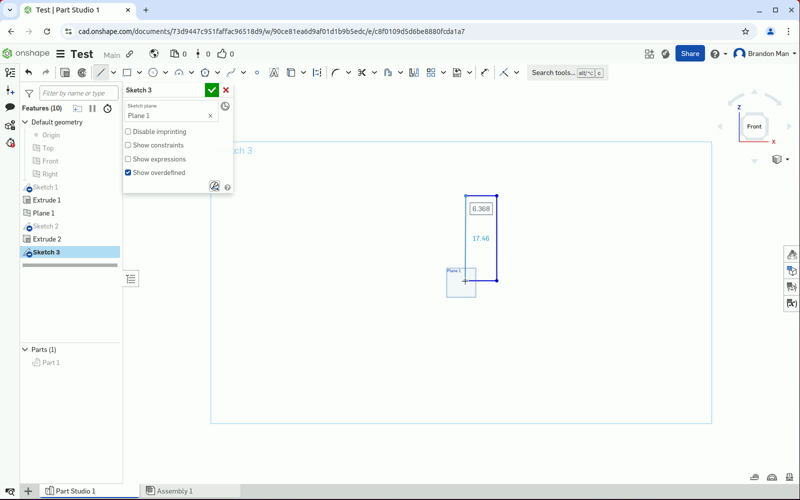
key(esc)
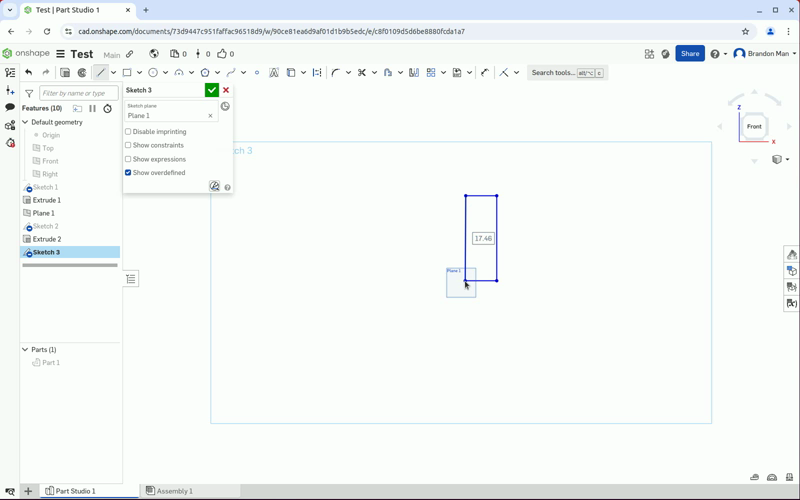
mouse_move(487, 258)
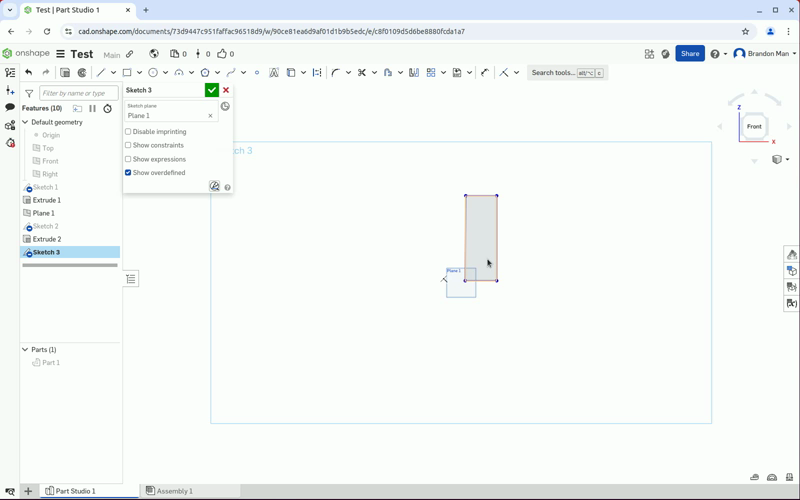
click(487, 258)
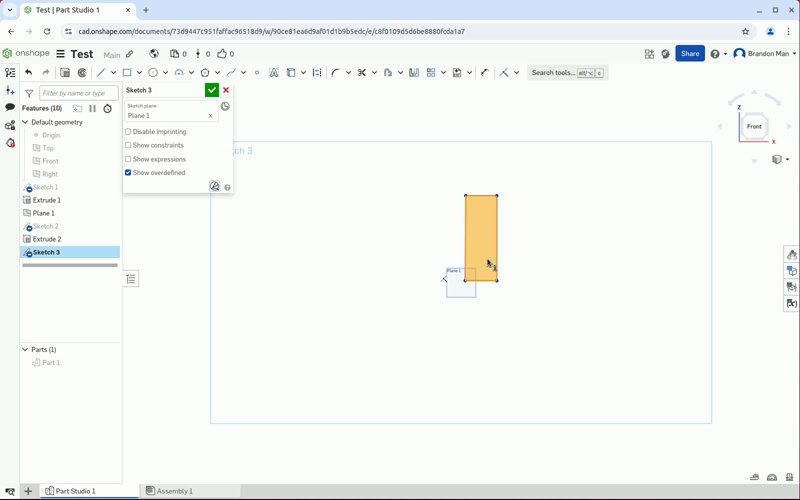
mouse_move(73, 352)
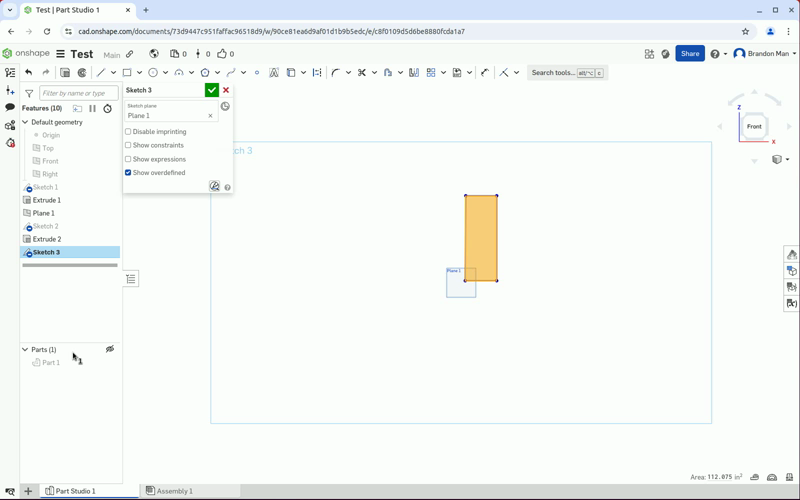
key(shift+y)
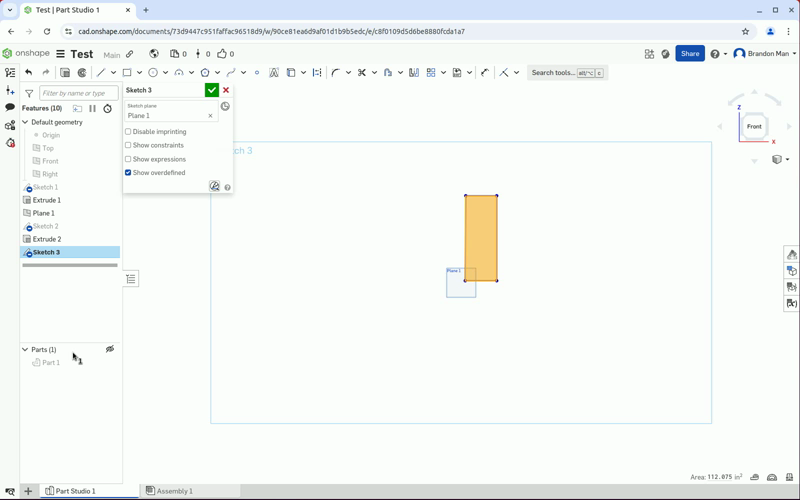
key(shift+e)
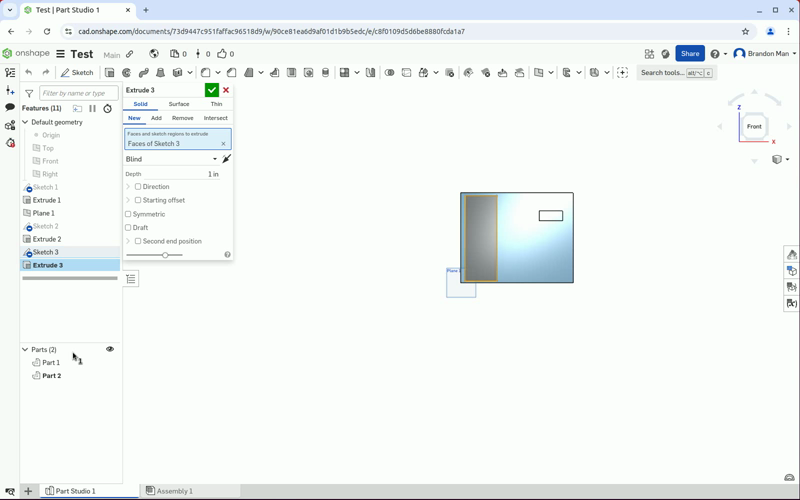
mouse_move(143, 106)
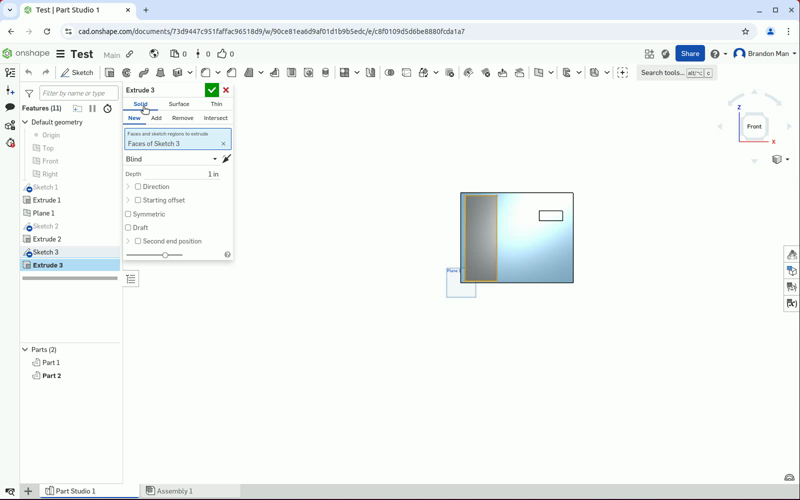
click(143, 106)
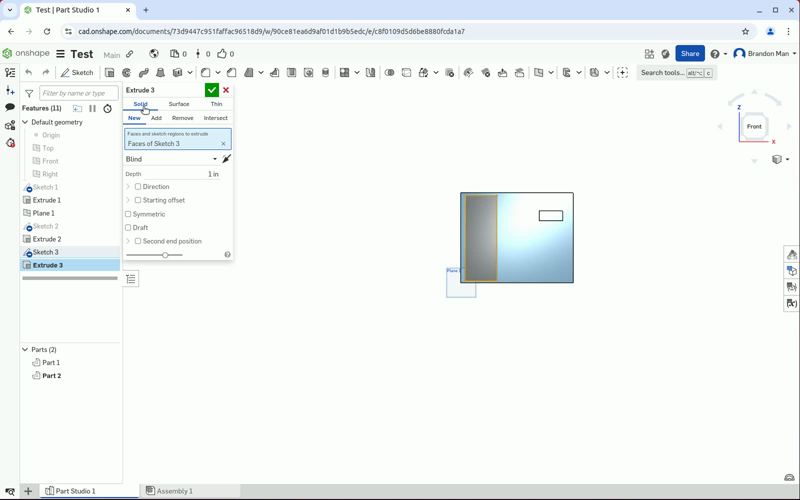
mouse_move(186, 120)
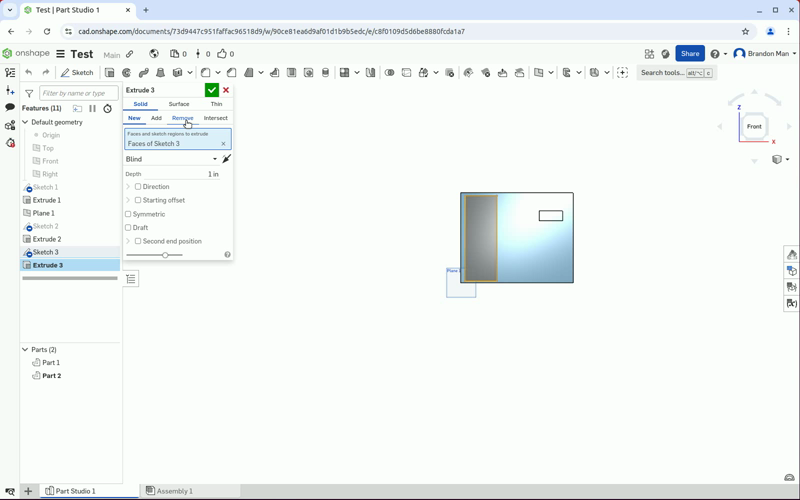
click(186, 120)
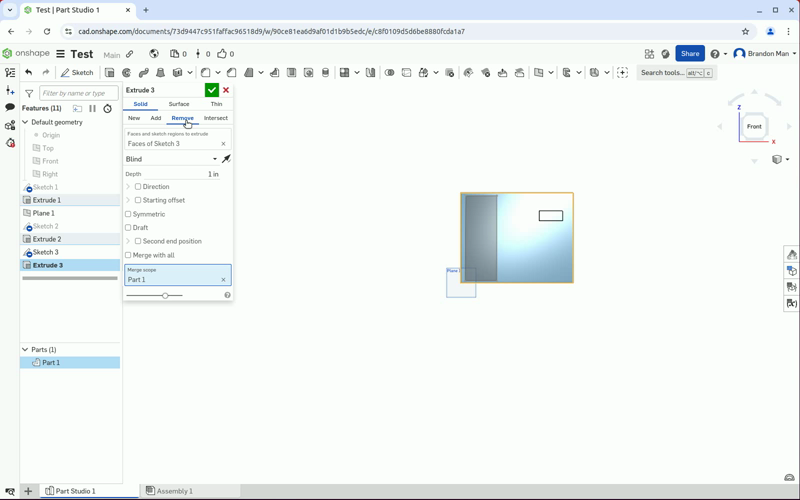
key(tab, 4)
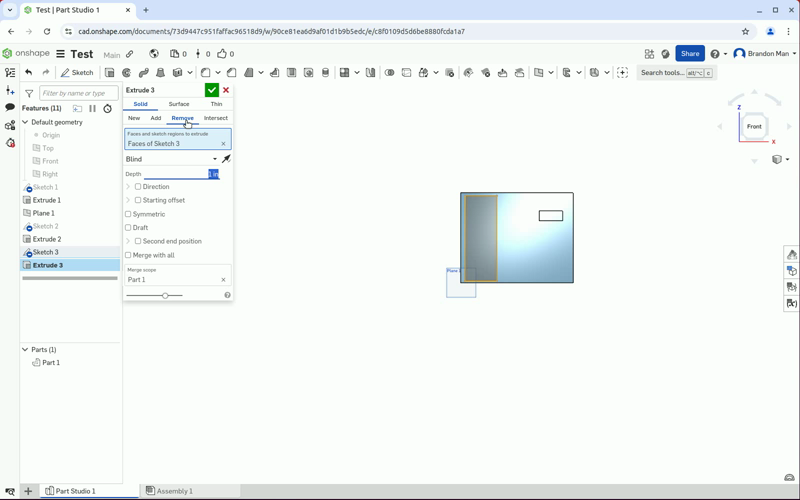
text(0.241)
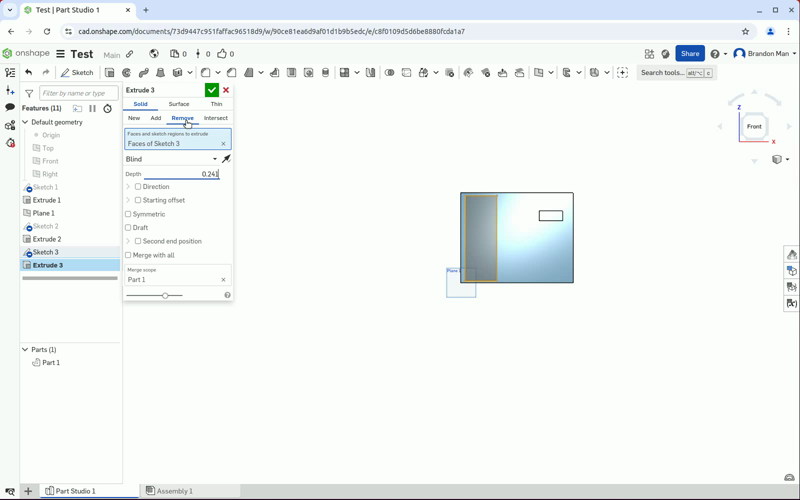
key(tab, 6)
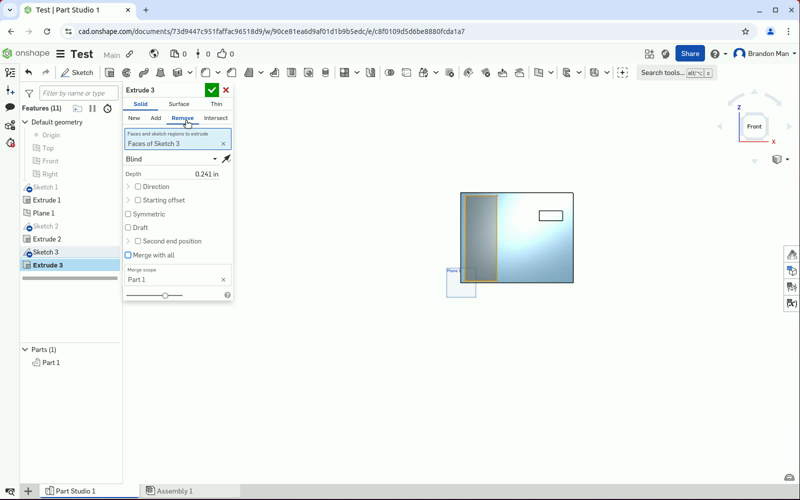
key(space)
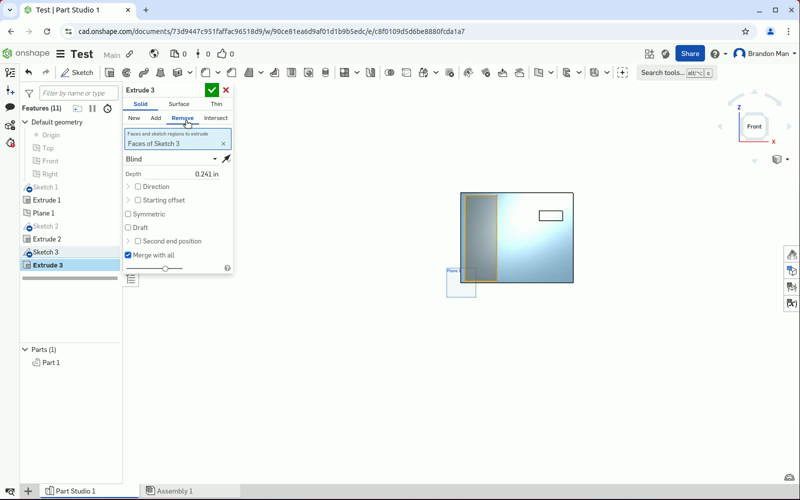
key(enter)
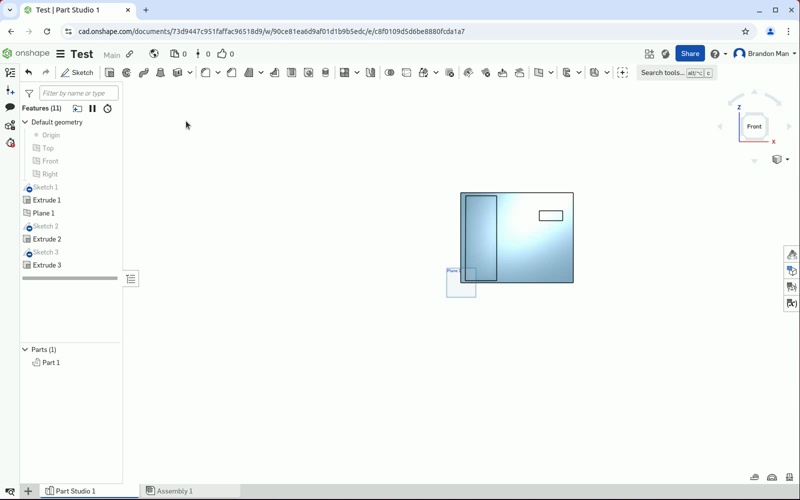
key(shift+h)
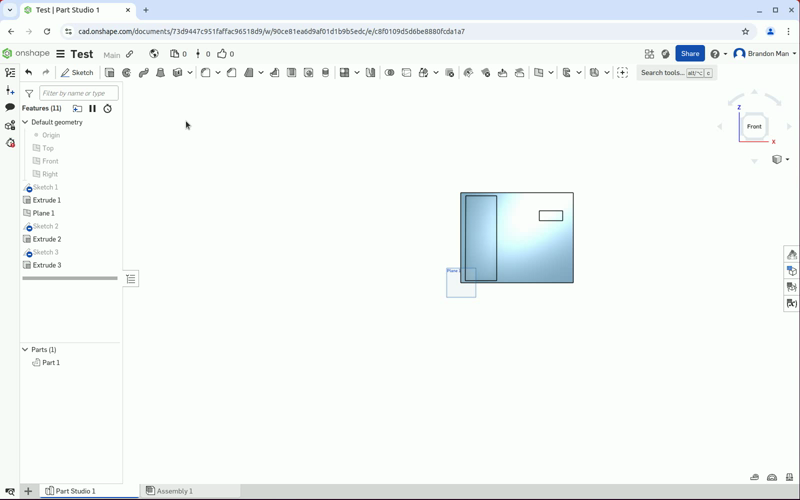
key(shift+h)
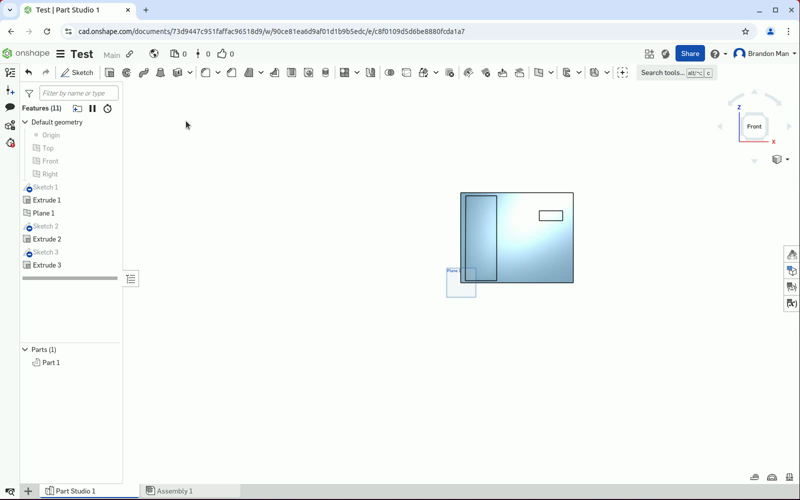
mouse_move(73, 189)
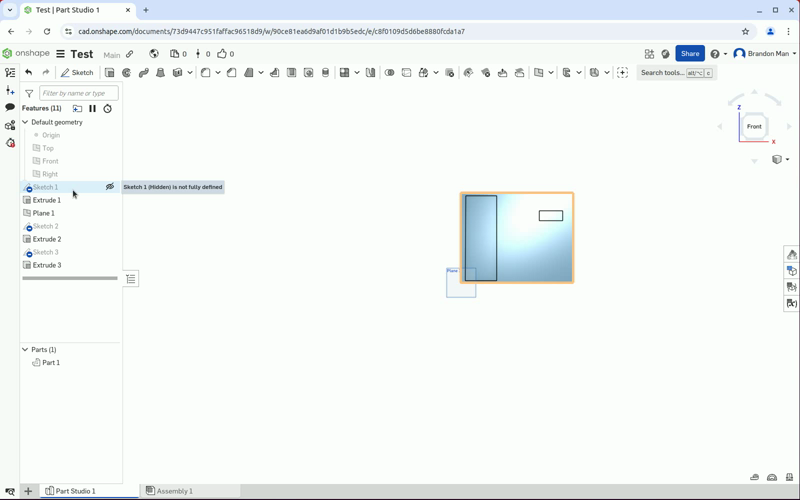
click(73, 189)
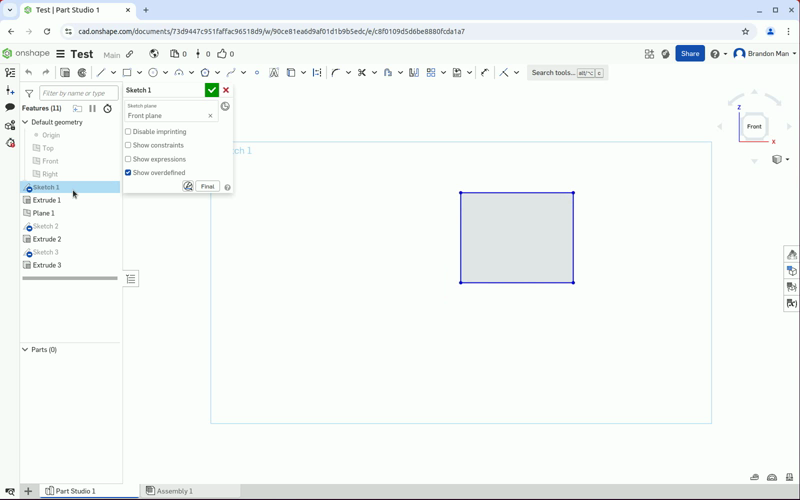
mouse_move(229, 92)
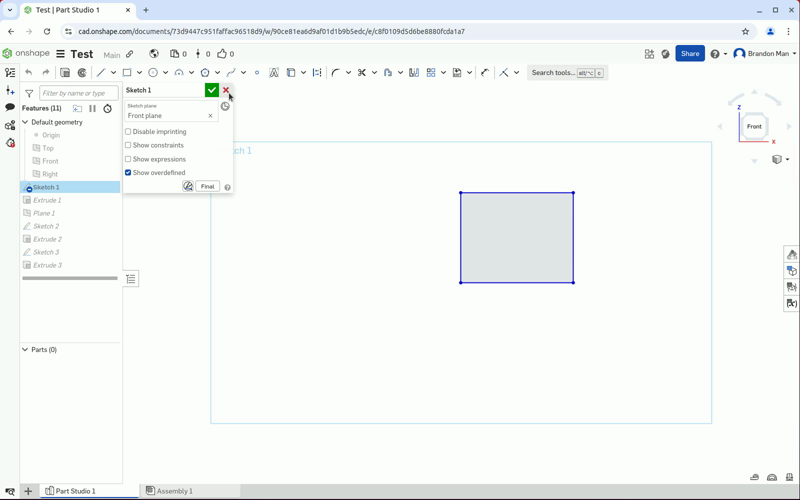
click(229, 92)
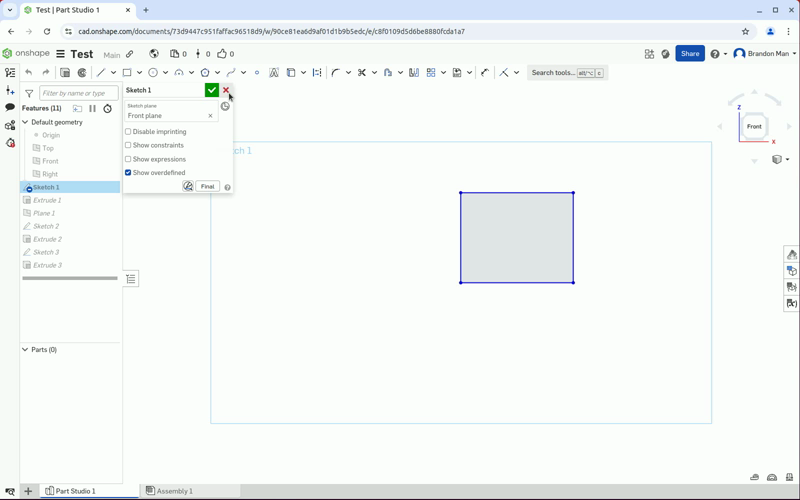
key(shift+s)
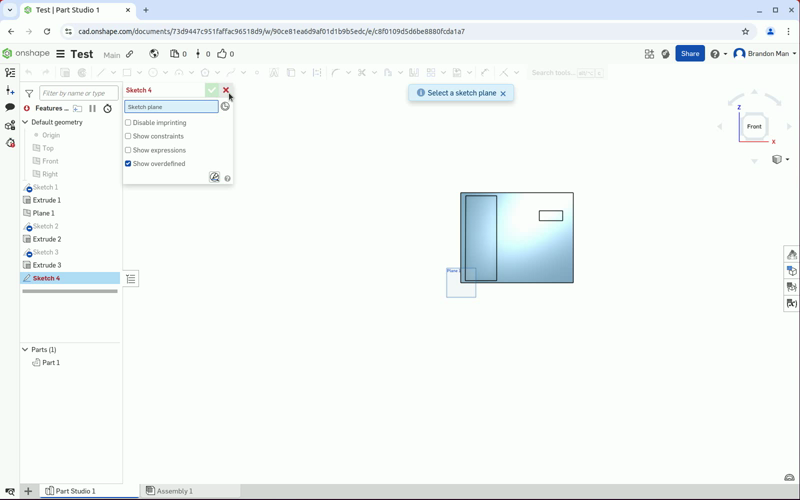
mouse_move(73, 215)
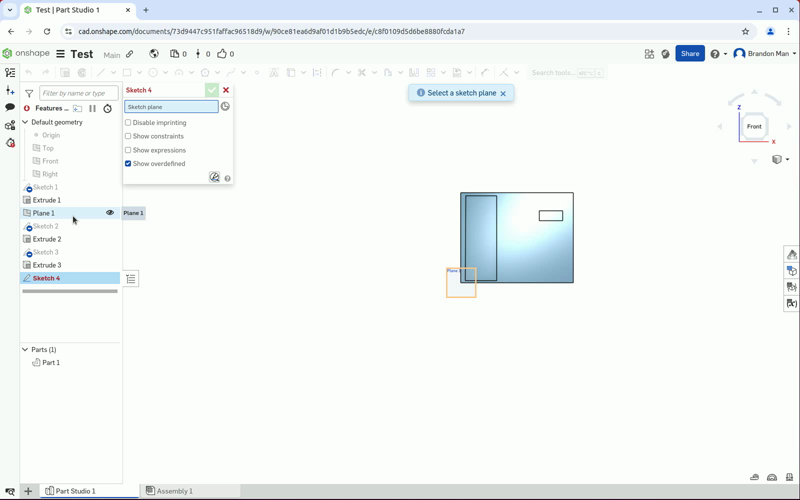
click(73, 215)
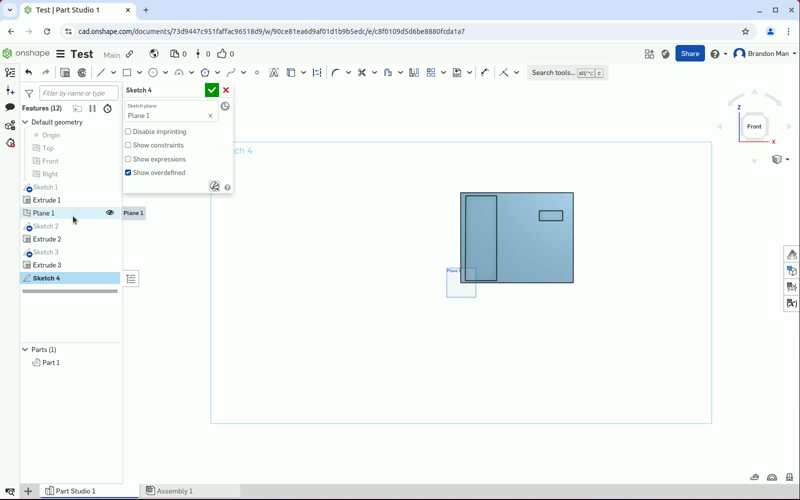
mouse_move(73, 352)
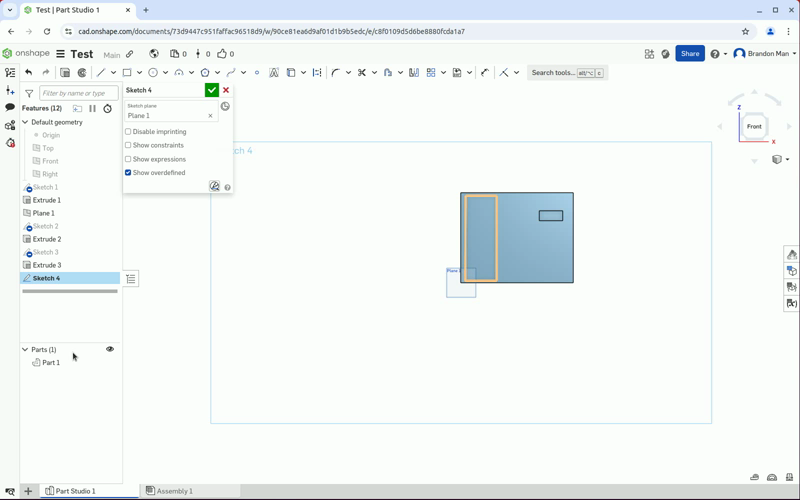
key(y)
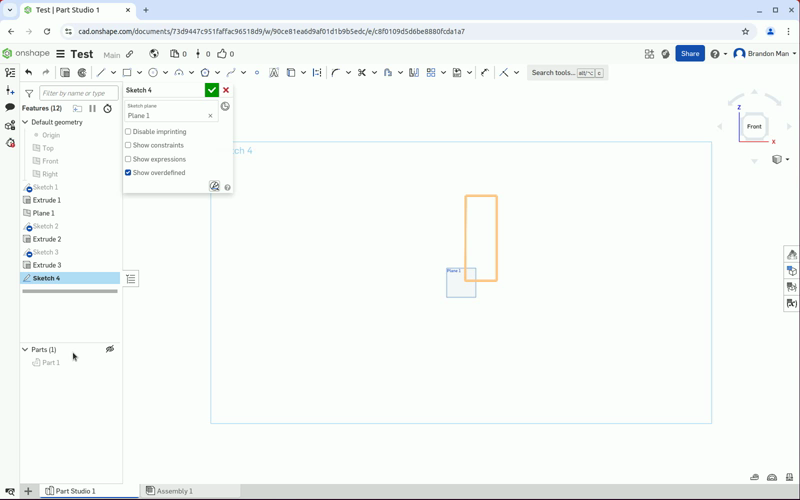
key(l)
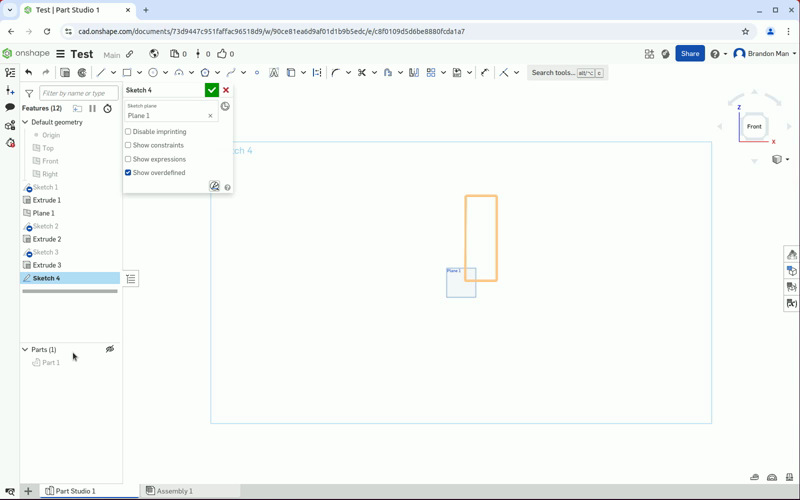
key_down(shift)
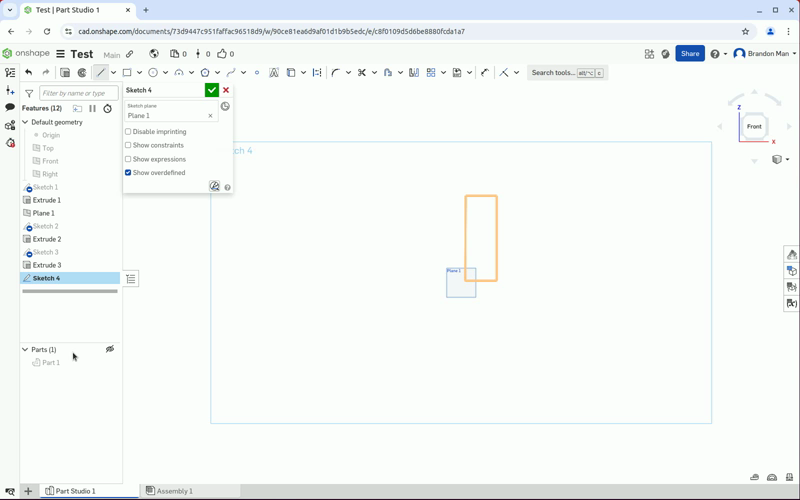
mouse_move(499, 280)
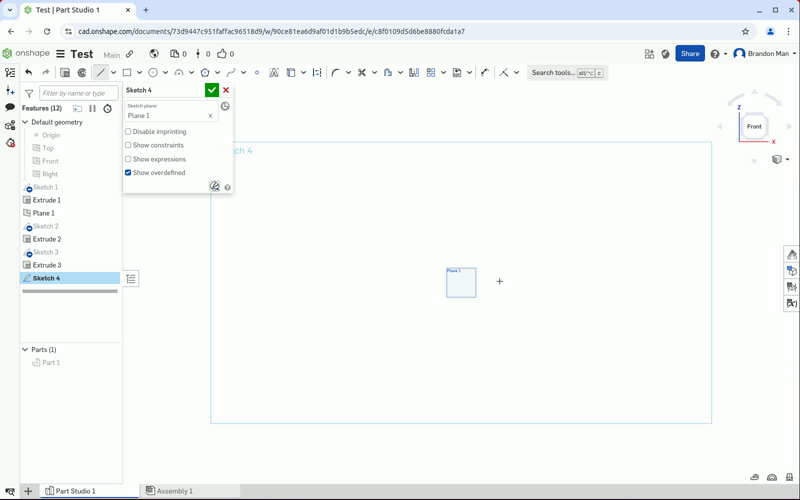
click(499, 280)
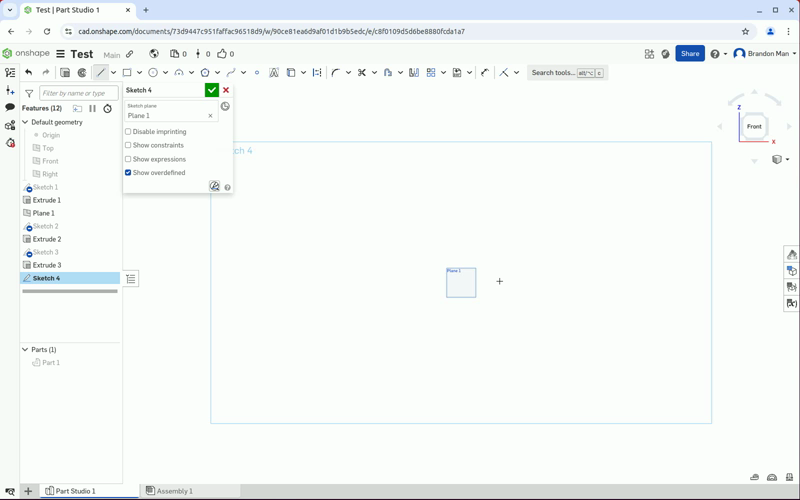
key_up(shift)
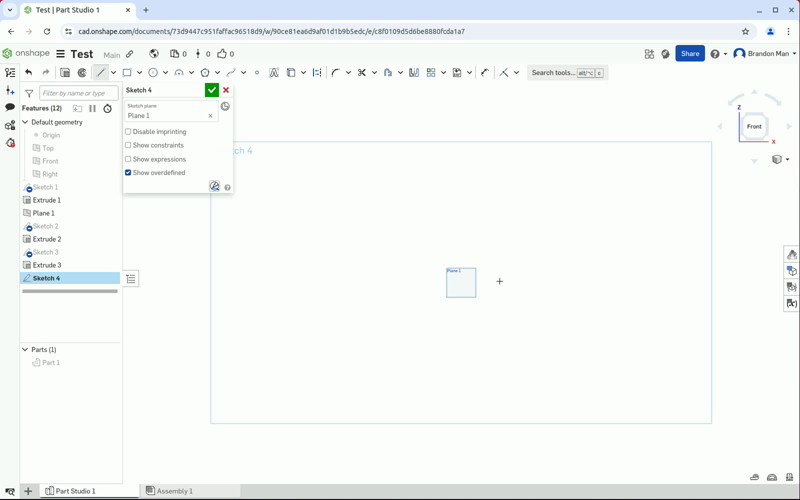
key_down(shift)
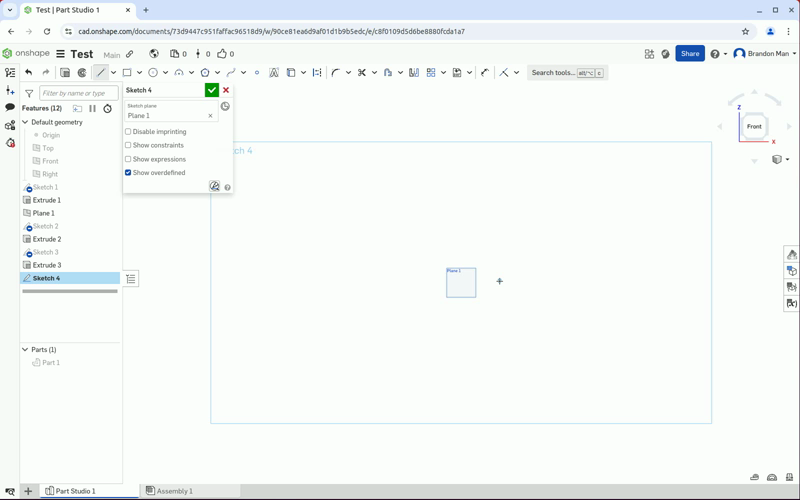
mouse_move(529, 280)
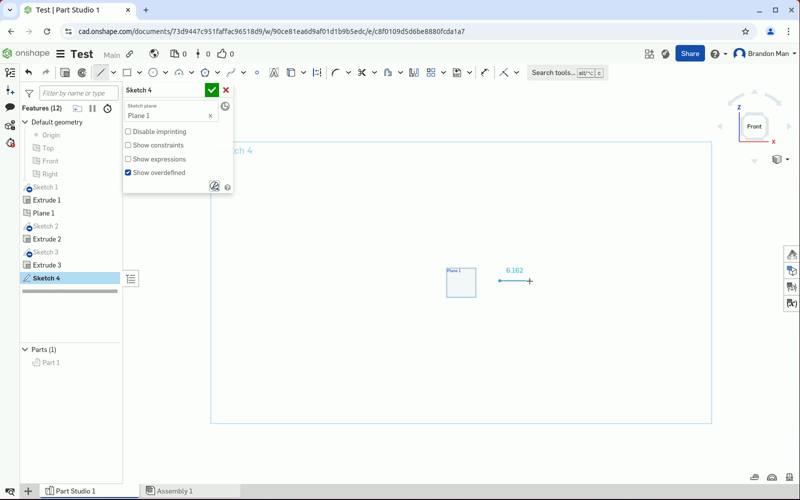
mouse_move(530, 280)
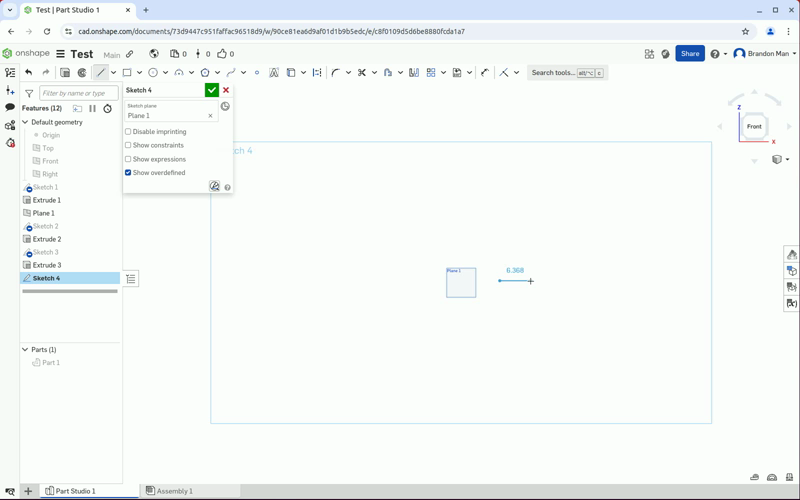
click(530, 280)
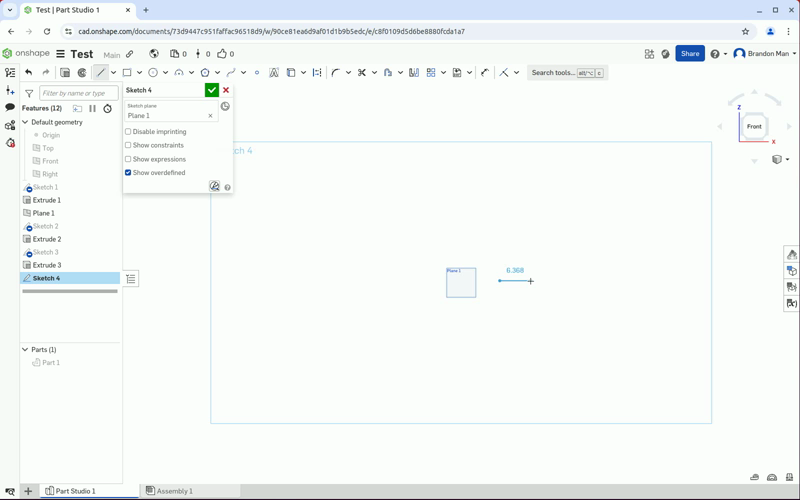
key_up(shift)
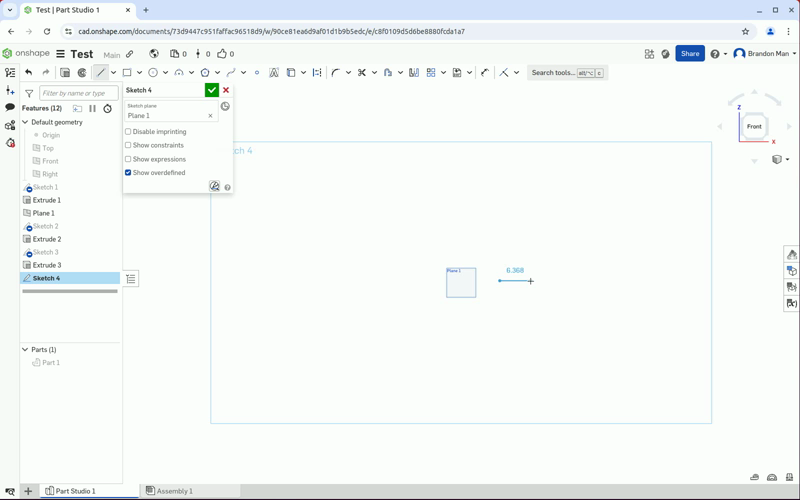
key_down(shift)
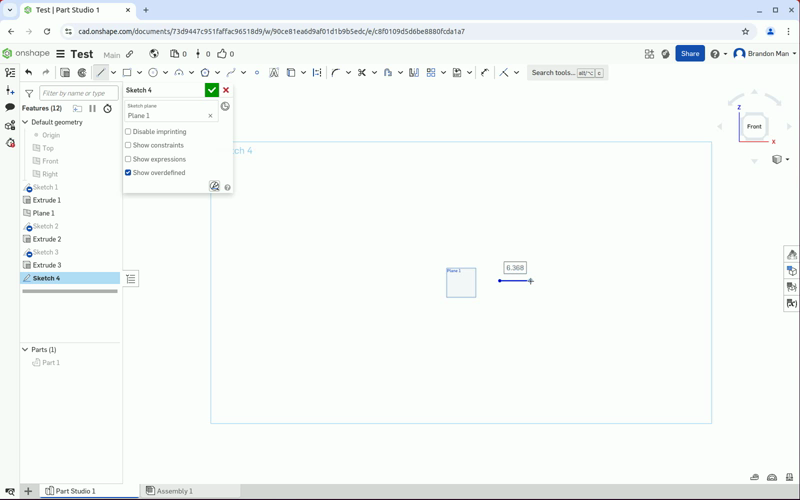
mouse_move(530, 195)
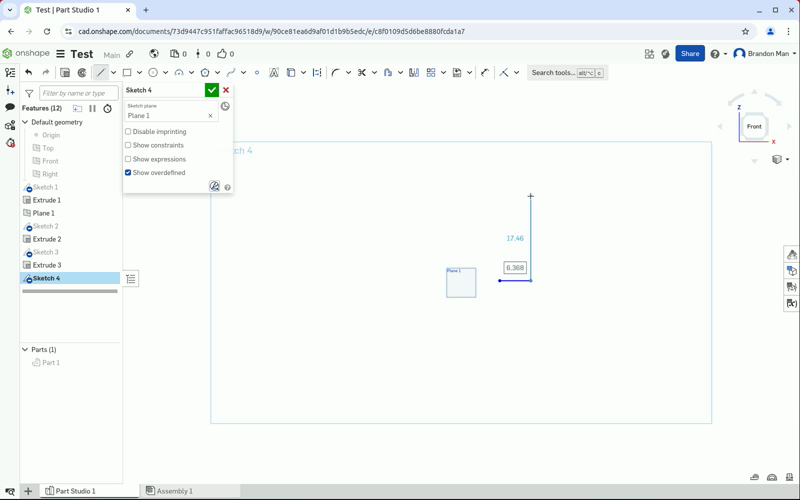
click(530, 195)
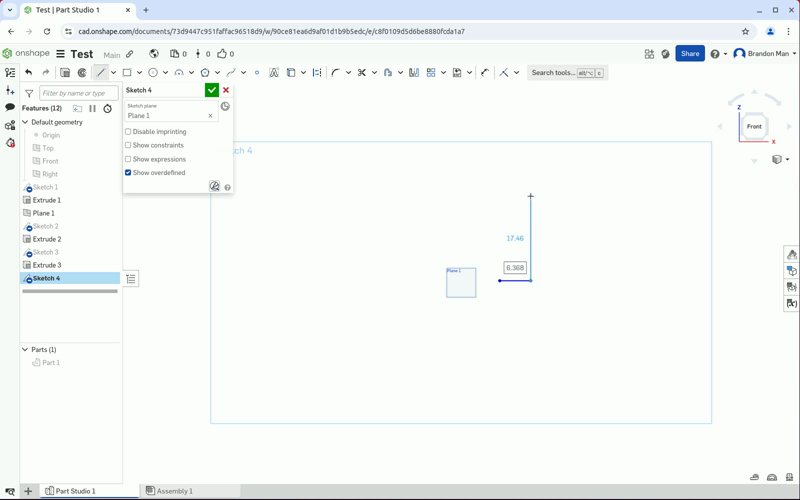
key_up(shift)
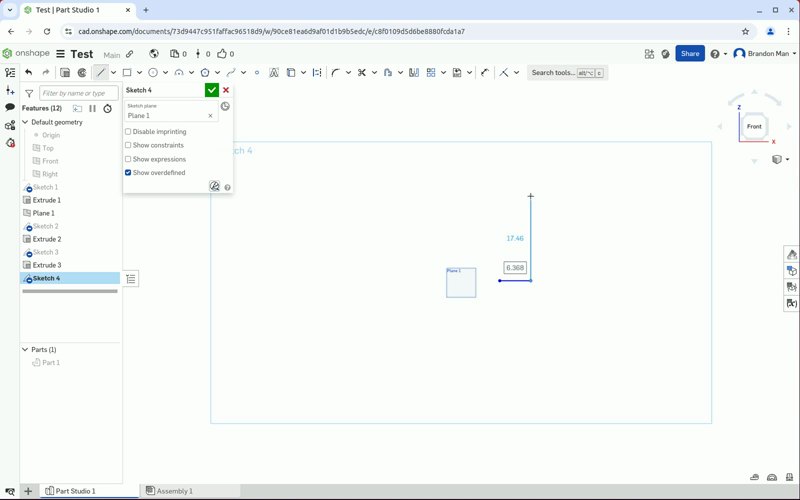
key_down(shift)
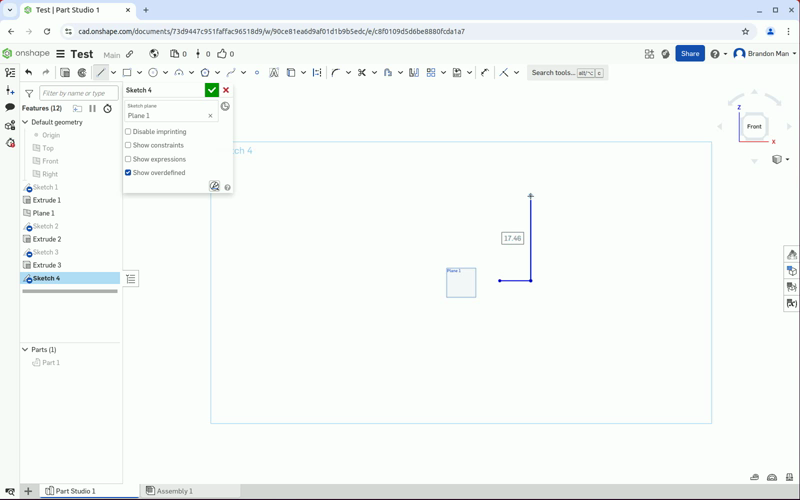
mouse_move(560, 195)
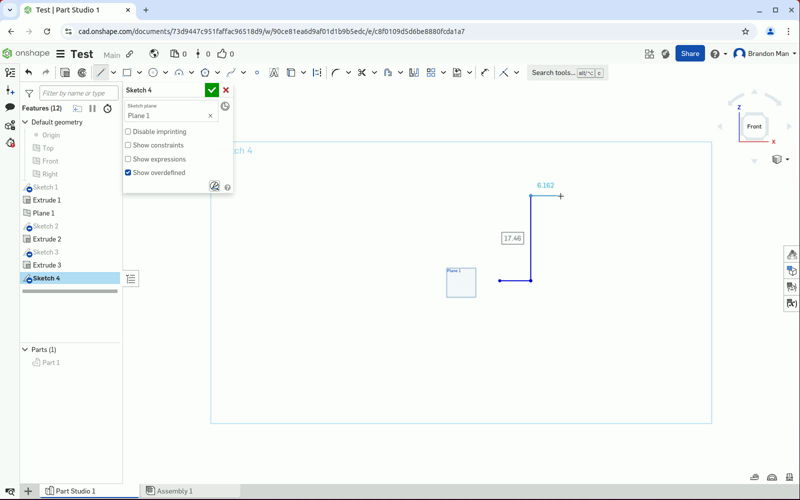
mouse_move(499, 195)
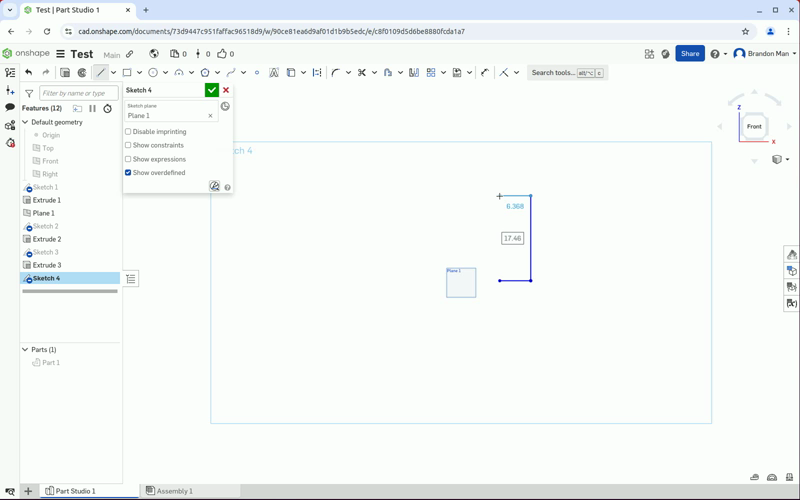
click(499, 195)
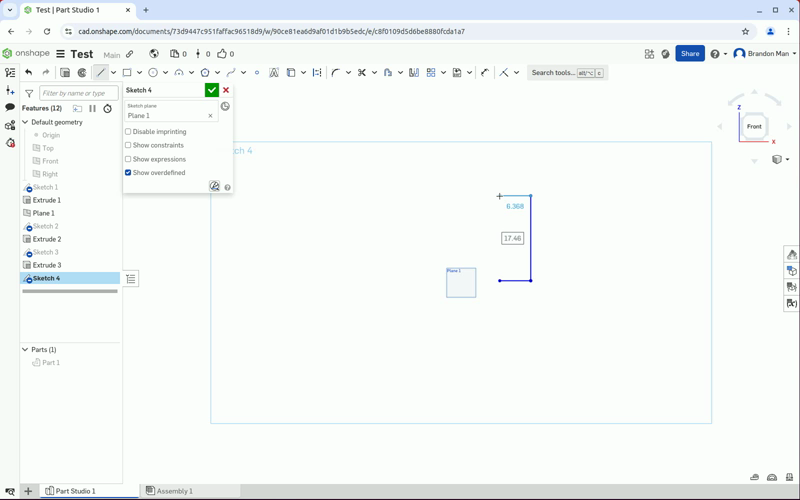
key_up(shift)
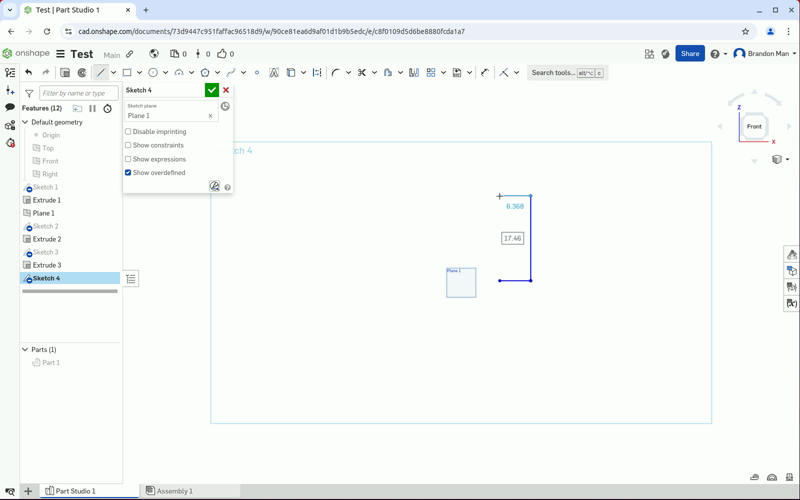
key_down(shift)
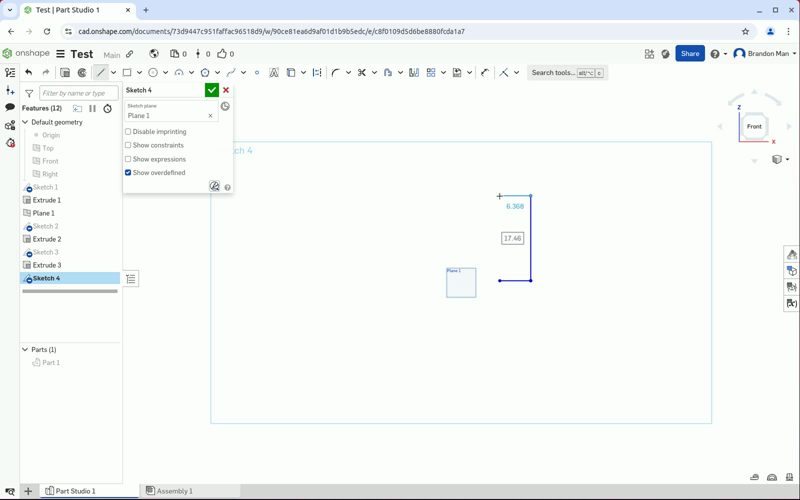
mouse_move(499, 280)
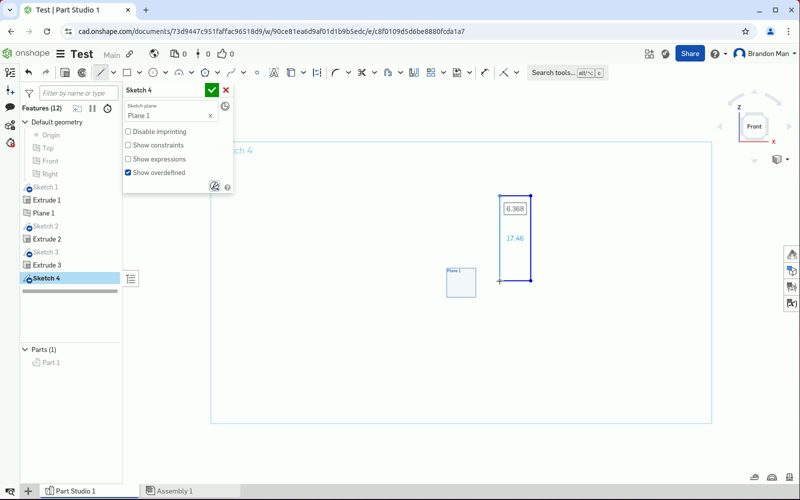
key_up(shift)
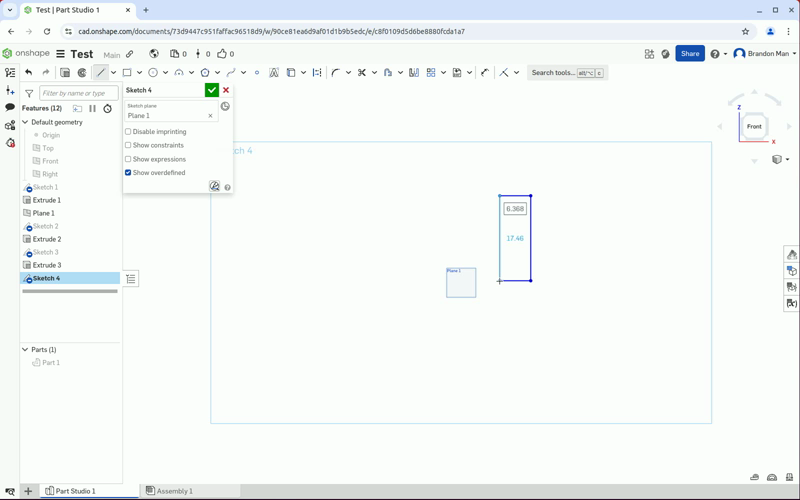
click(499, 280)
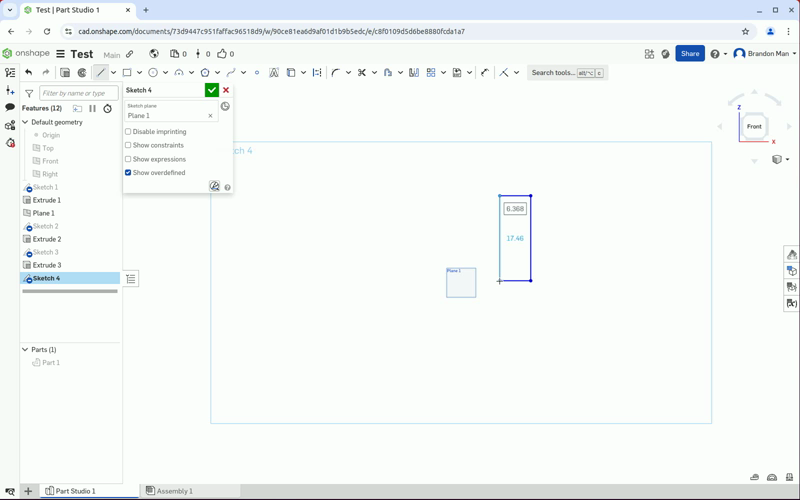
key(esc)
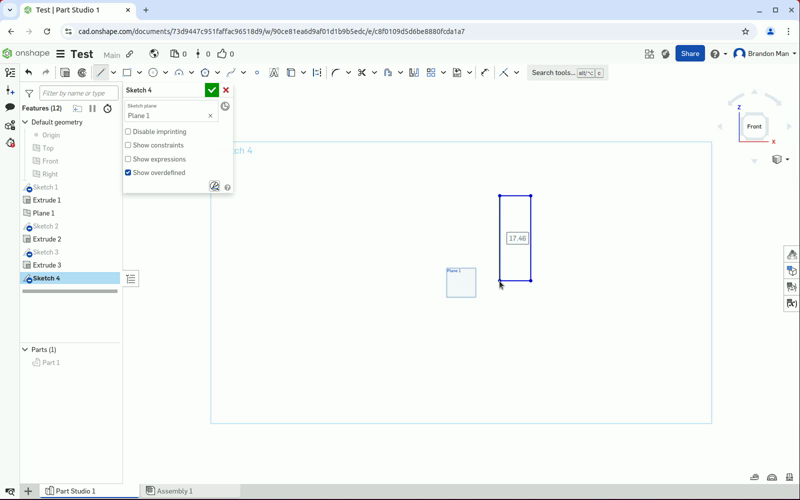
mouse_move(514, 235)
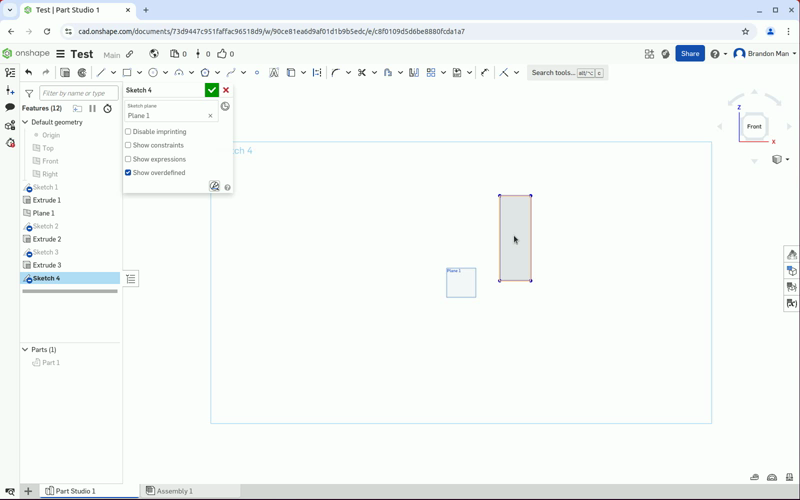
click(514, 235)
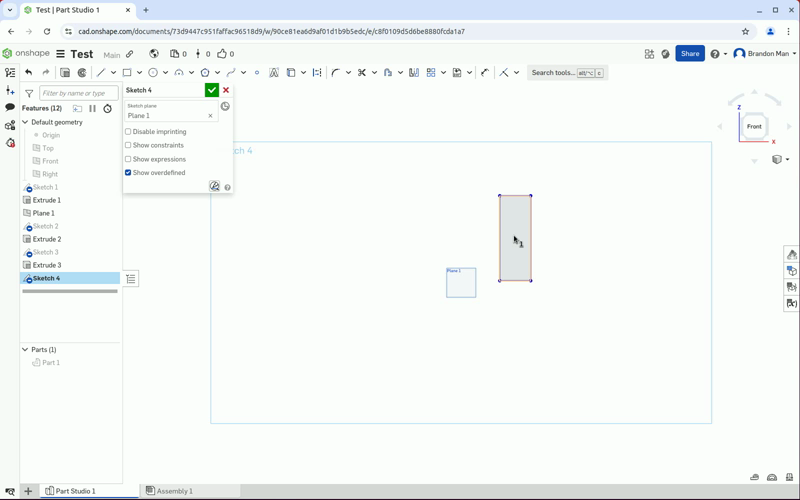
mouse_move(73, 352)
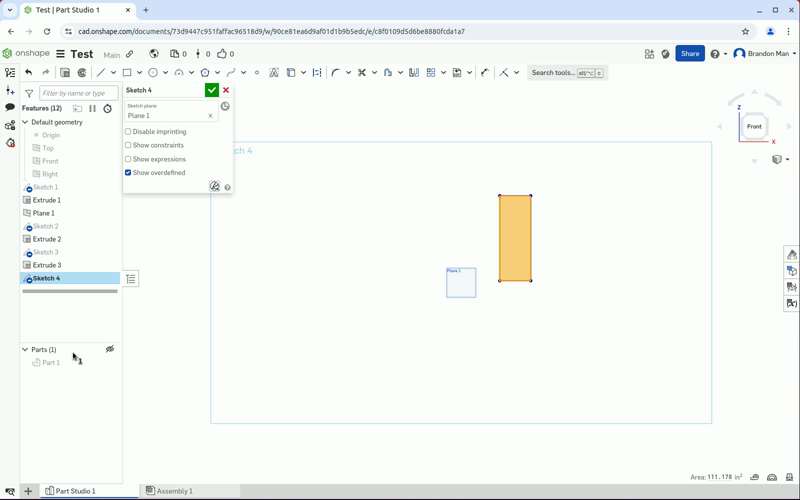
key(shift+y)
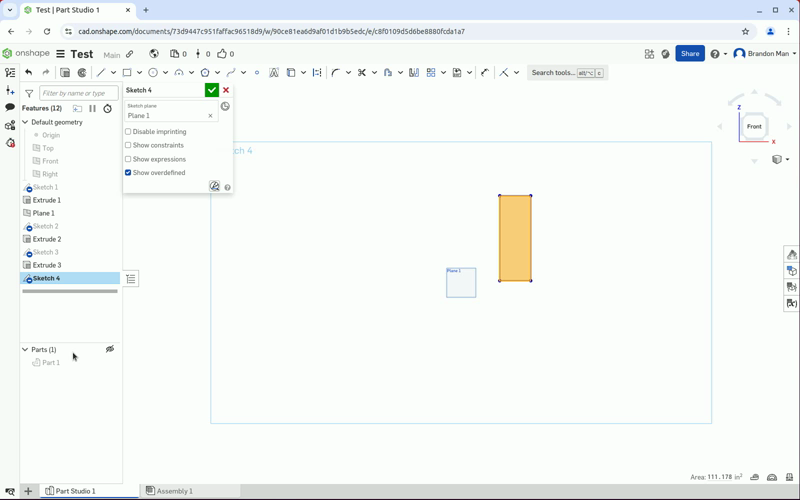
key(shift+e)
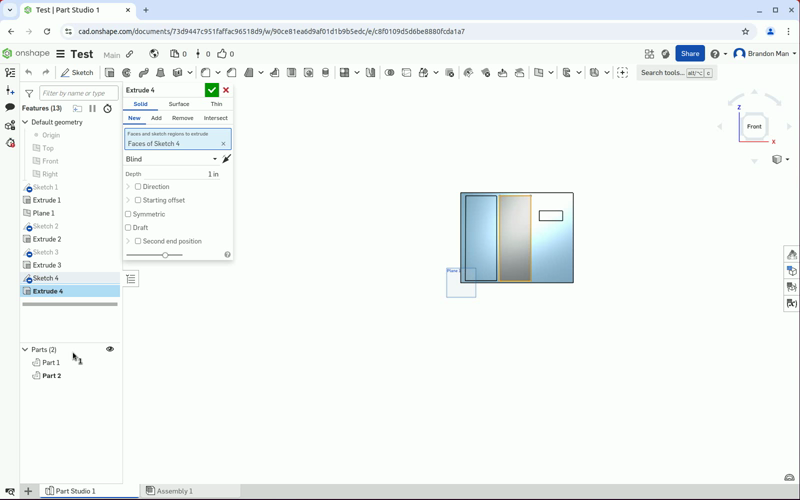
mouse_move(143, 106)
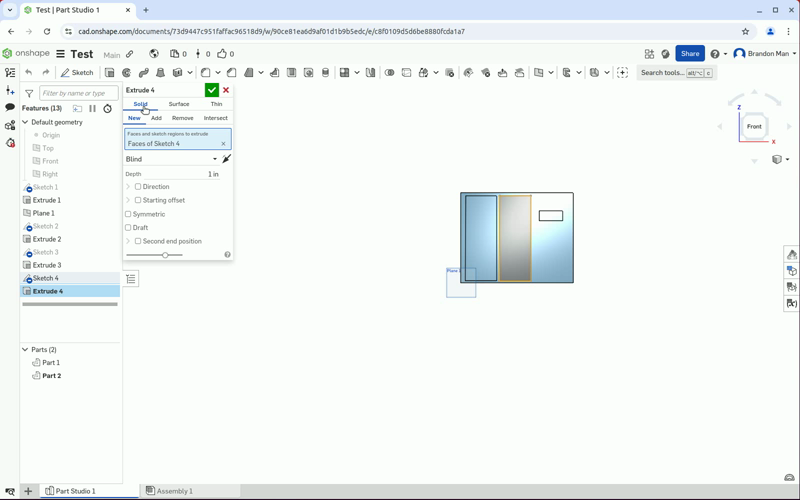
click(143, 106)
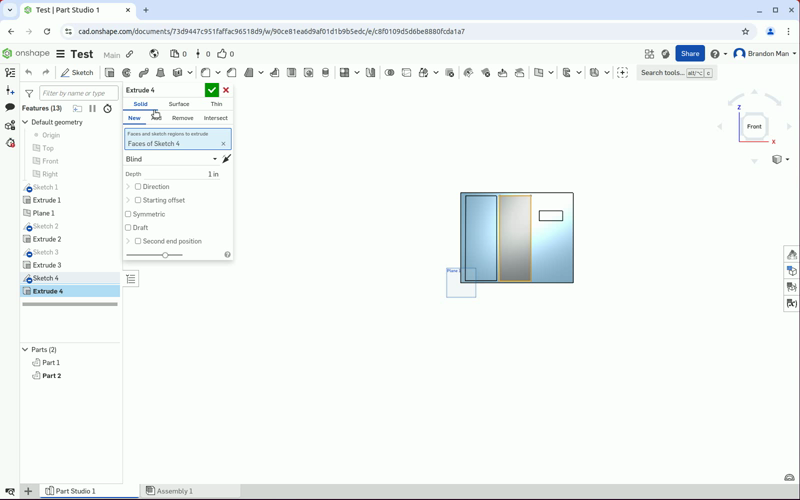
mouse_move(186, 120)
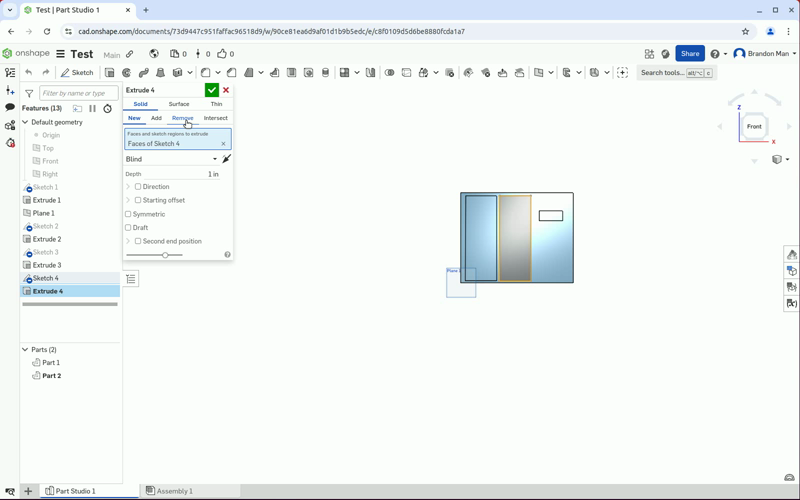
click(186, 120)
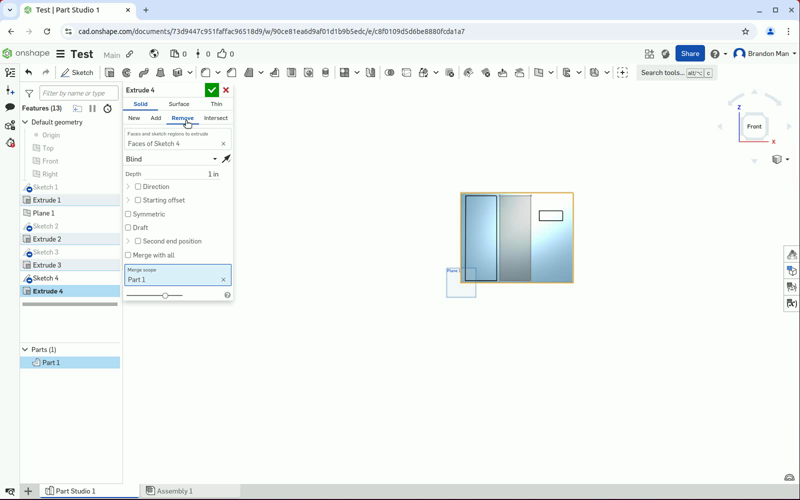
key(tab, 4)
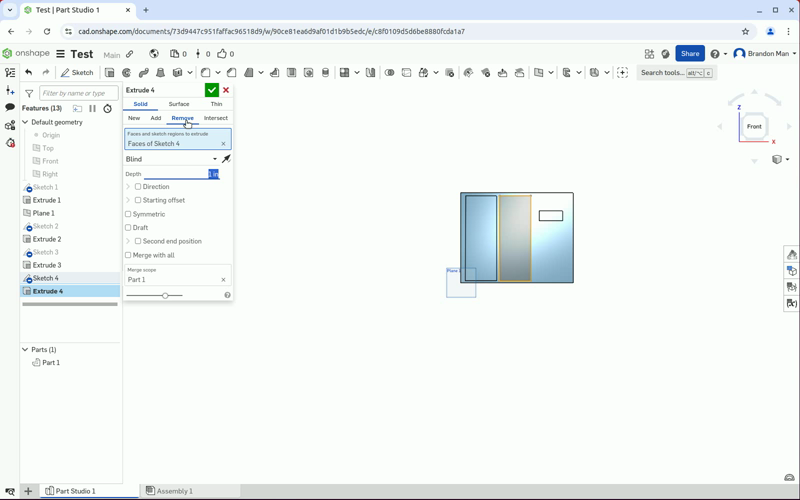
text(0.241)
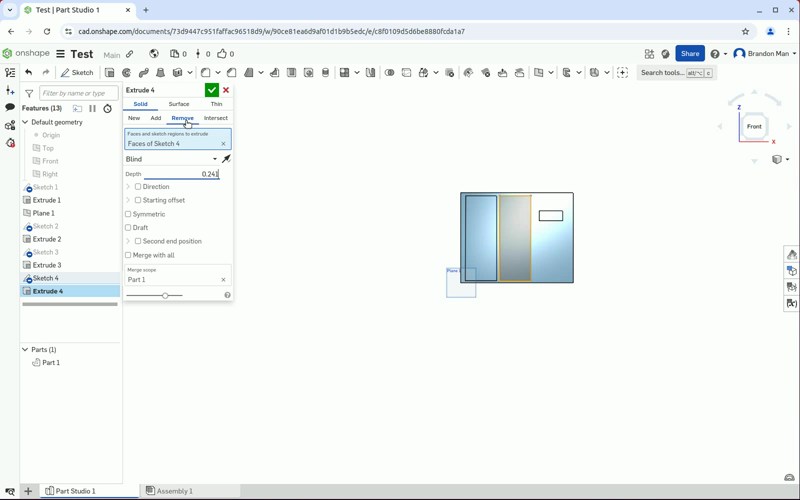
key(tab, 6)
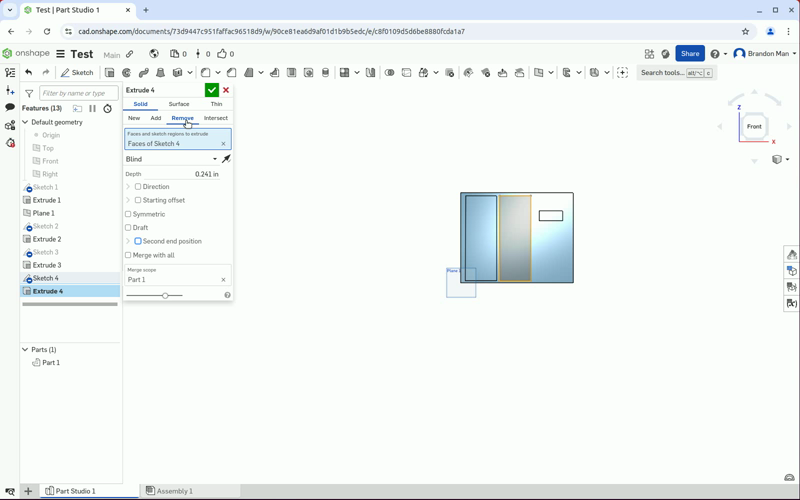
key(space)
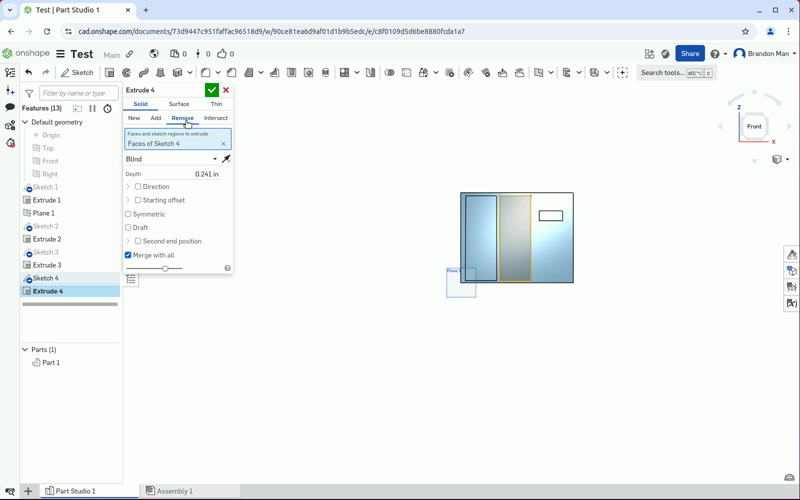
key(enter)
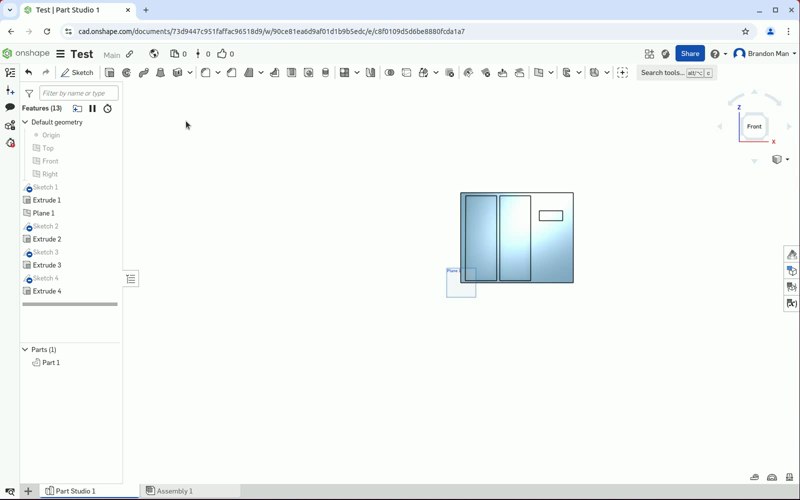
key(shift+h)
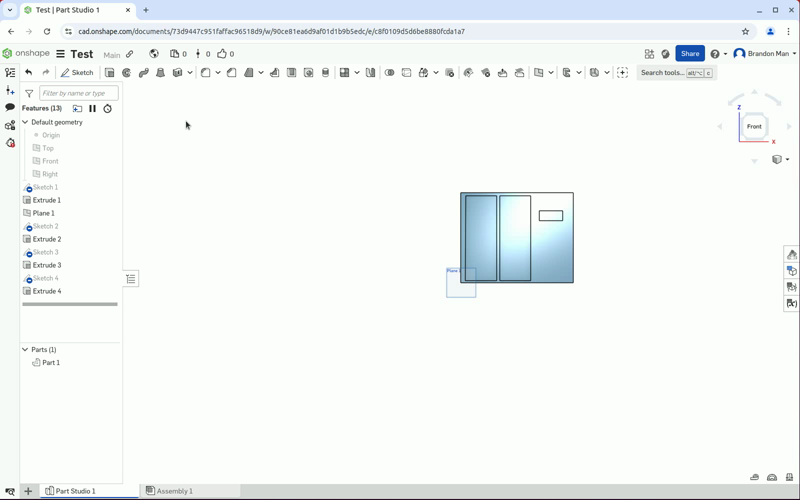
key(shift+h)
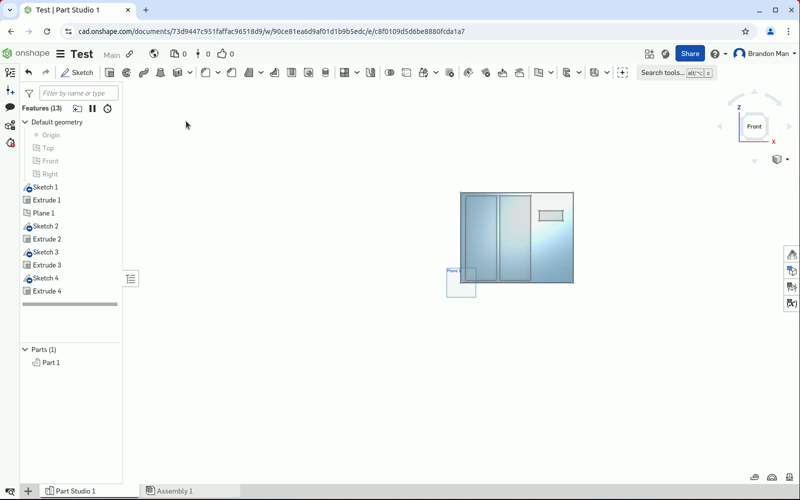
key(shift+7)
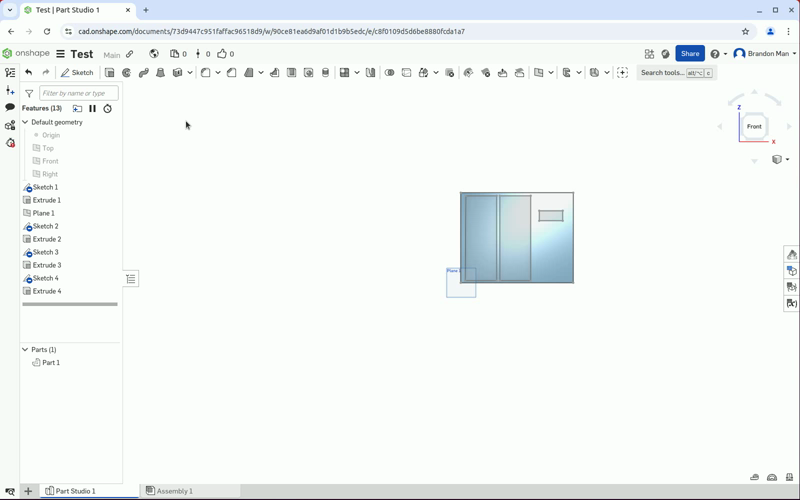
key(left, 2)
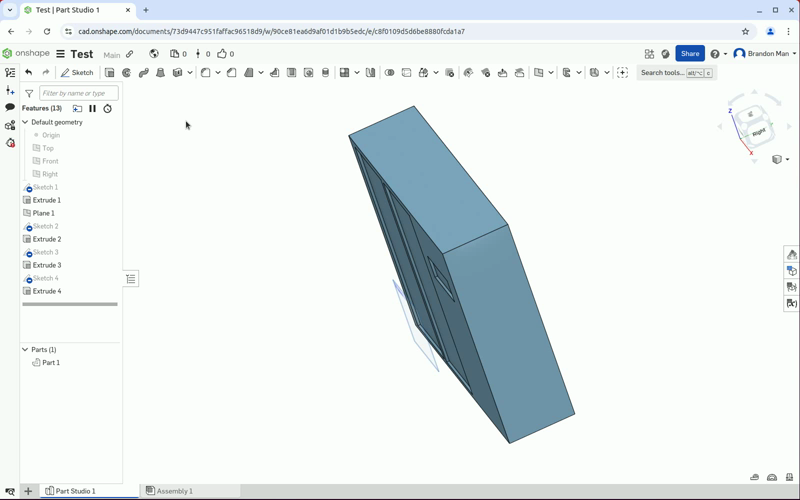
key(down, 2)
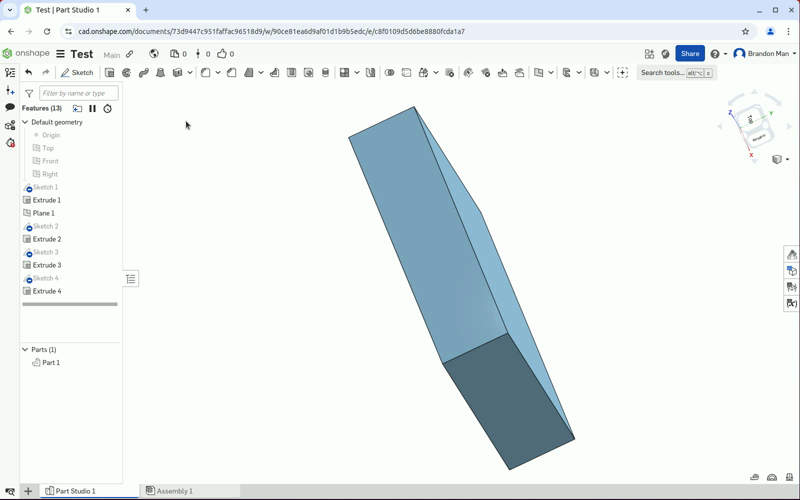
key(up, 2)
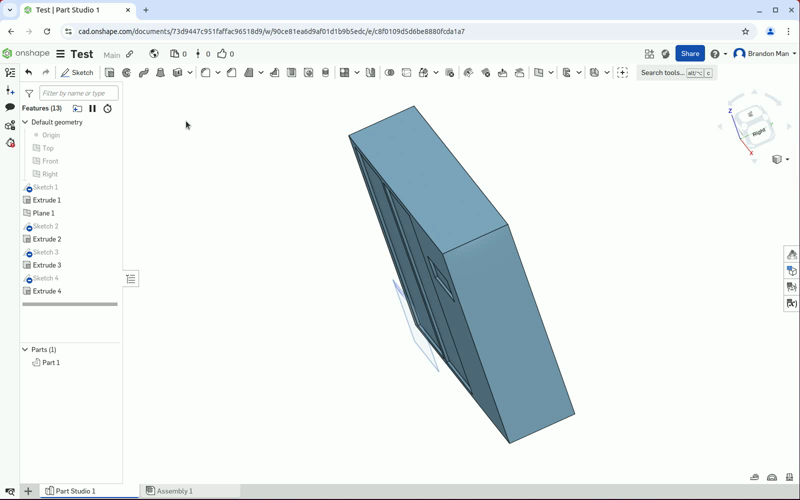
key(right, 2)
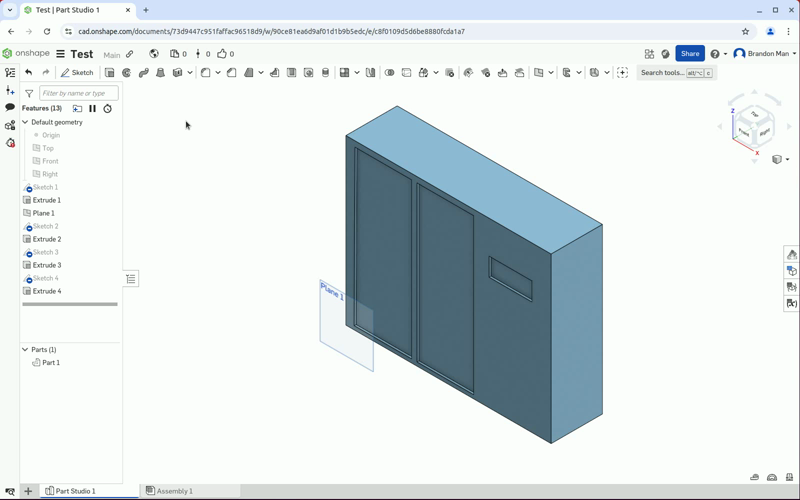
mouse_move(73, 189)
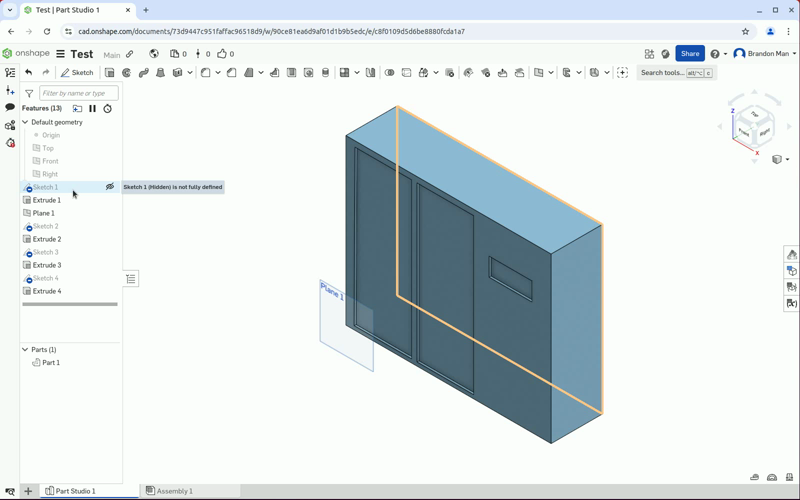
click(73, 189)